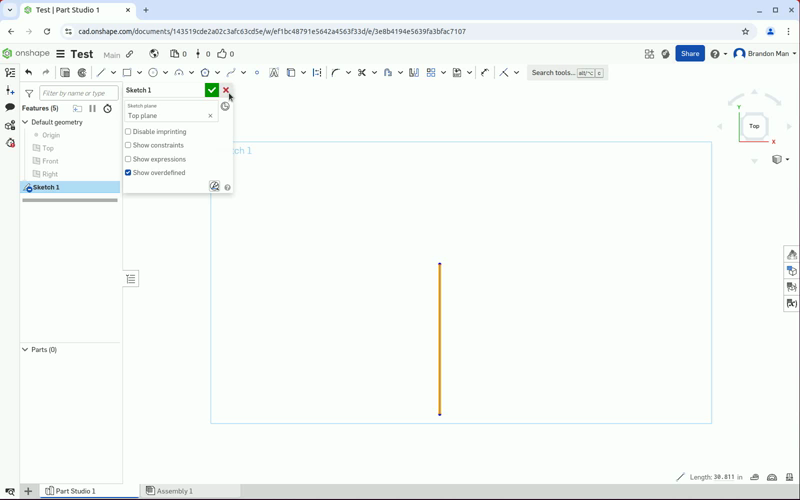
key(shift+h)
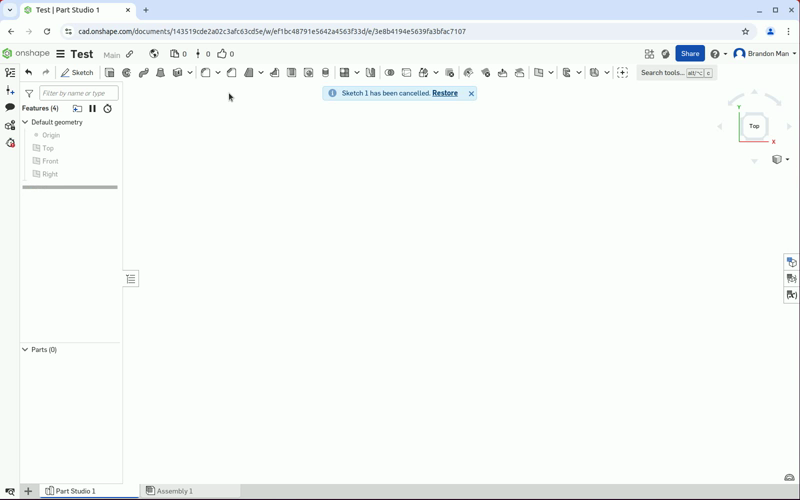
mouse_move(73, 352)
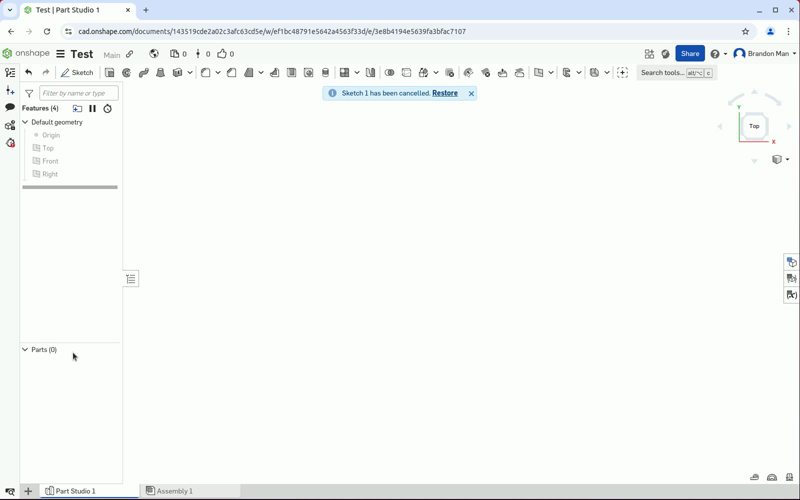
key(y)
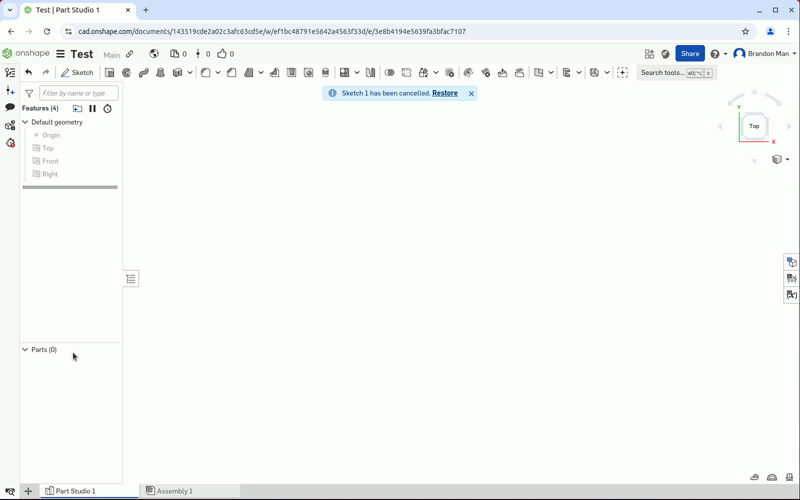
key(shift+p)
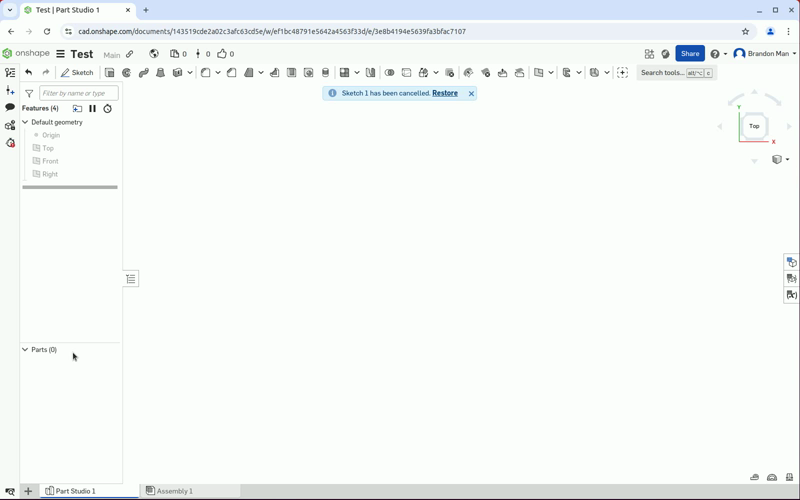
key(space)
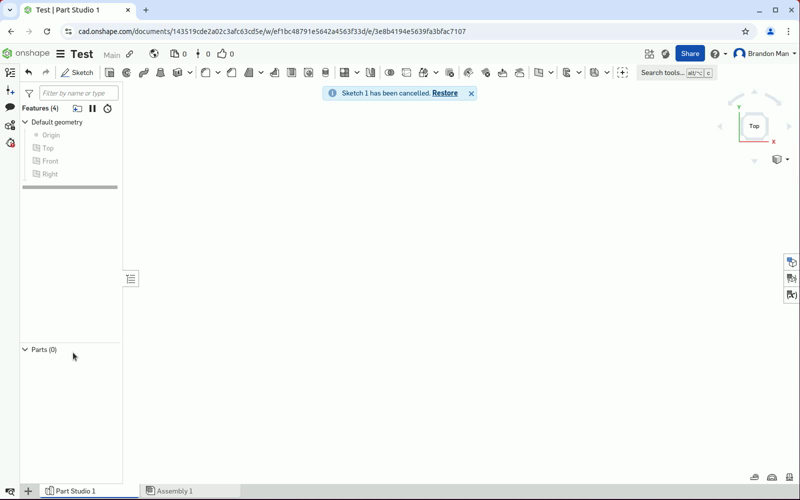
key_down(shift)
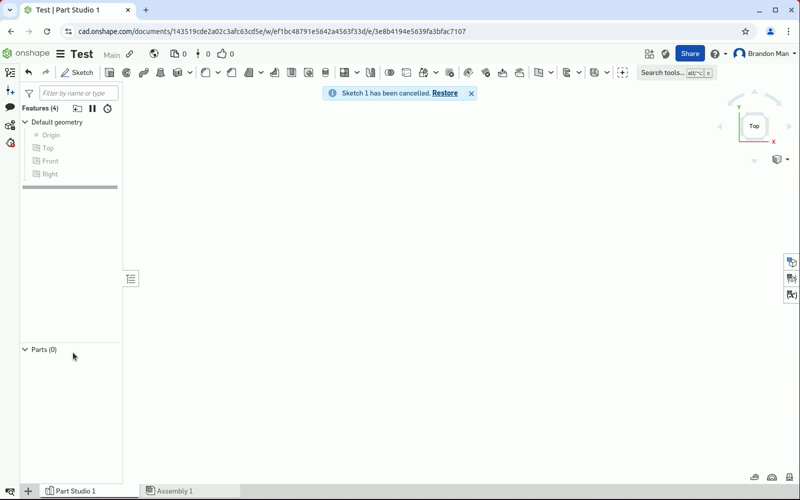
key(up)
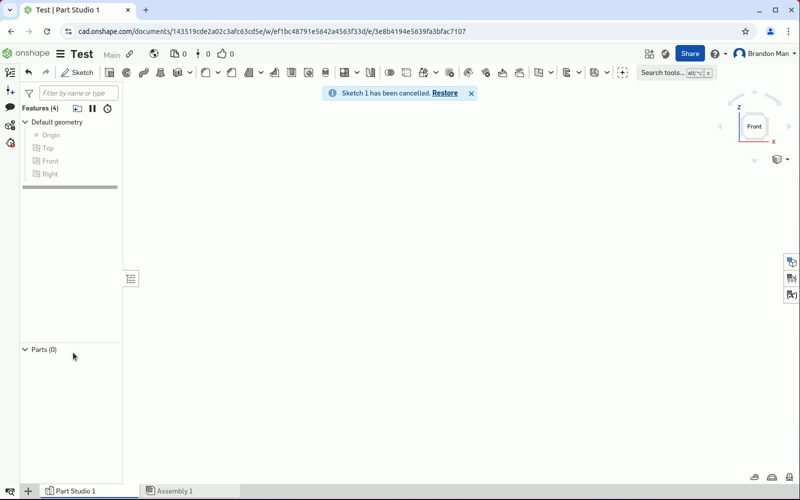
key_up(shift)
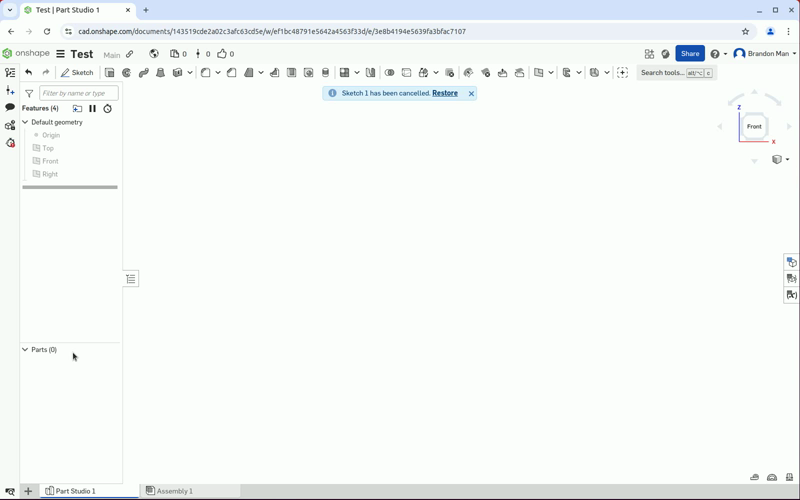
mouse_move(73, 352)
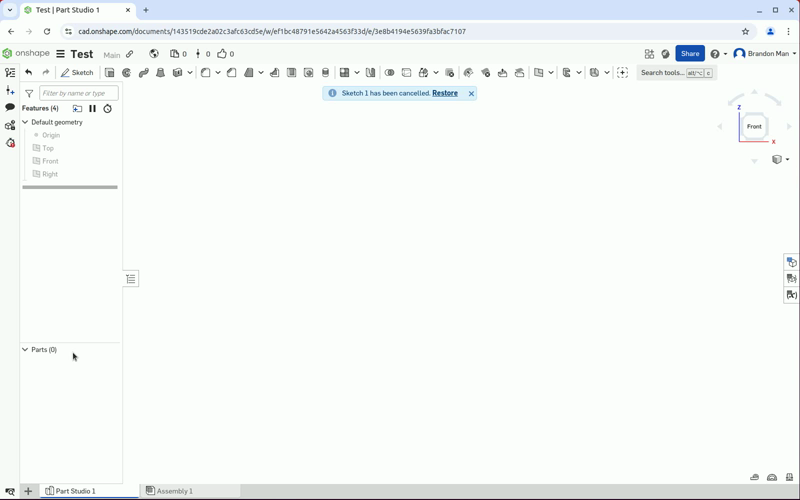
key(shift+y)
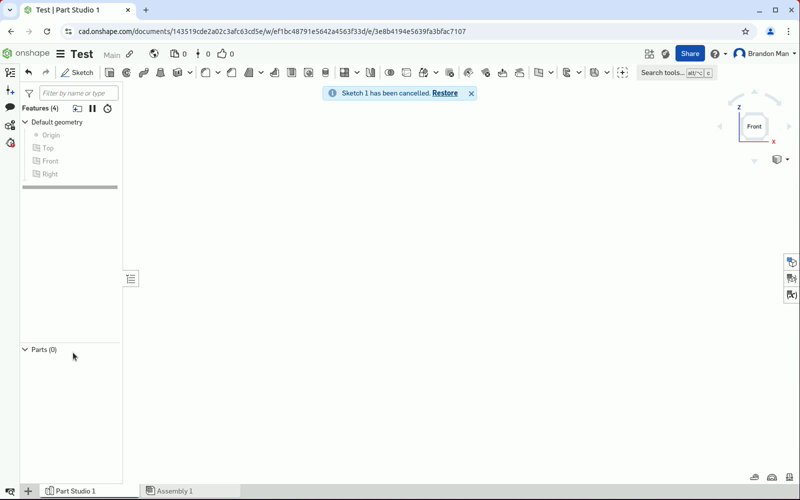
key(shift+s)
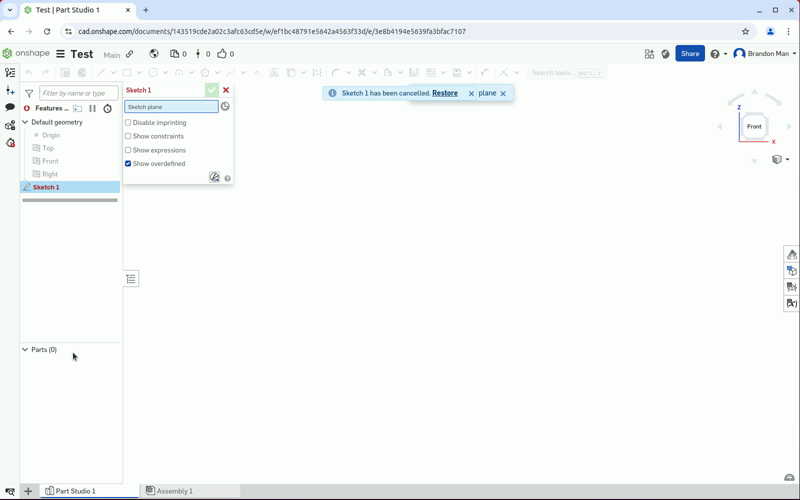
mouse_move(73, 163)
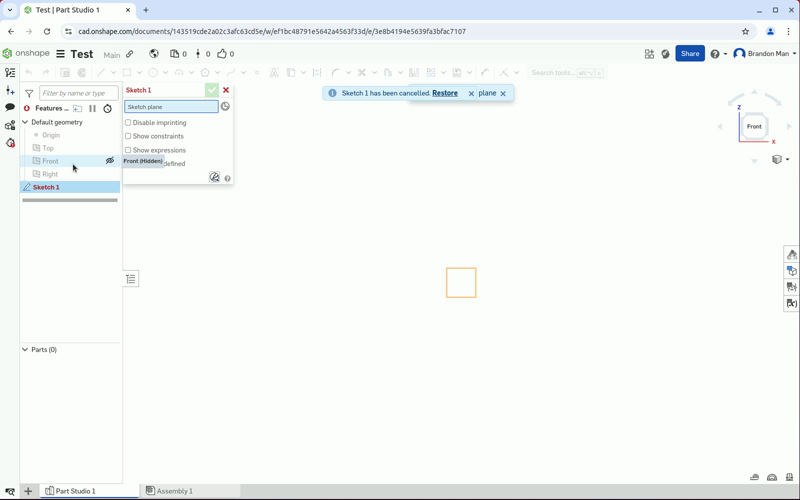
click(73, 163)
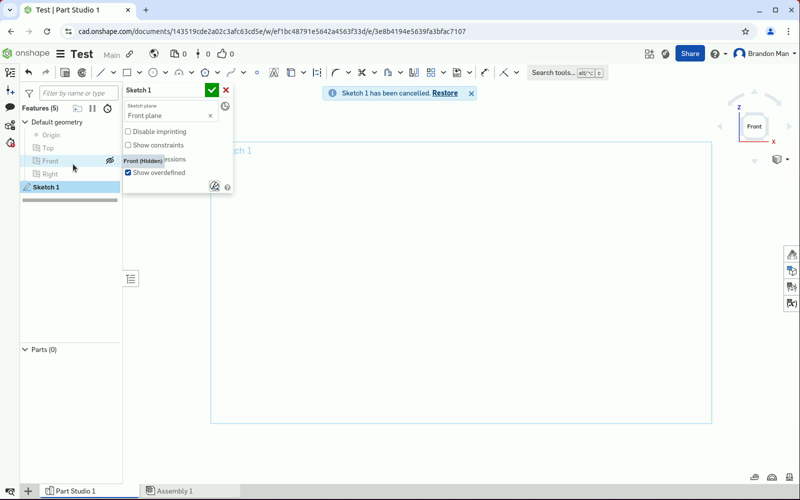
mouse_move(73, 352)
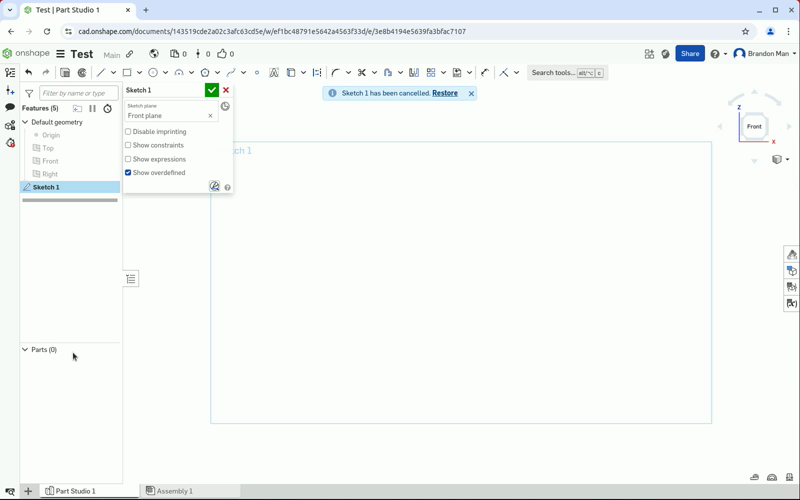
key(y)
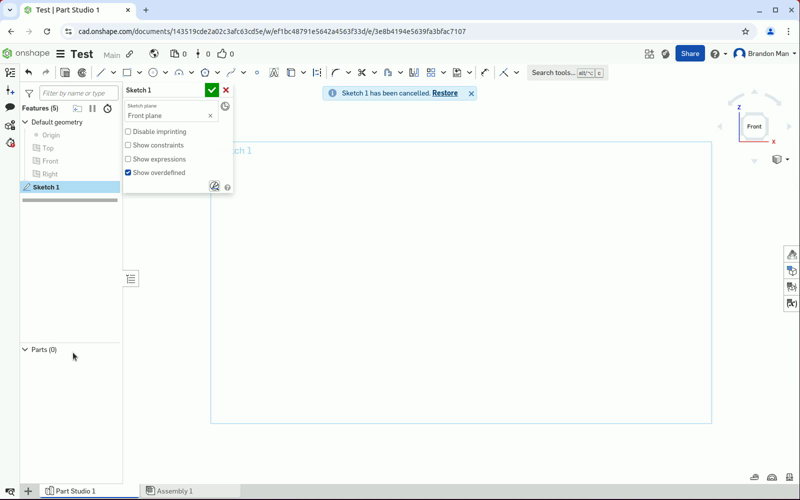
key(a)
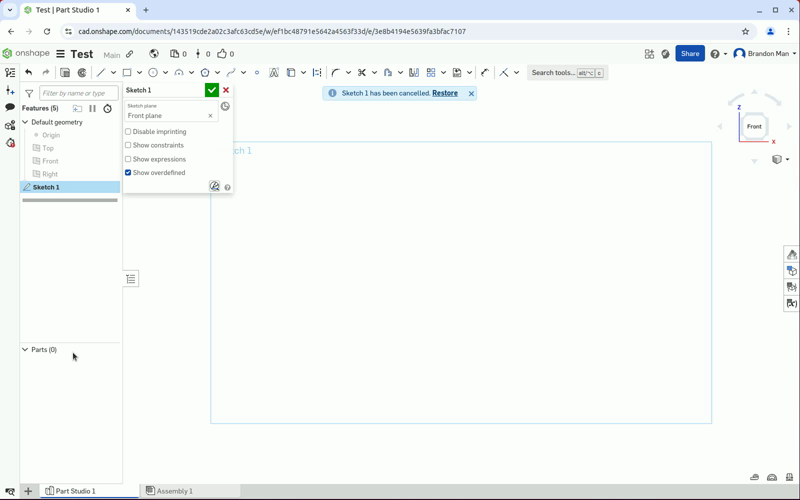
key_down(shift)
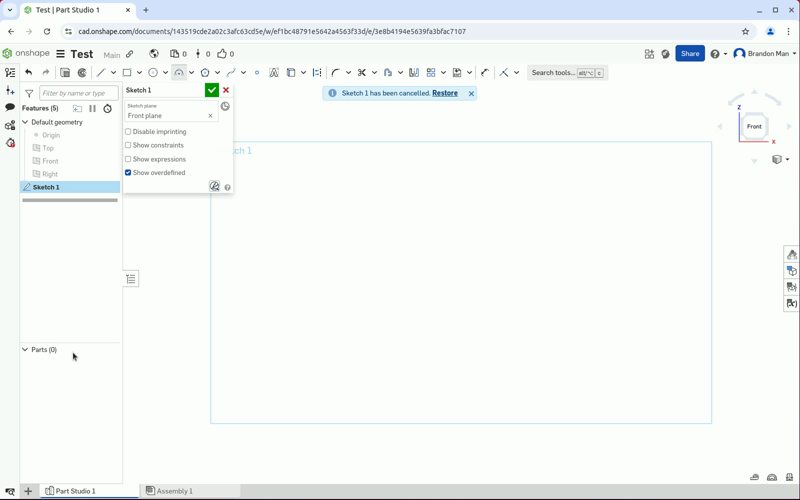
mouse_move(426, 328)
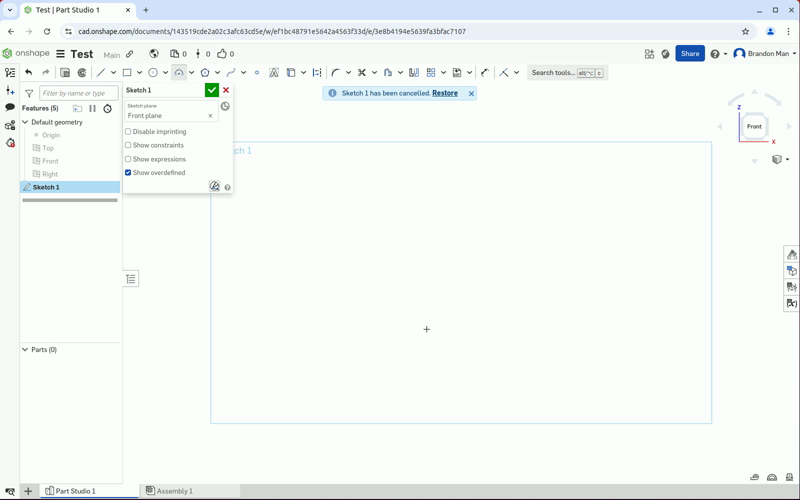
click(426, 328)
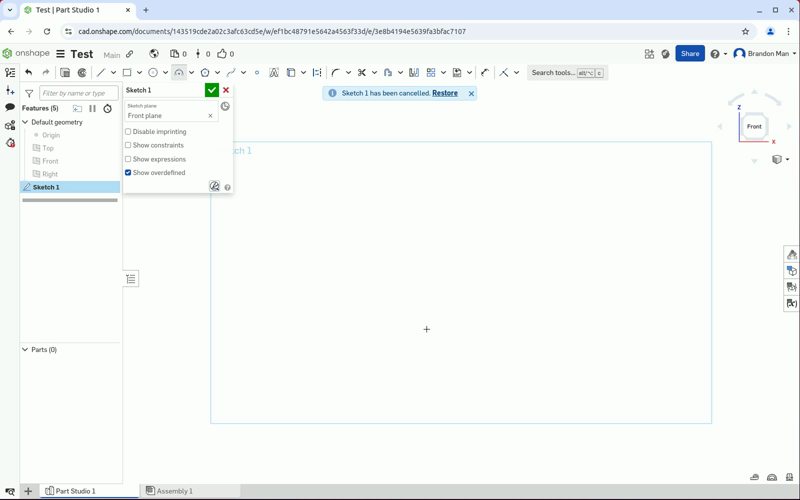
key_up(shift)
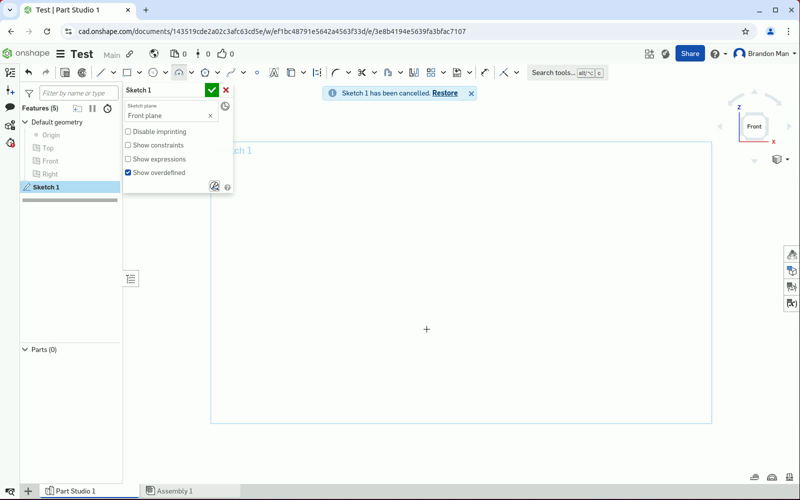
key_down(shift)
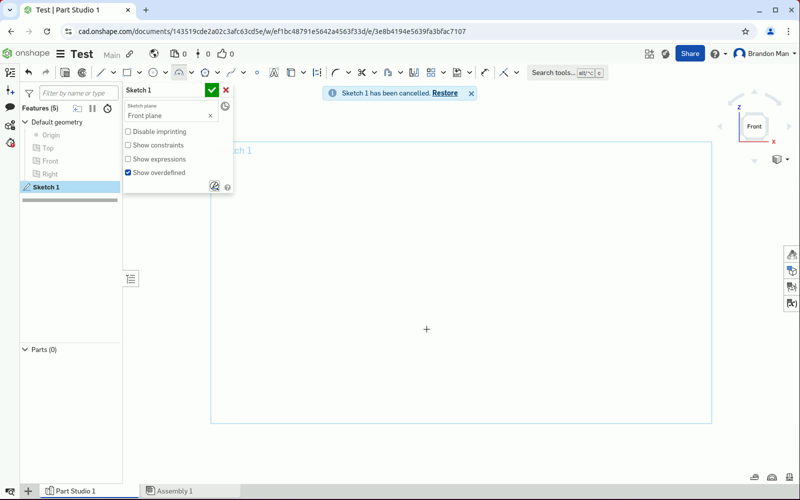
mouse_move(461, 363)
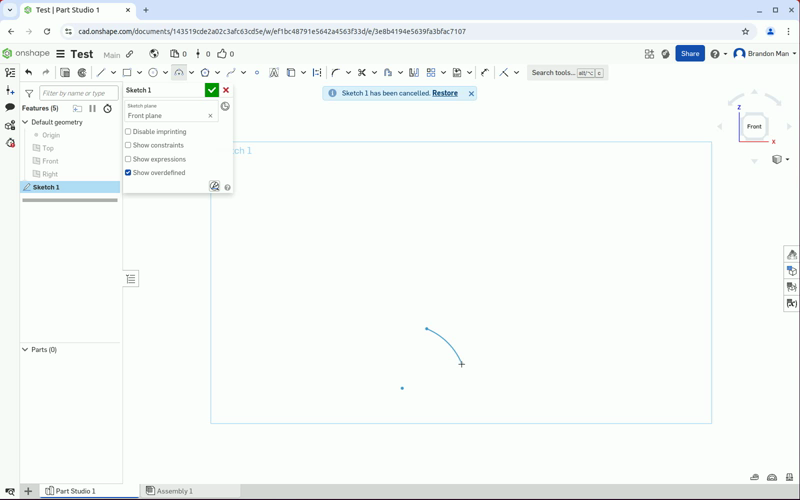
click(461, 363)
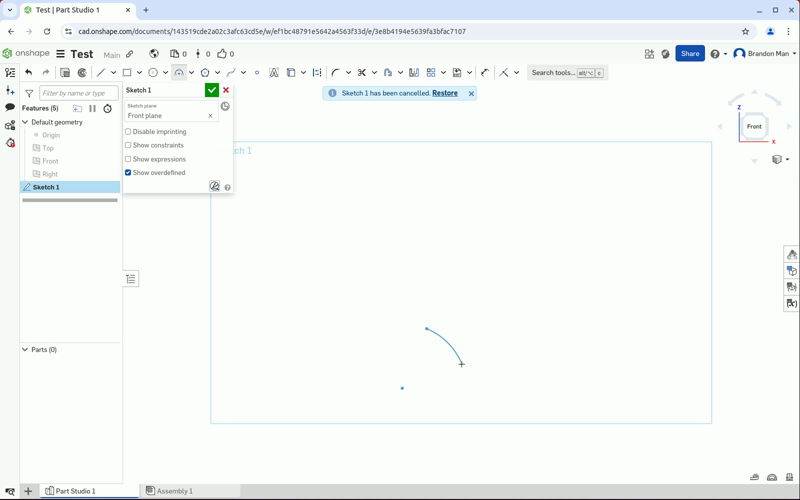
mouse_move(437, 353)
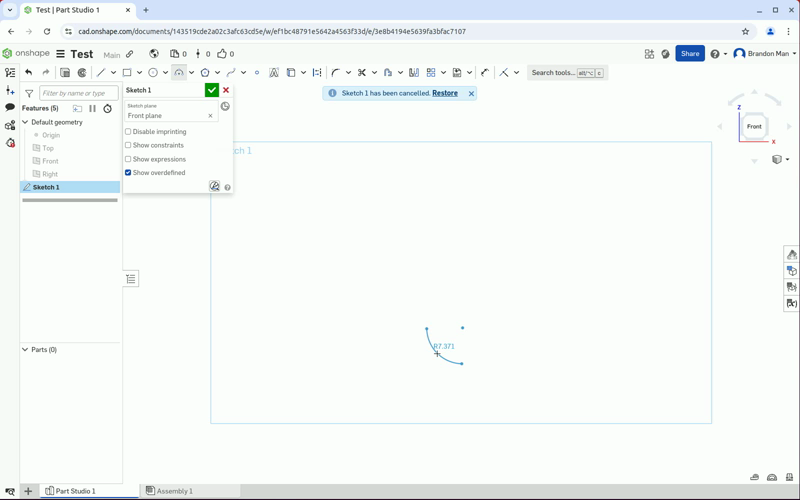
click(437, 353)
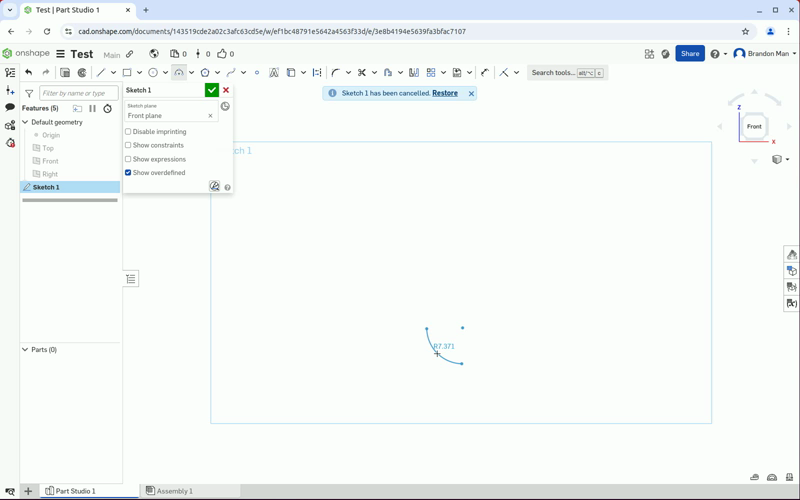
key_up(shift)
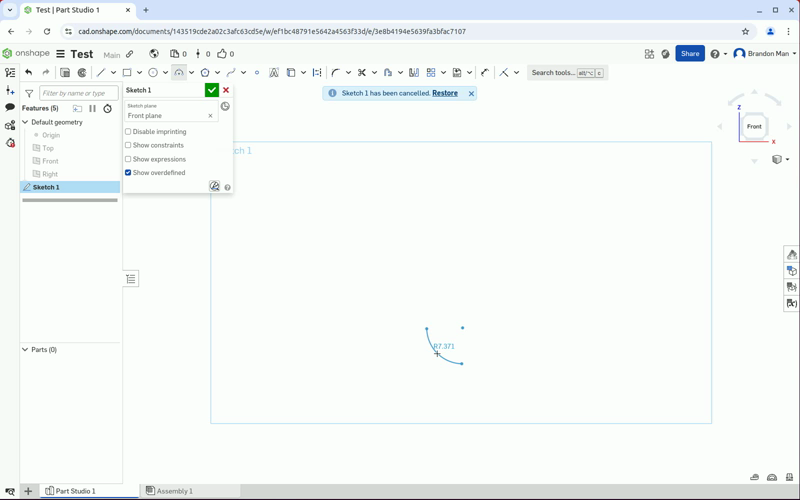
key(esc)
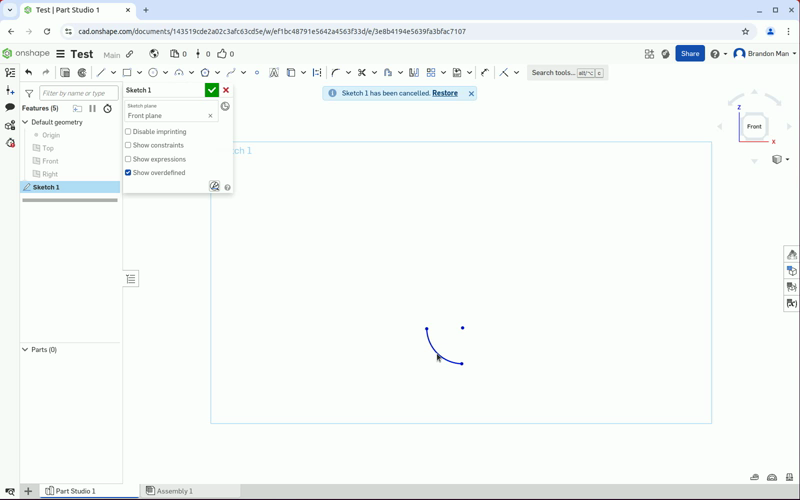
key(l)
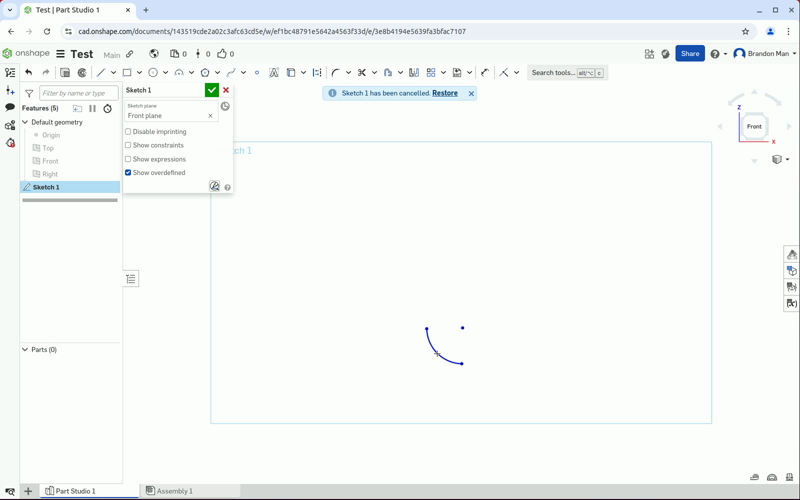
mouse_move(461, 363)
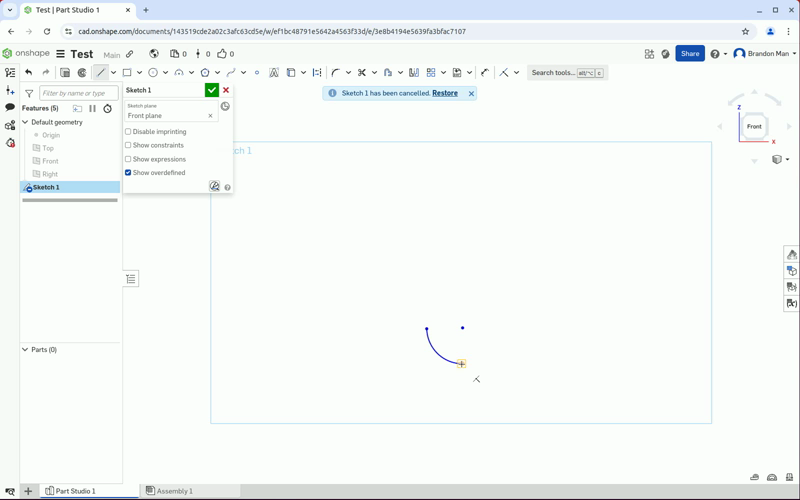
click(461, 363)
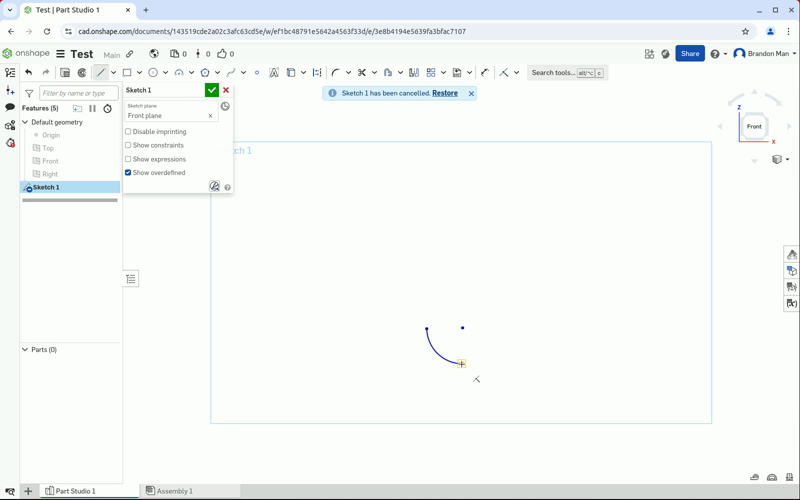
key_down(shift)
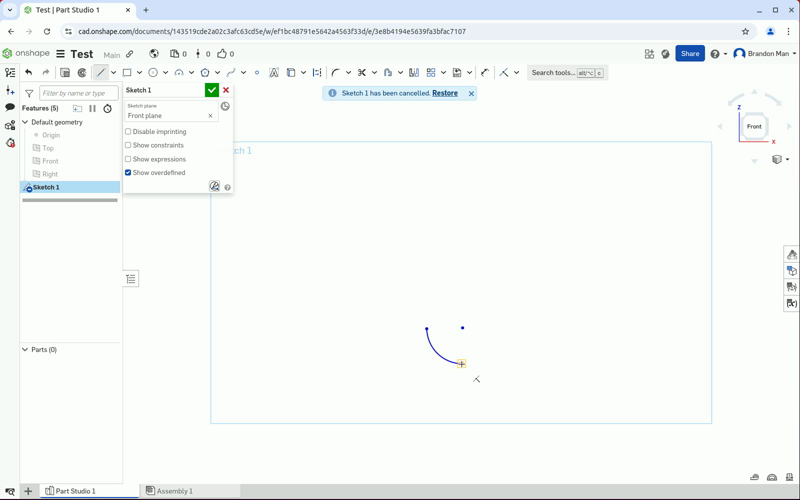
mouse_move(491, 363)
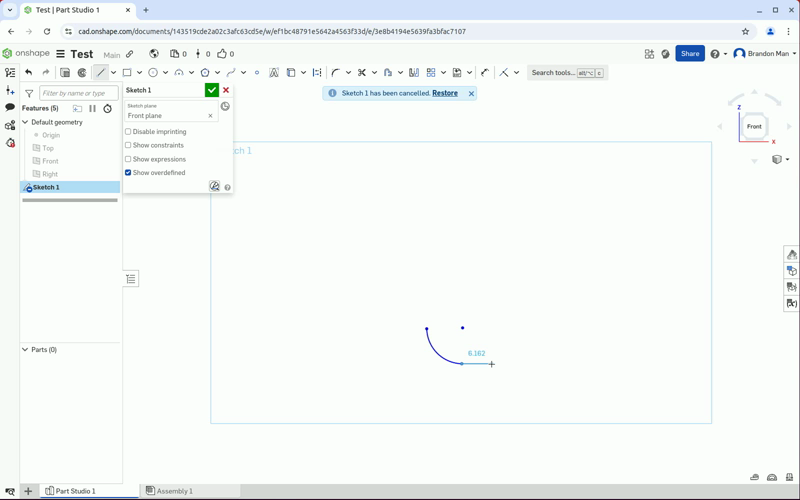
mouse_move(498, 363)
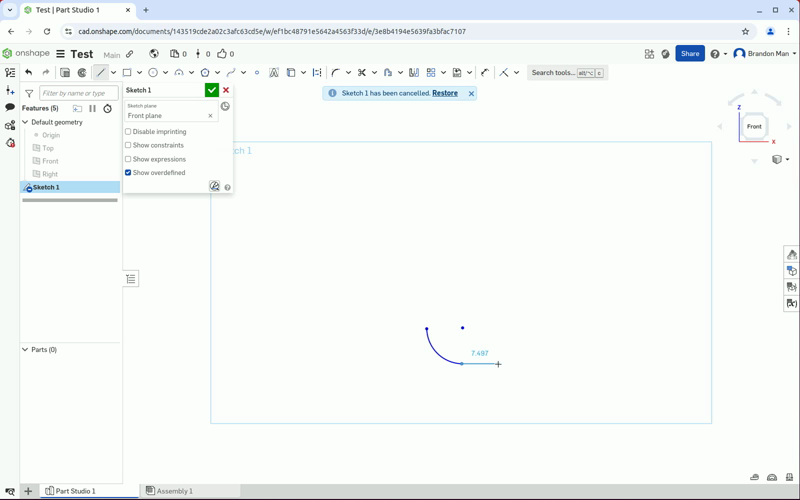
click(498, 363)
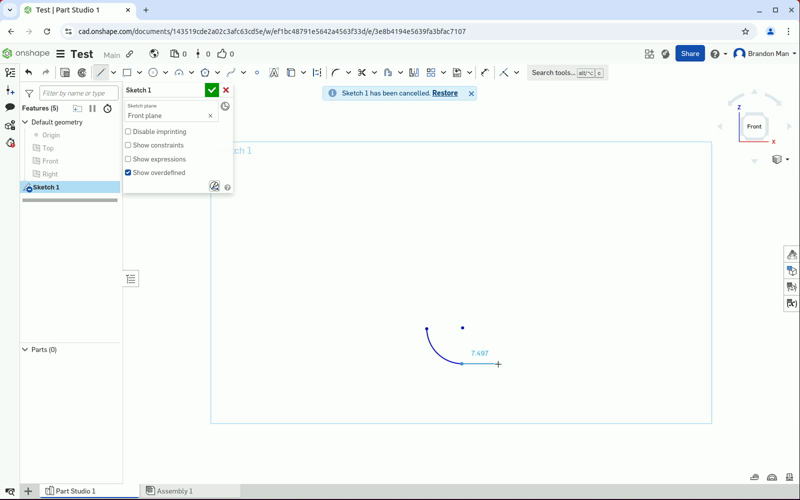
key_up(shift)
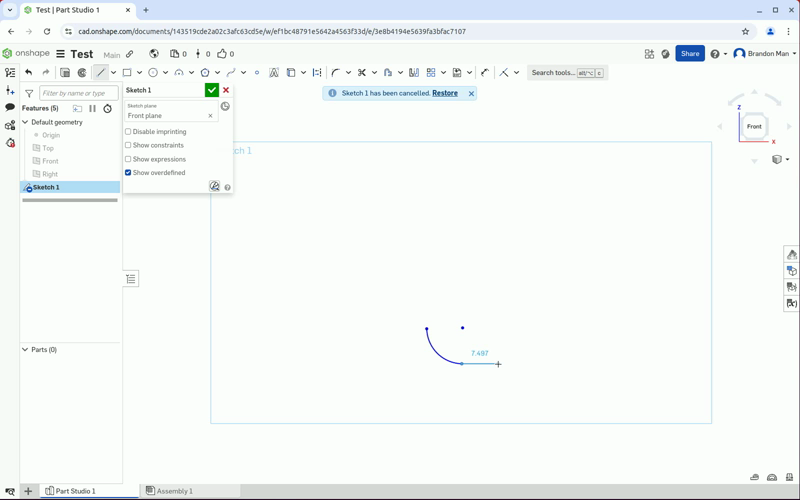
key(esc)
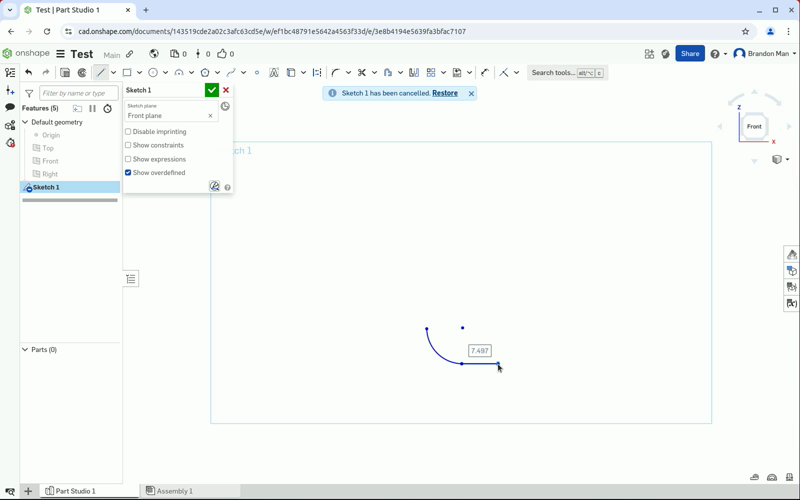
key(a)
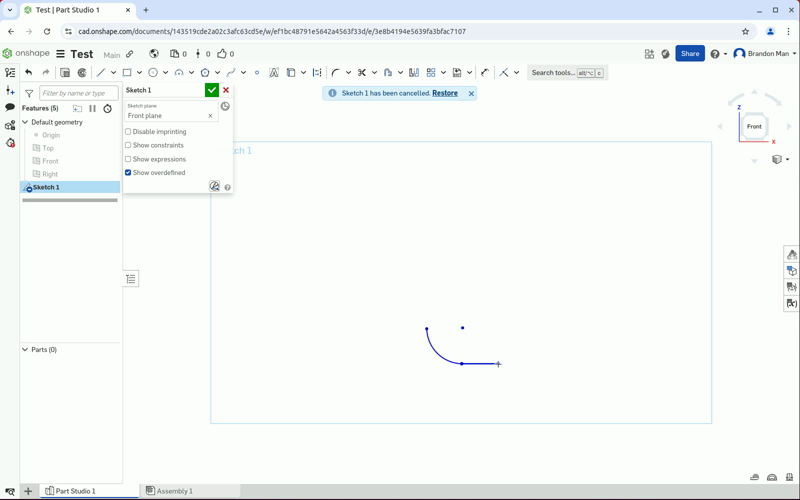
mouse_move(498, 363)
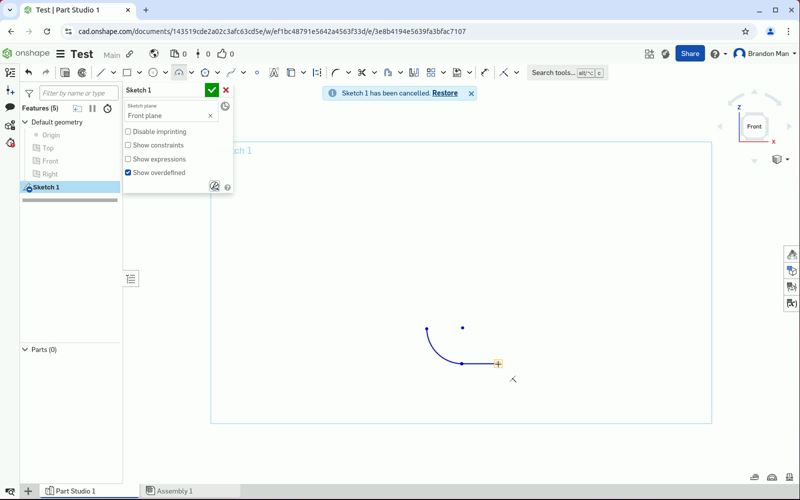
click(498, 363)
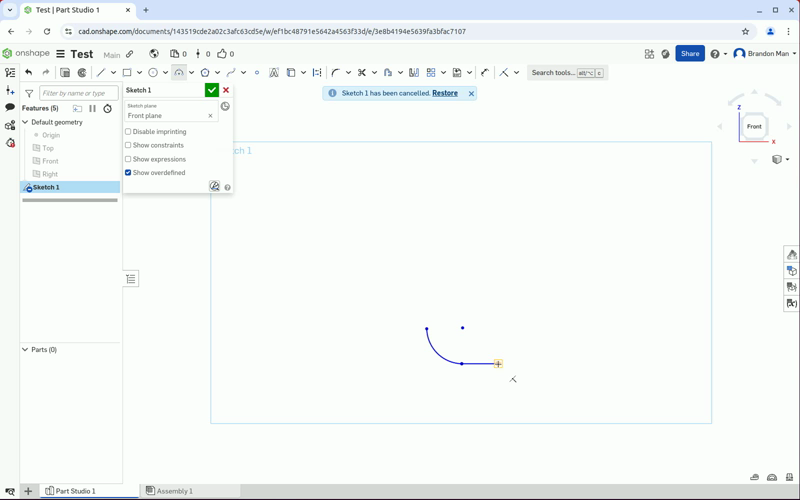
key_down(shift)
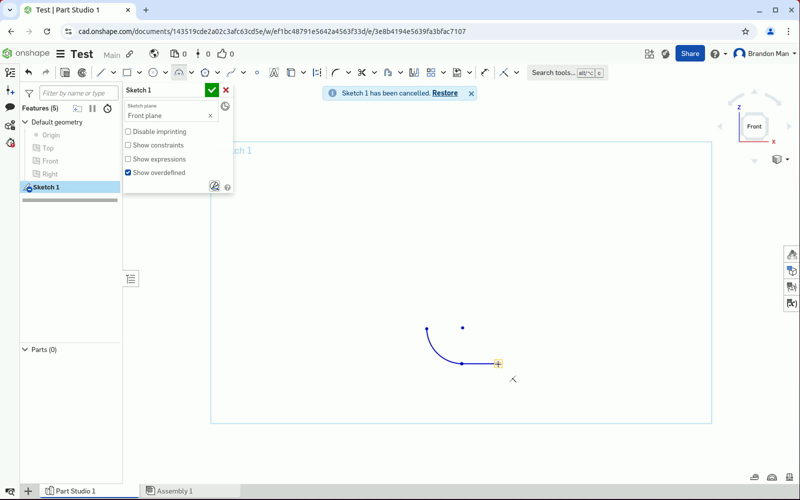
mouse_move(531, 318)
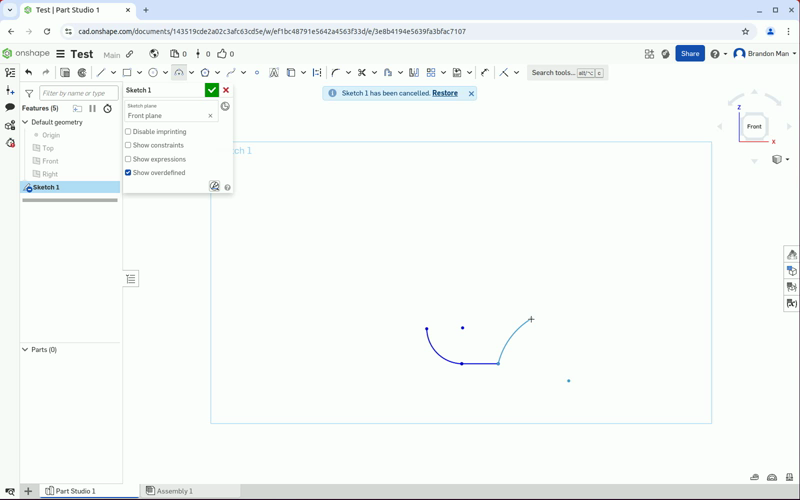
click(531, 318)
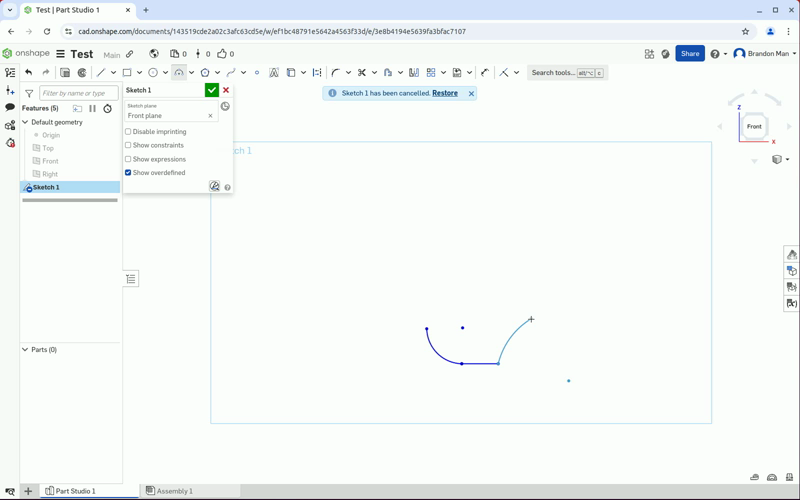
mouse_move(525, 349)
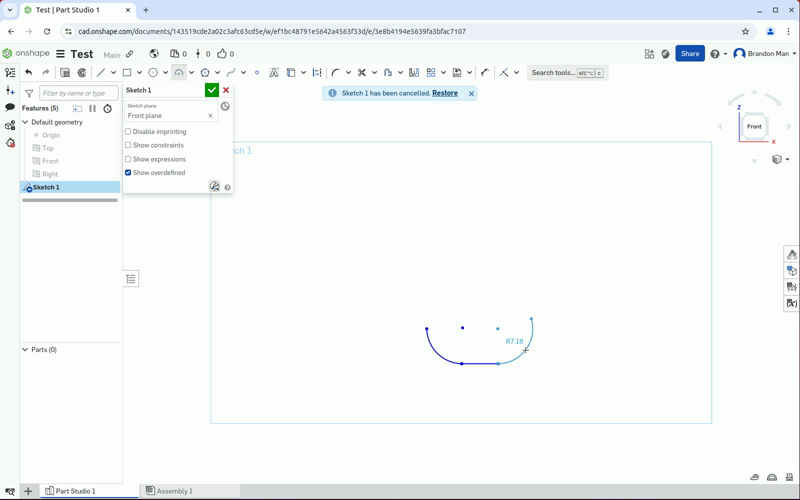
click(525, 349)
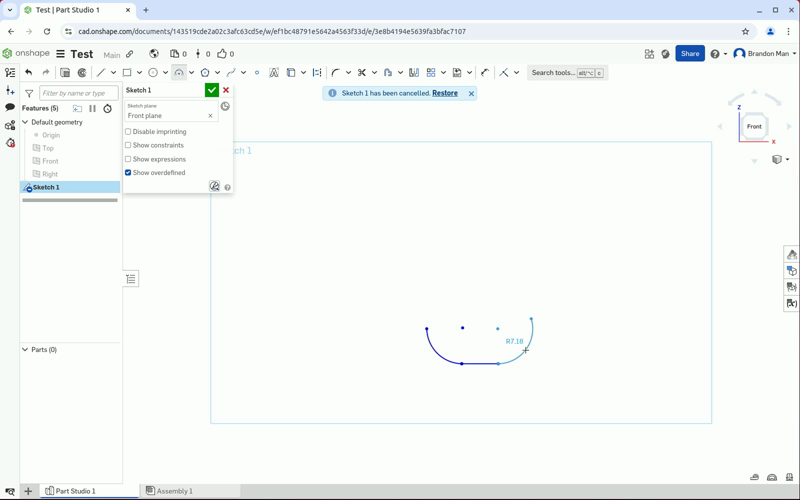
key_up(shift)
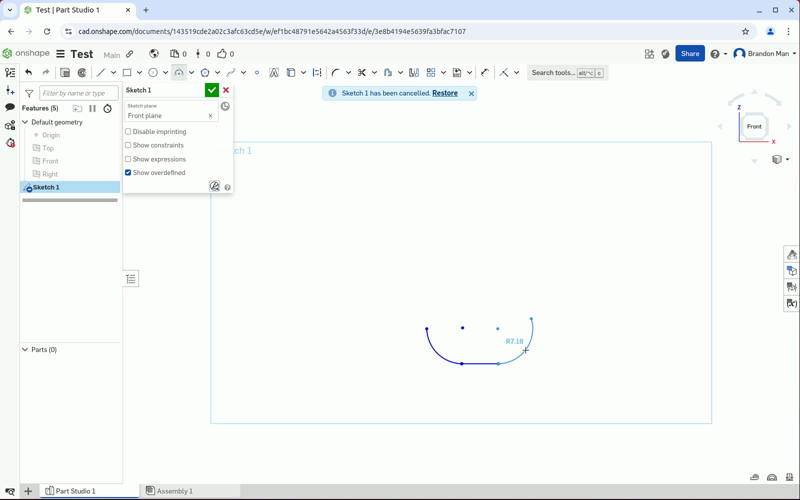
key(esc)
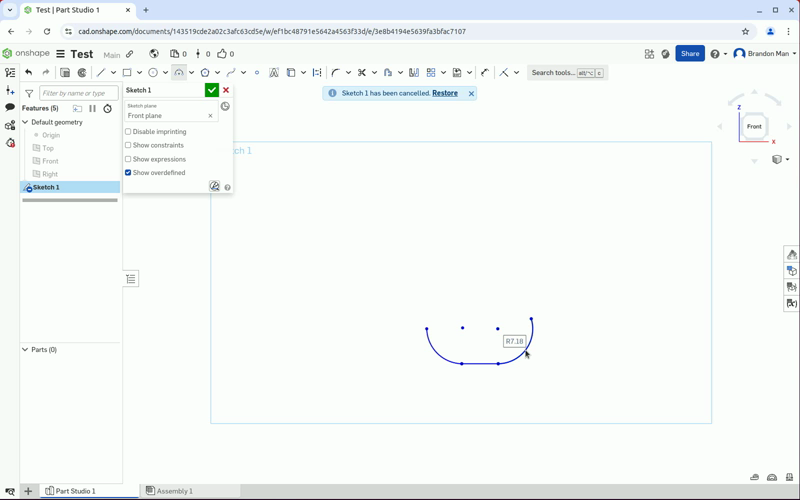
key(l)
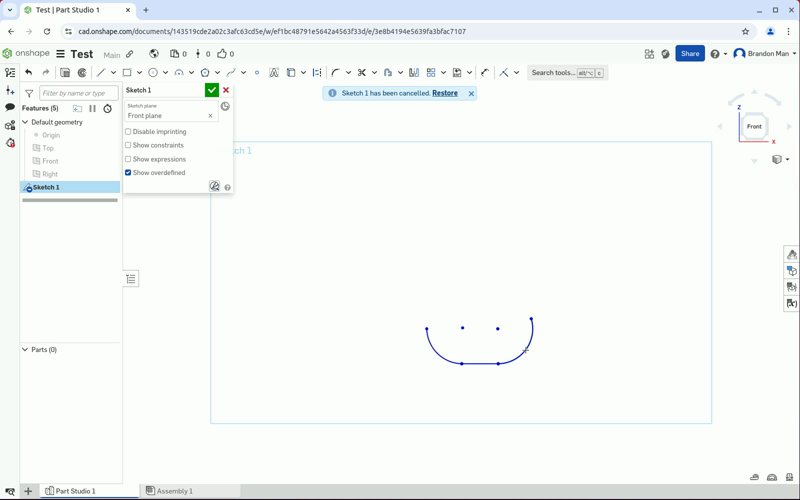
mouse_move(531, 318)
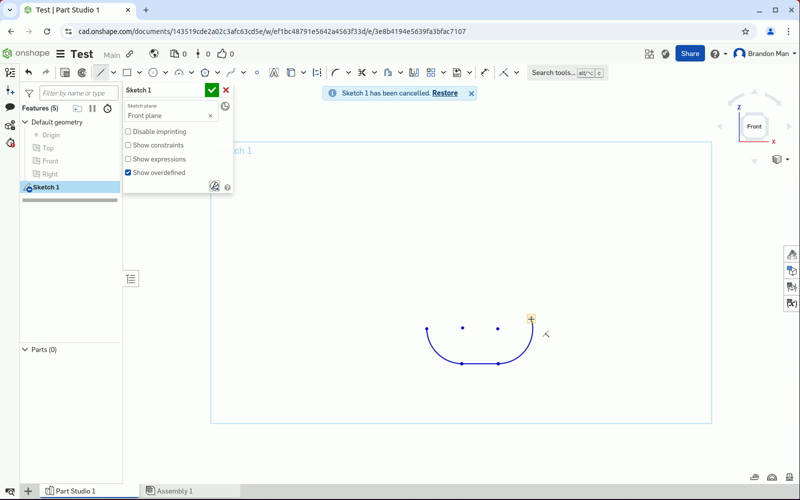
click(531, 318)
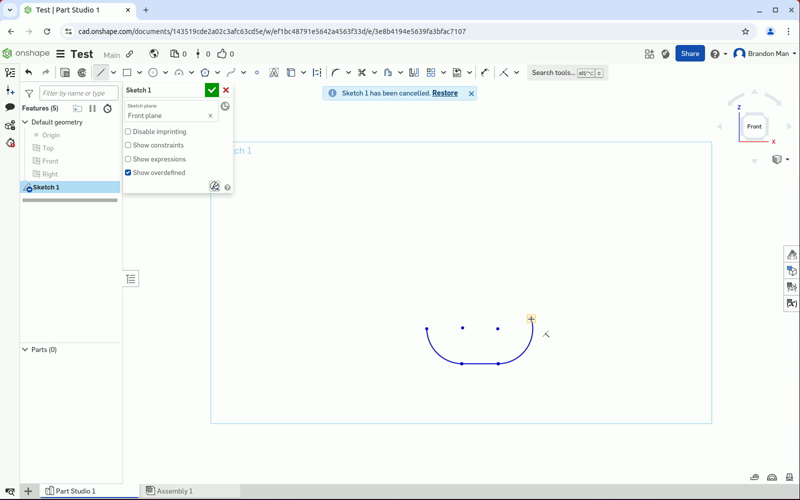
key_down(shift)
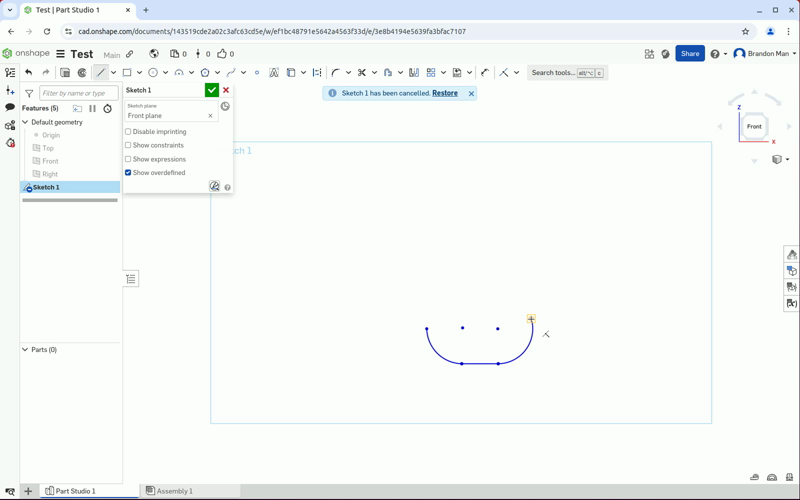
mouse_move(491, 187)
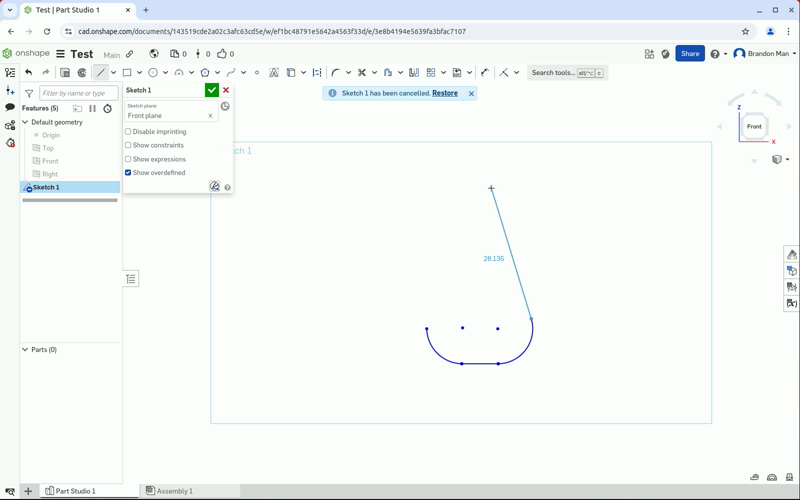
click(491, 187)
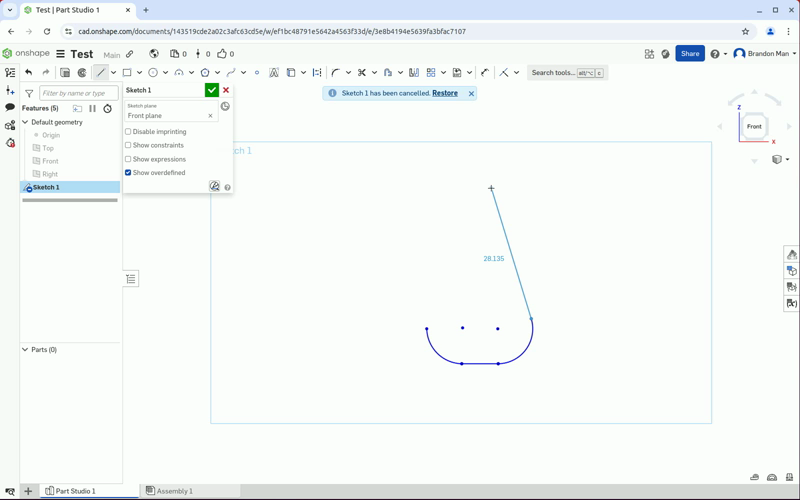
key_up(shift)
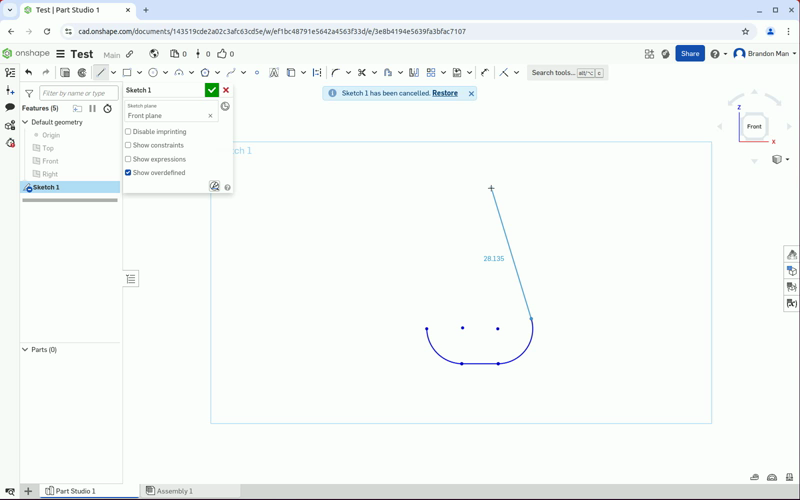
key(esc)
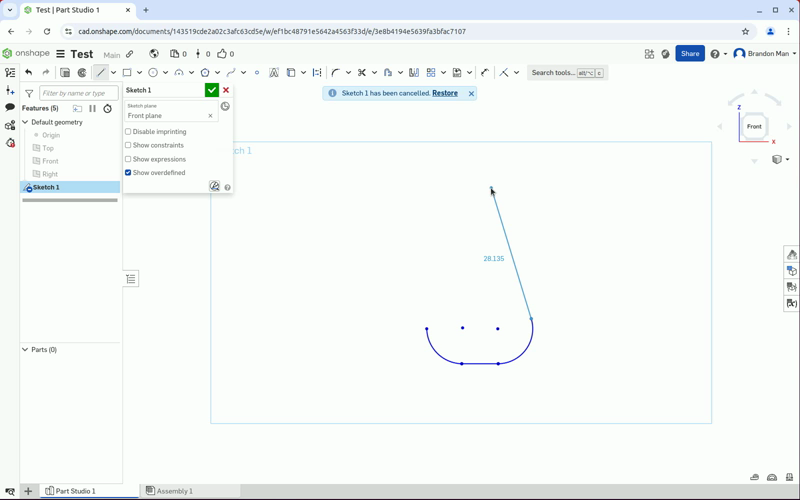
key(a)
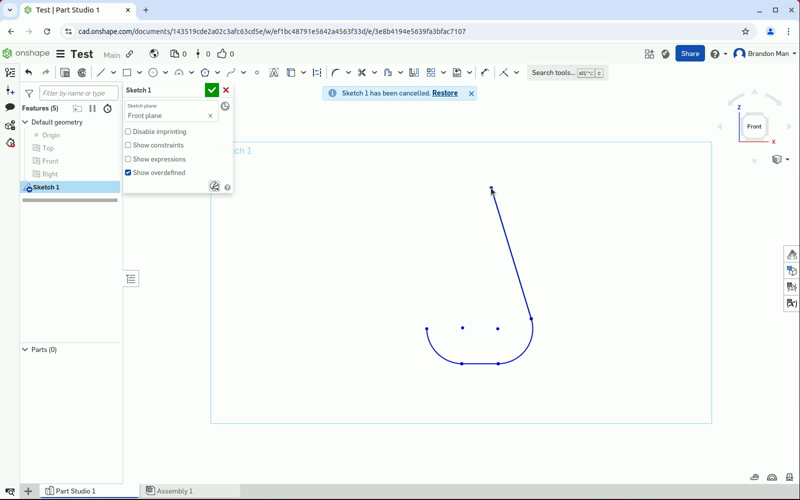
mouse_move(491, 187)
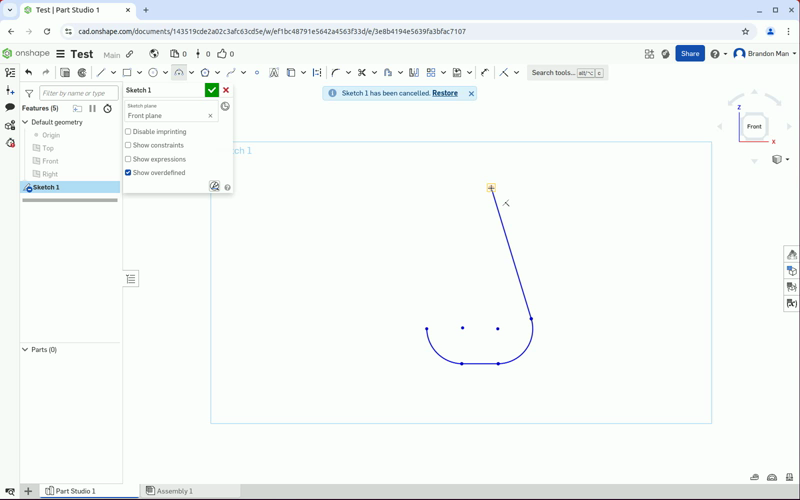
click(491, 187)
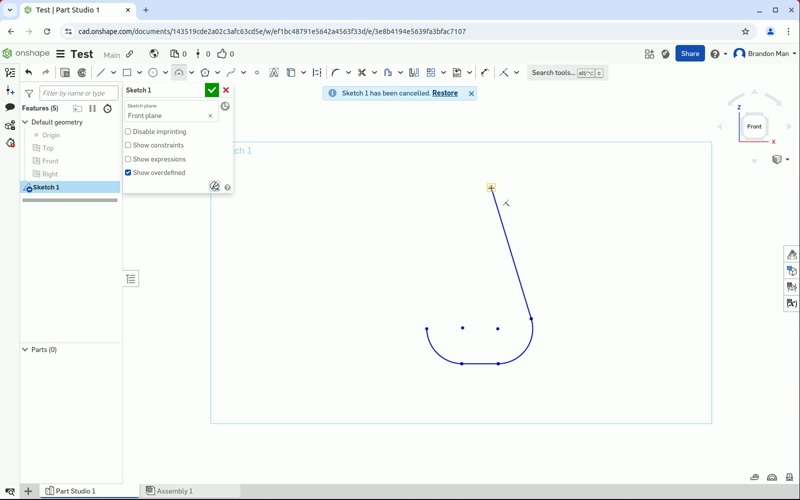
key_down(shift)
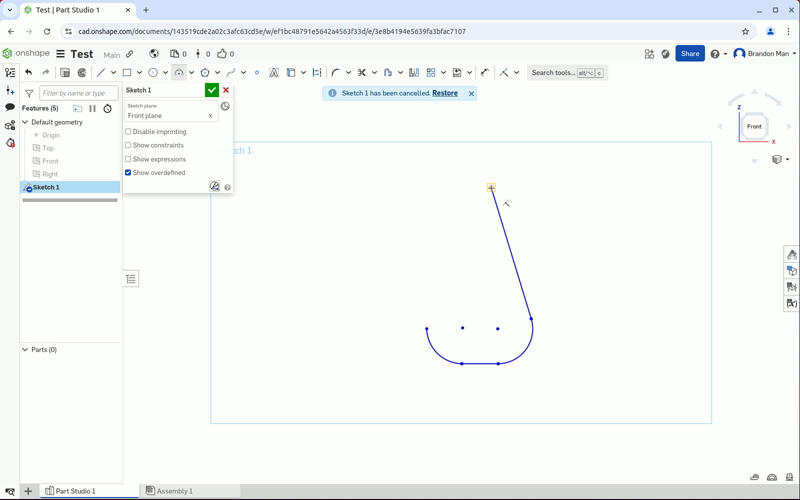
mouse_move(426, 205)
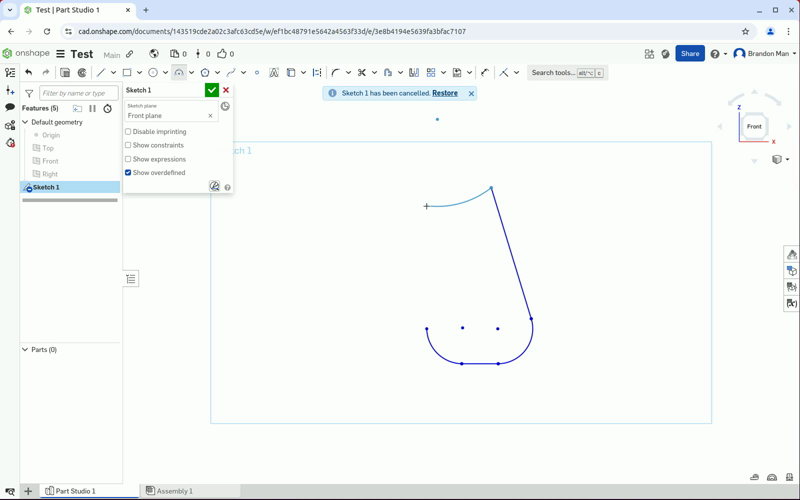
click(426, 205)
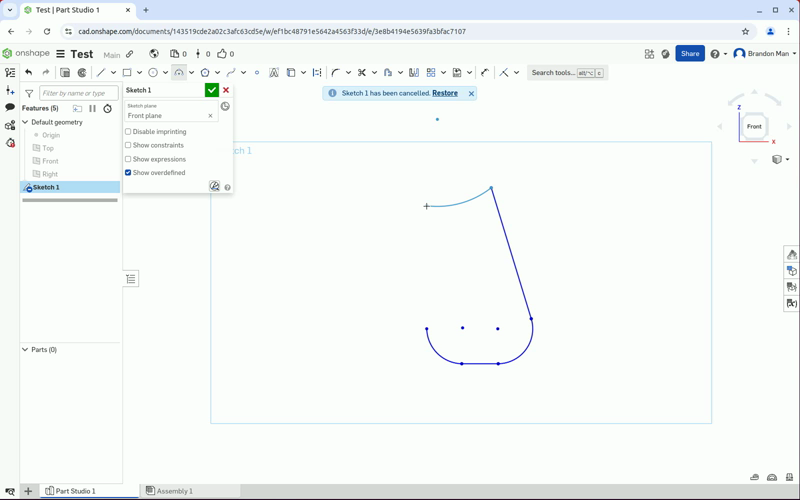
mouse_move(452, 171)
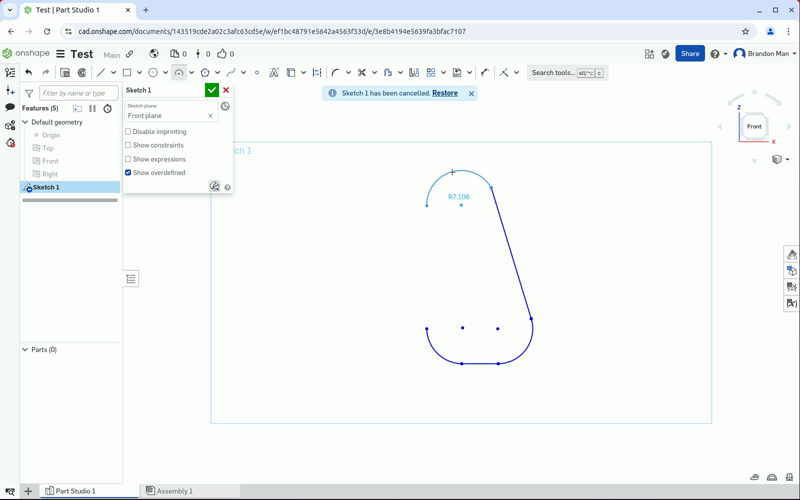
click(452, 171)
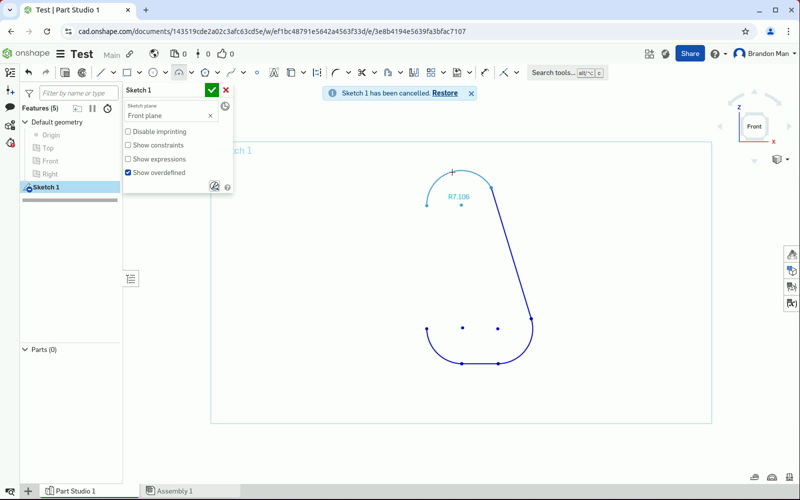
key_up(shift)
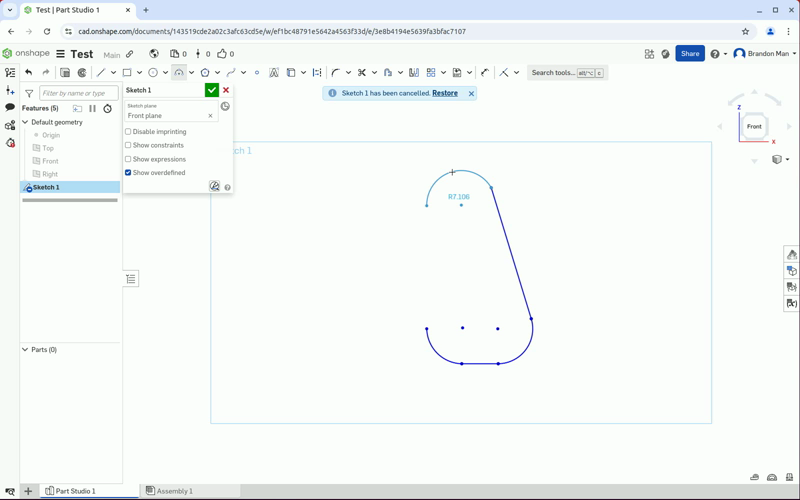
key(esc)
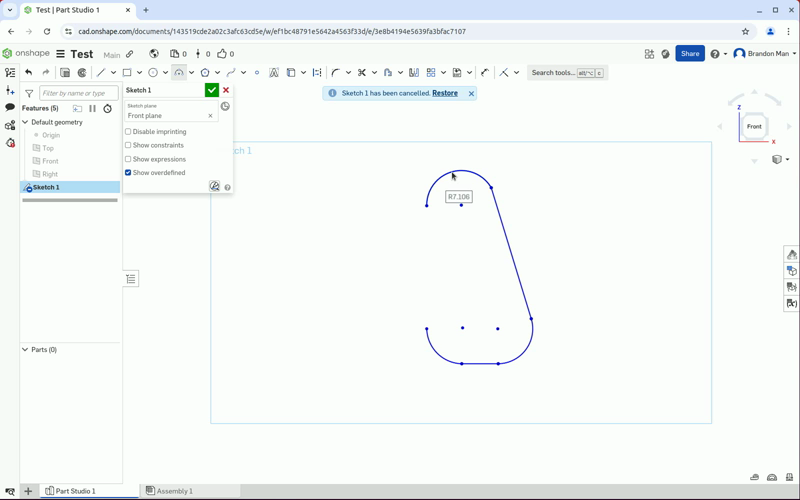
key(l)
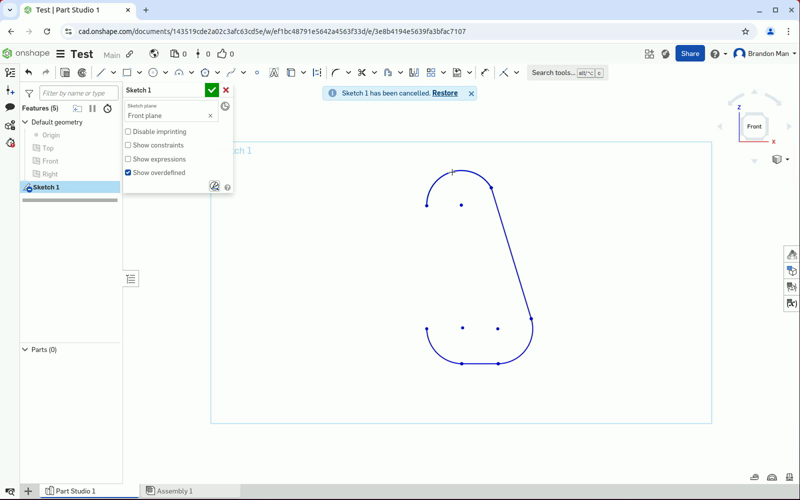
mouse_move(426, 205)
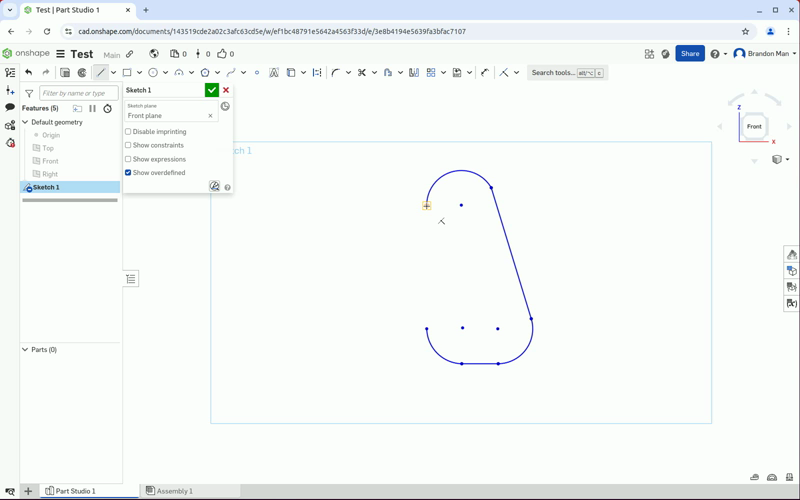
click(426, 205)
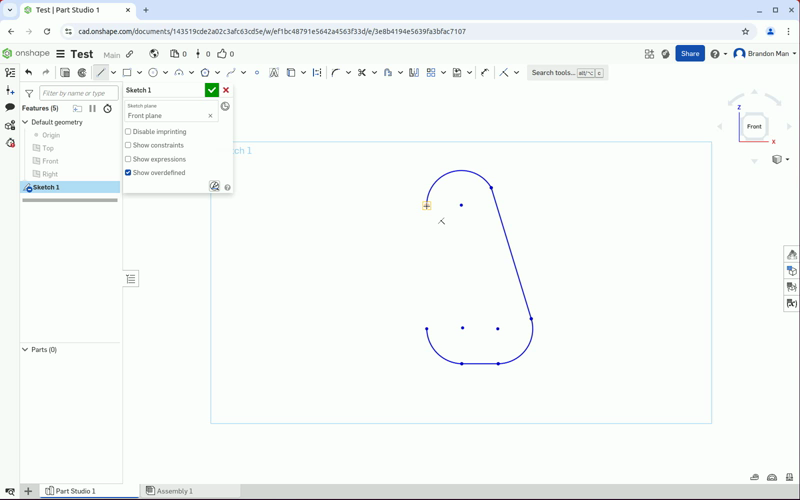
key_down(shift)
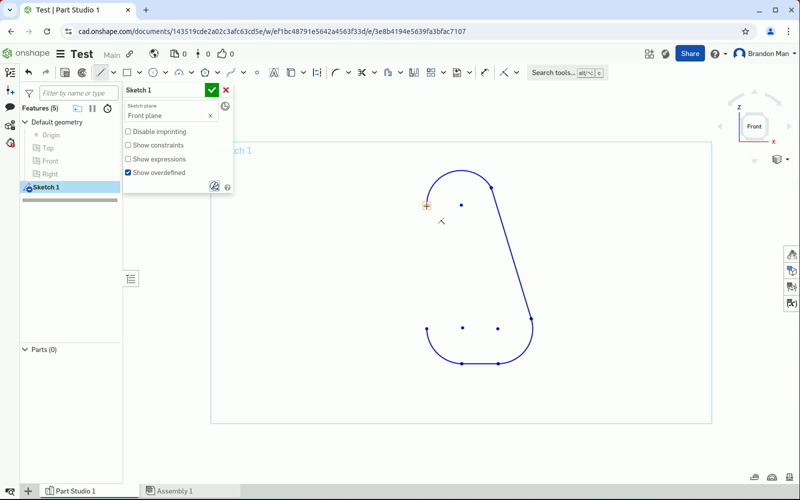
mouse_move(426, 328)
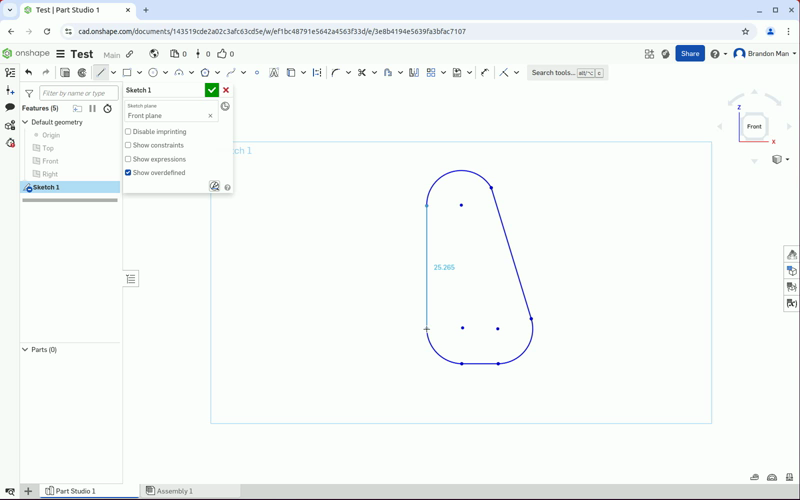
key_up(shift)
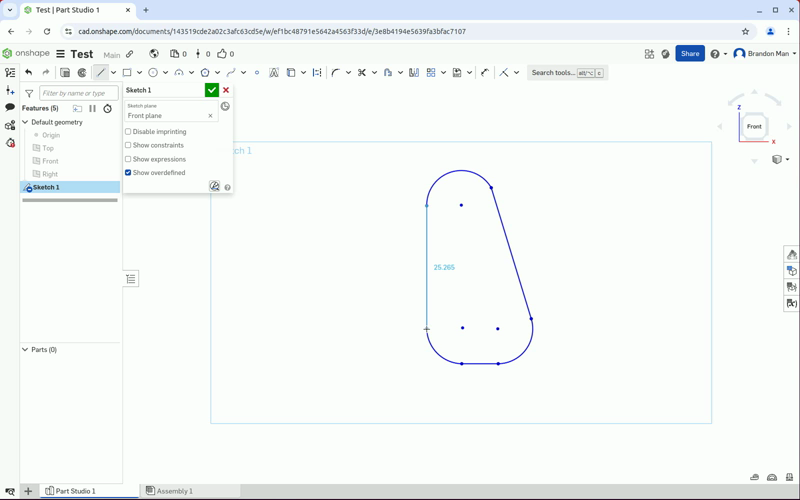
click(426, 328)
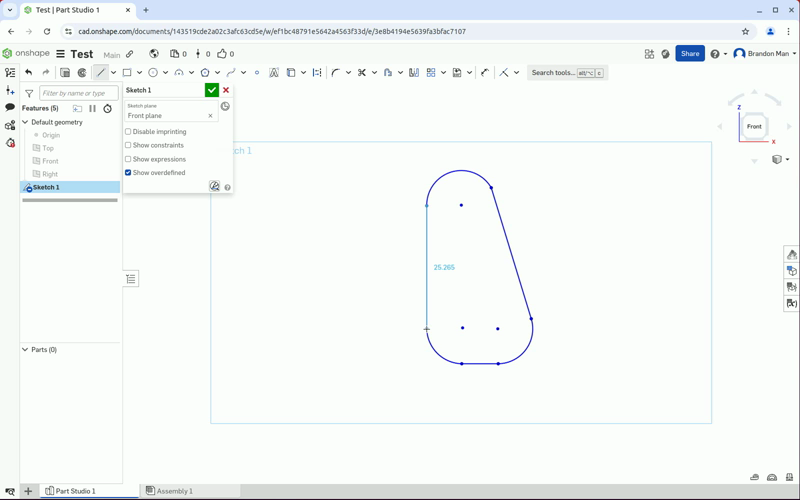
key(esc)
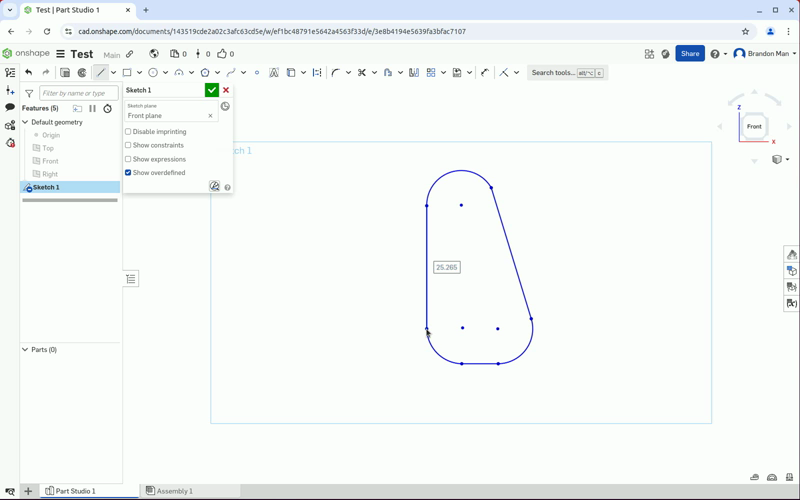
key(c)
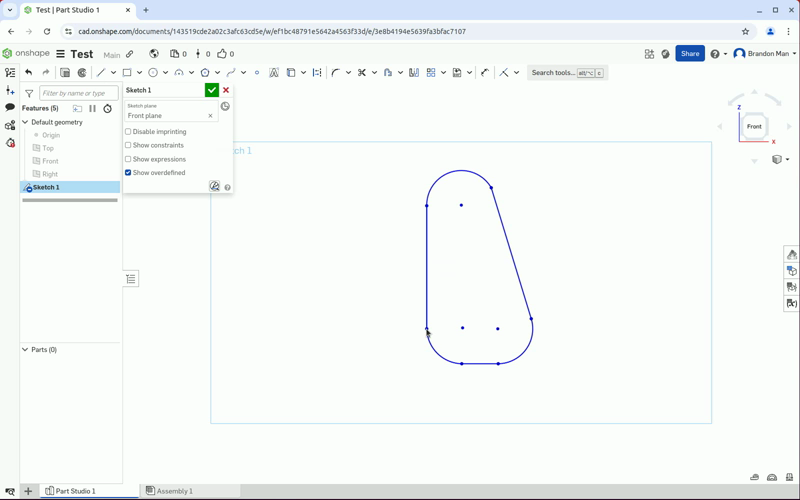
key_down(shift)
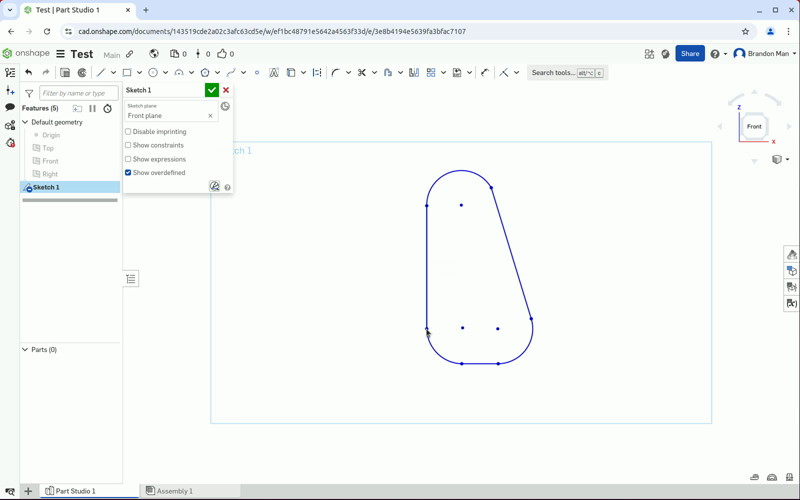
mouse_move(461, 205)
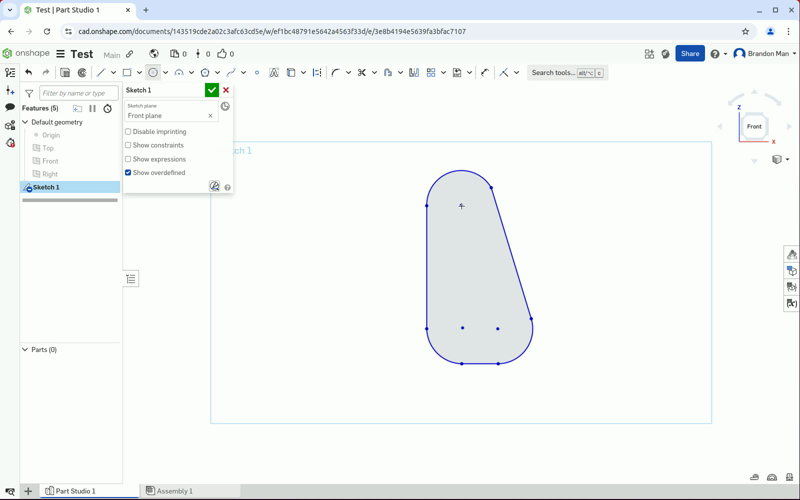
scroll(6)
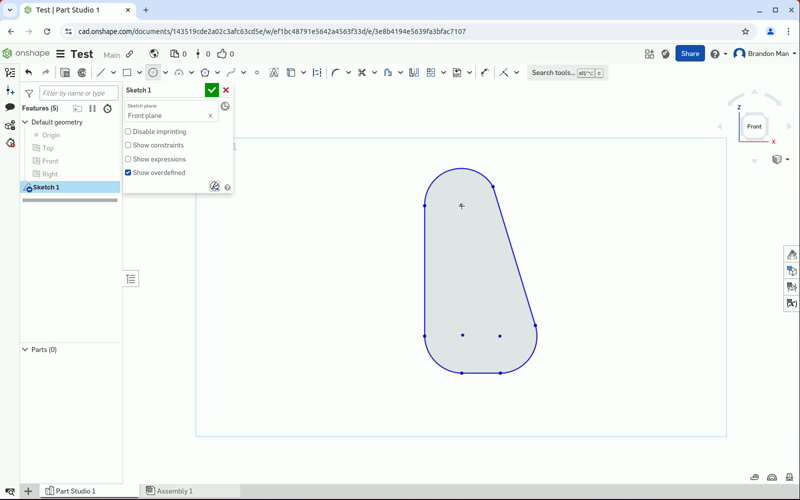
scroll(6)
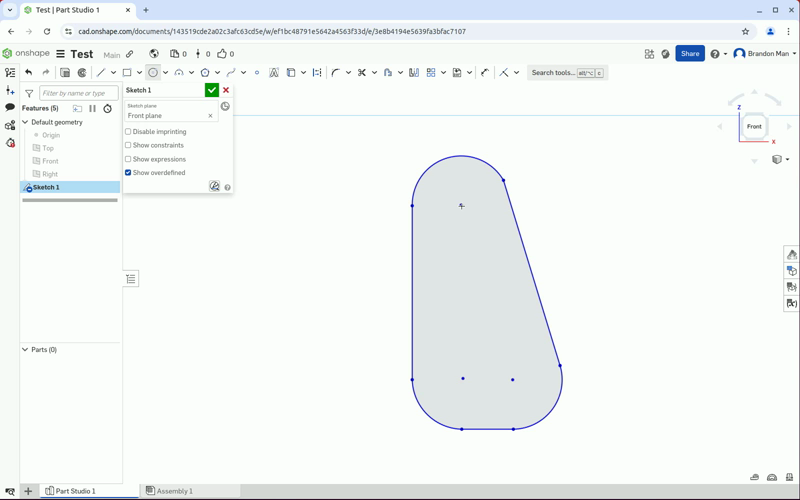
scroll(6)
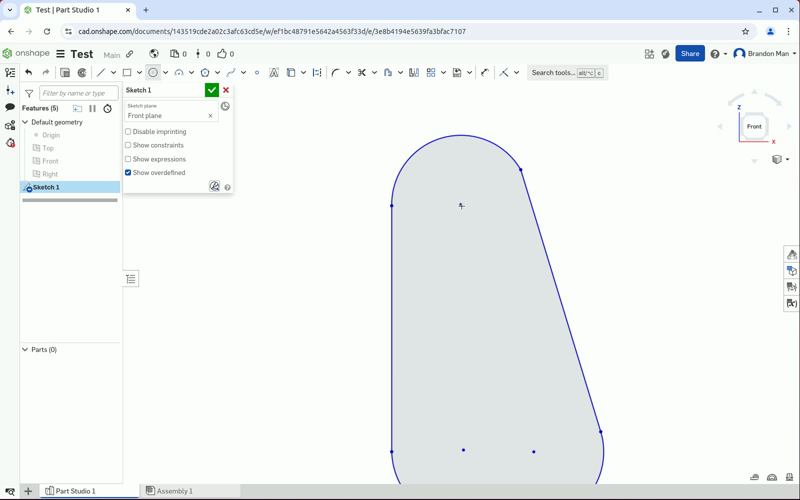
scroll(6)
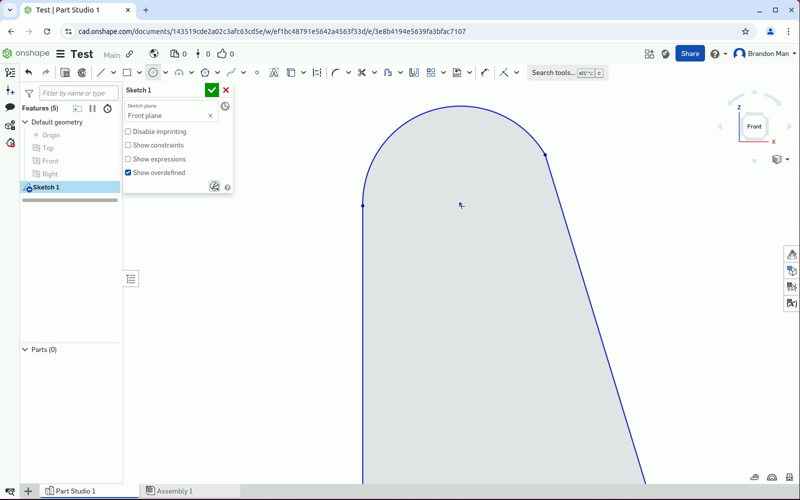
scroll(6)
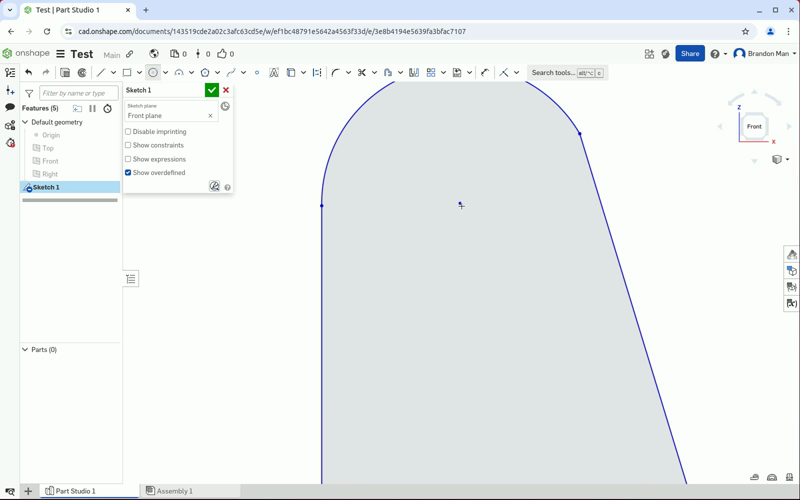
scroll(6)
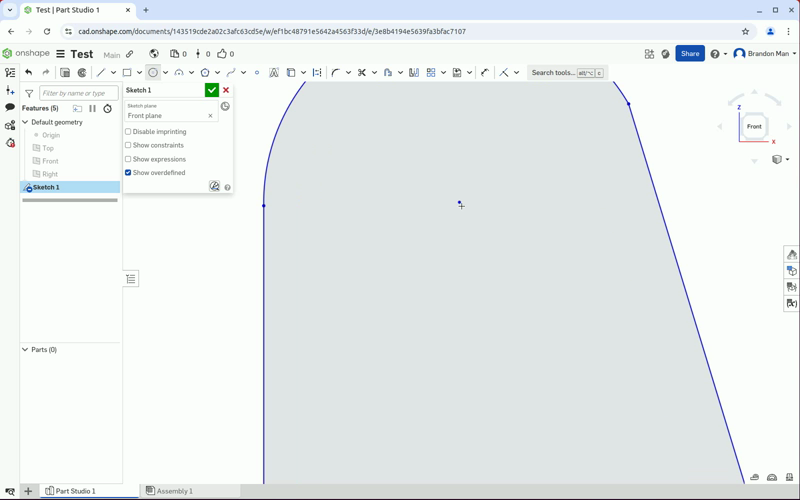
scroll(6)
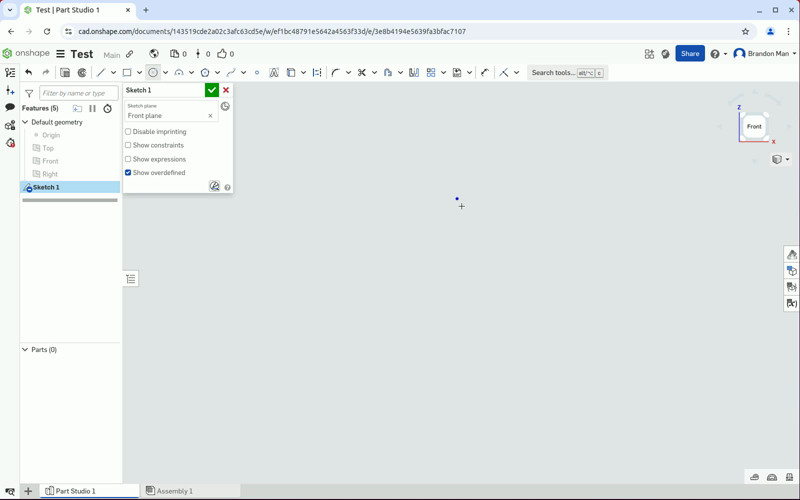
click(461, 205)
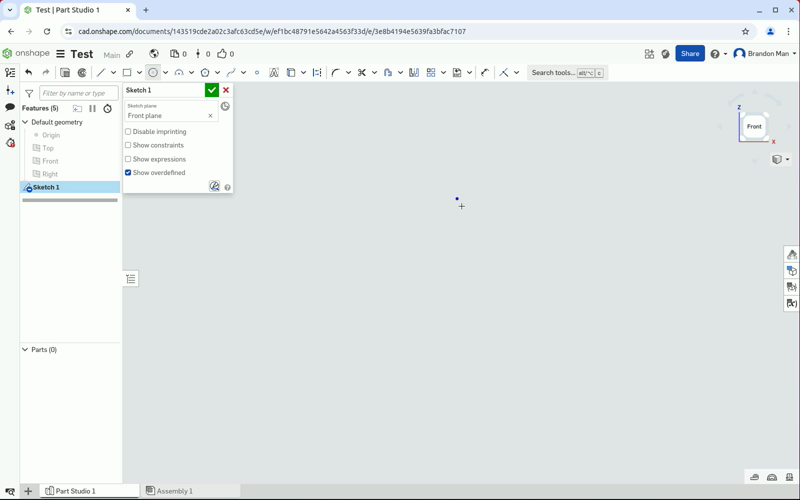
scroll(-6)
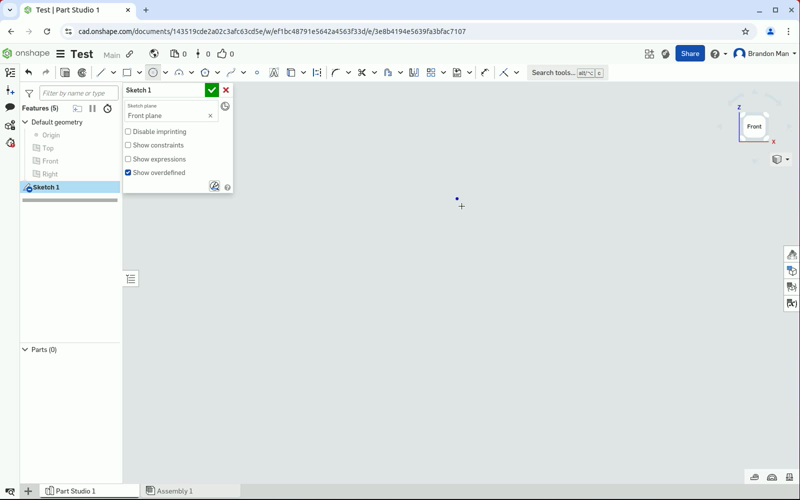
scroll(-6)
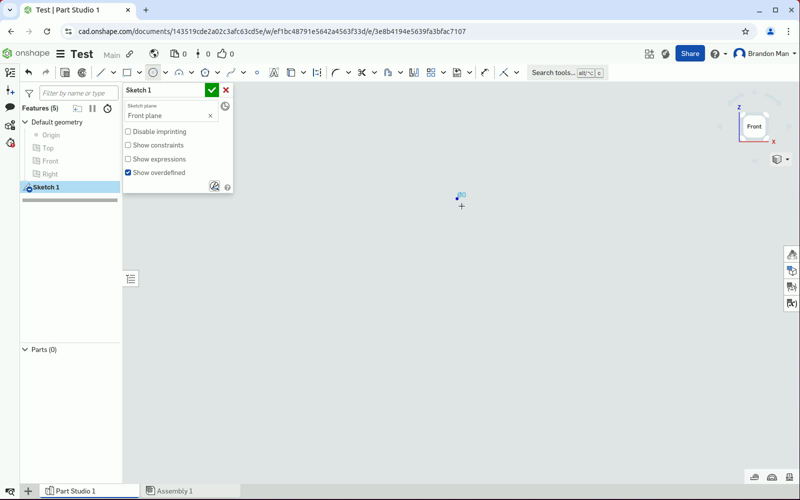
scroll(-6)
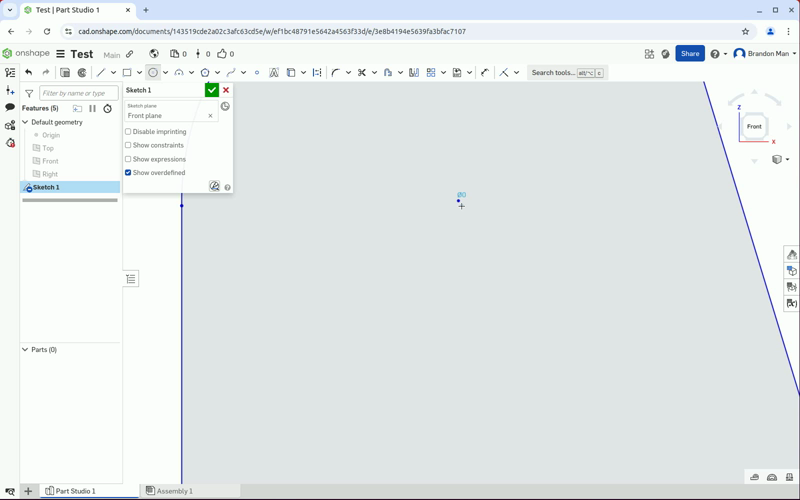
scroll(-6)
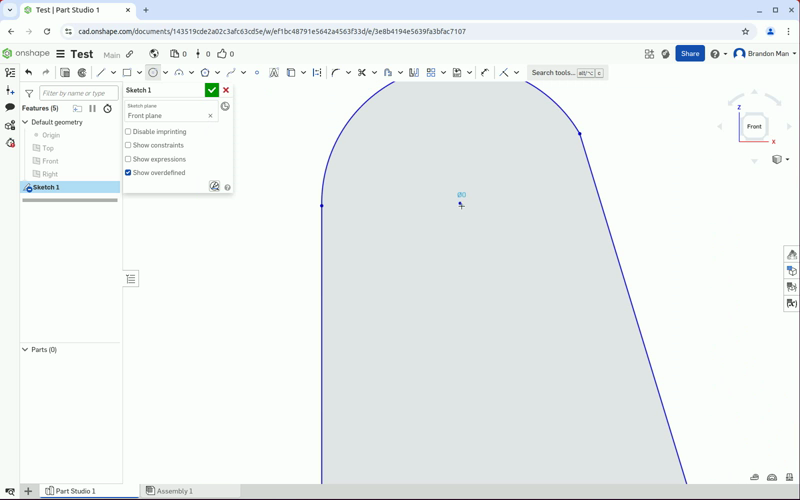
scroll(-6)
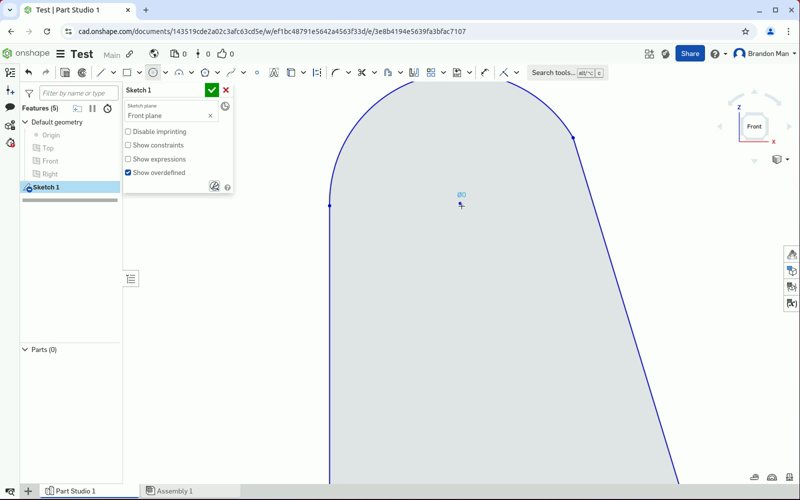
scroll(-6)
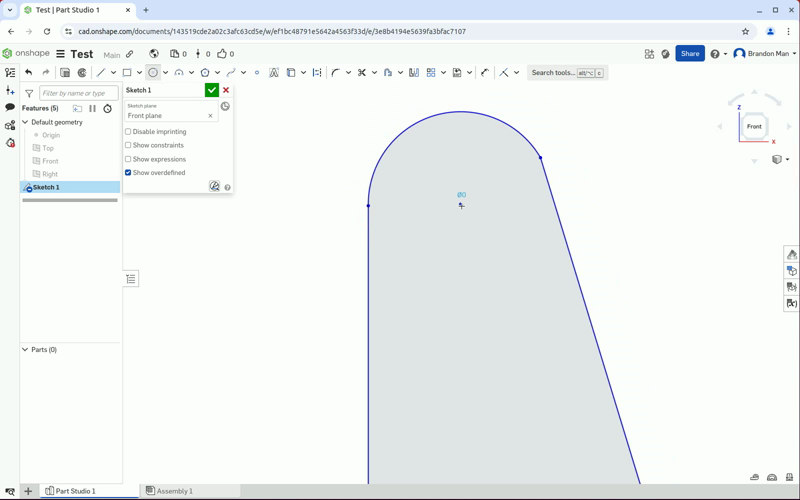
scroll(-6)
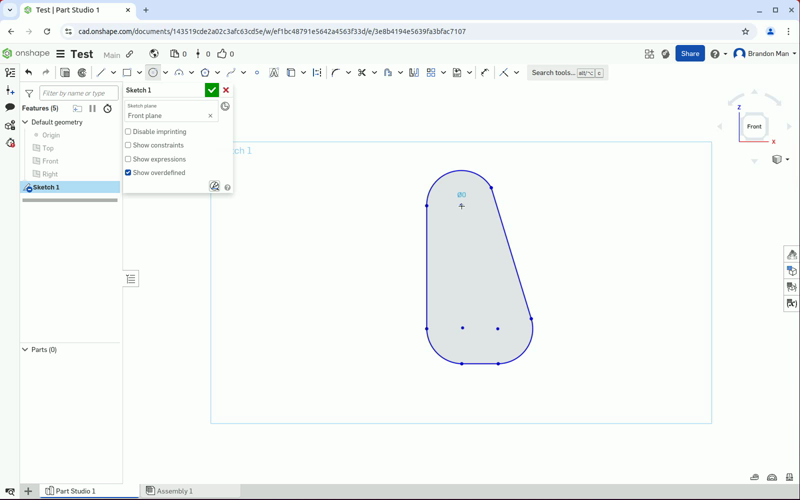
key_up(shift)
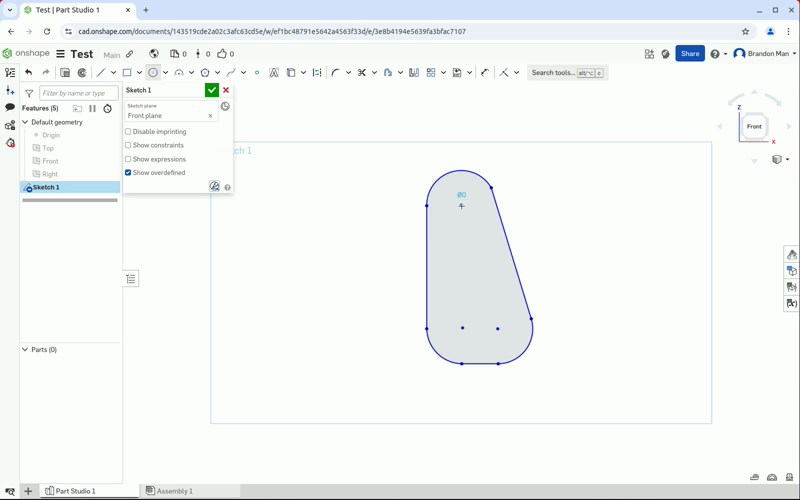
mouse_move(481, 205)
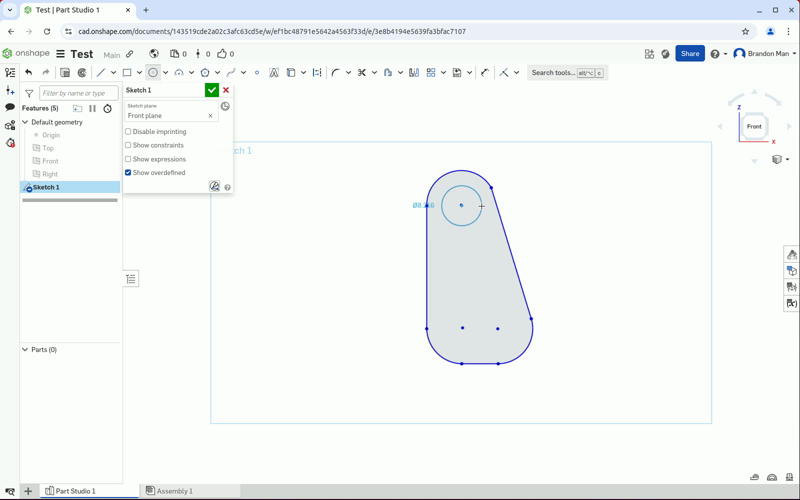
click(481, 205)
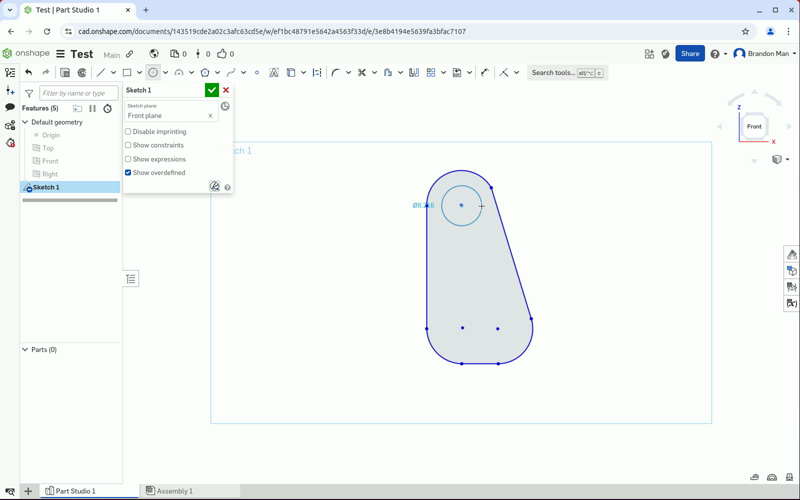
key(esc)
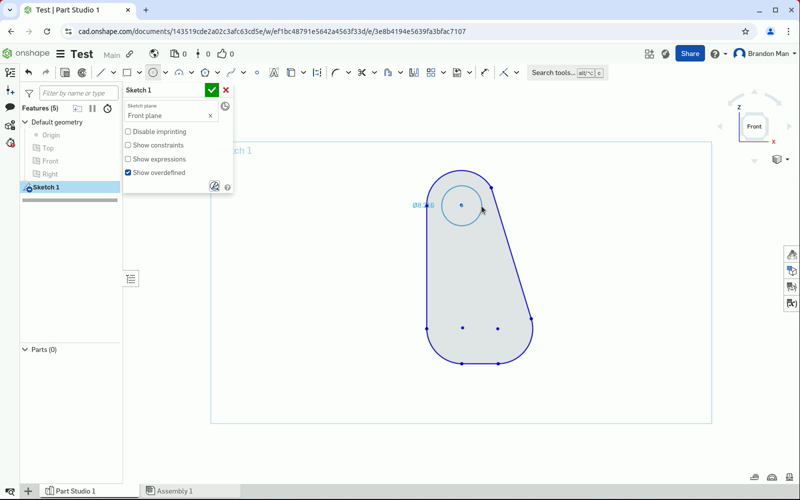
key(c)
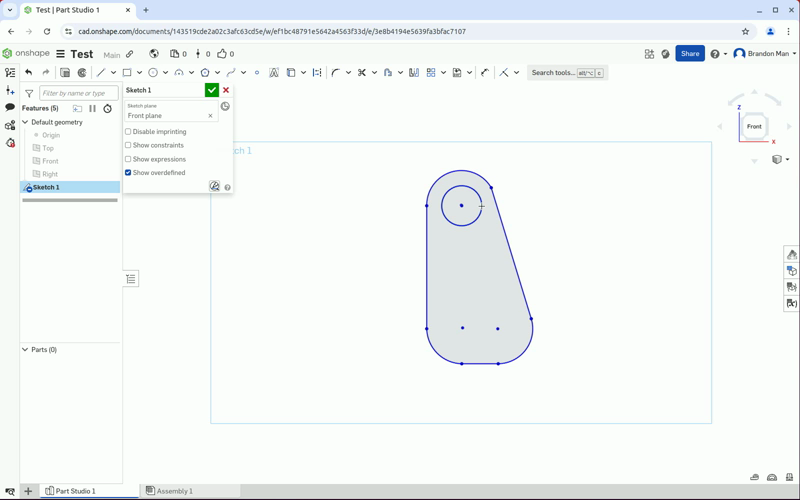
key_down(shift)
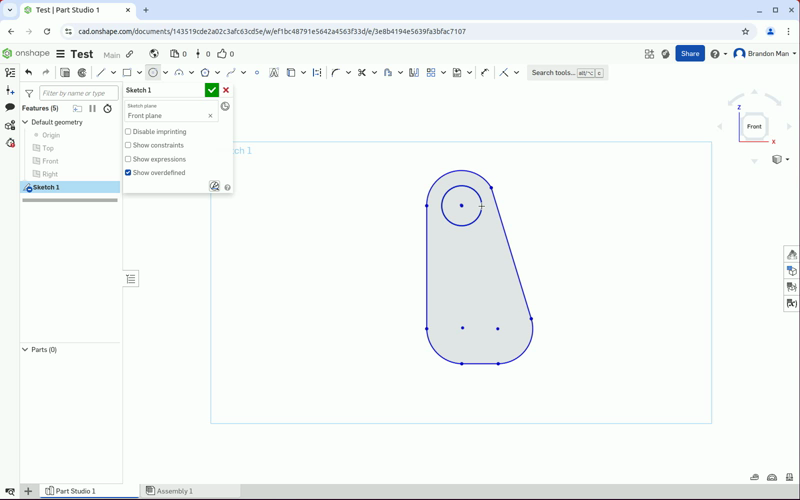
mouse_move(461, 328)
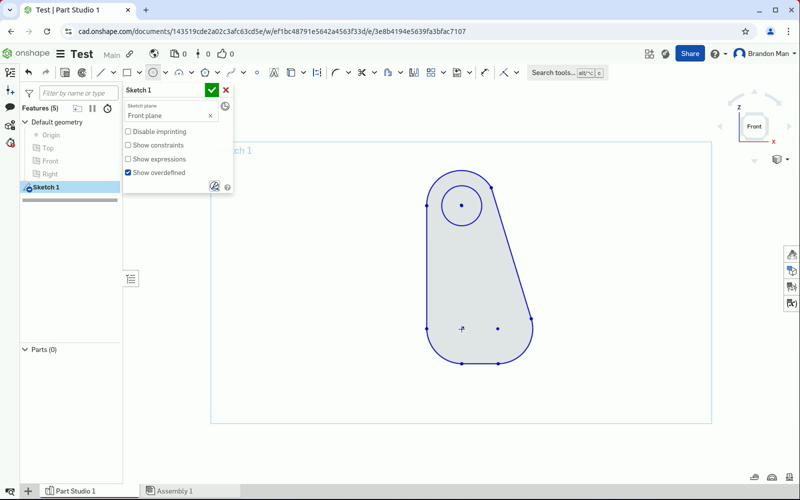
click(461, 328)
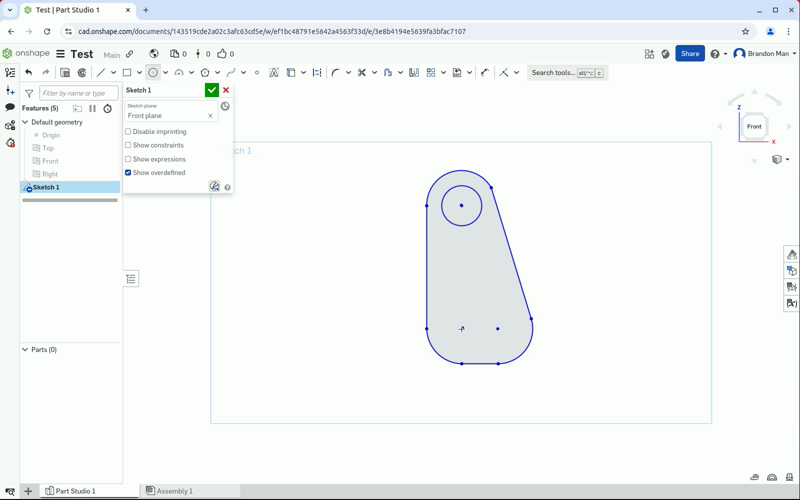
key_up(shift)
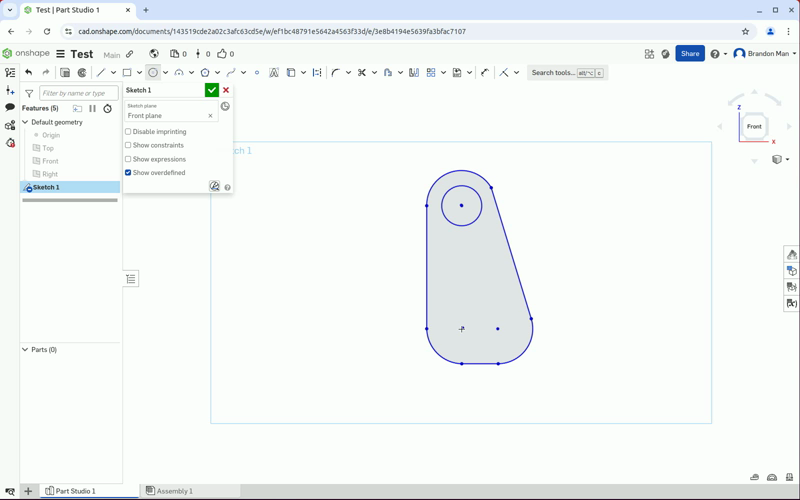
mouse_move(474, 328)
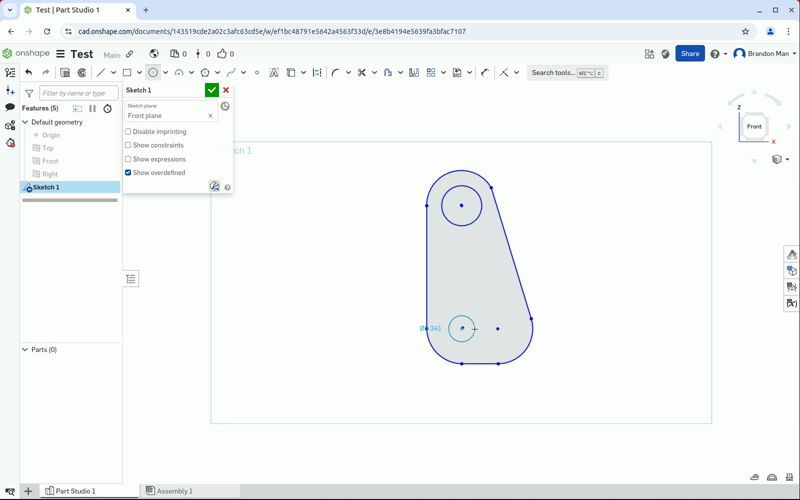
click(474, 328)
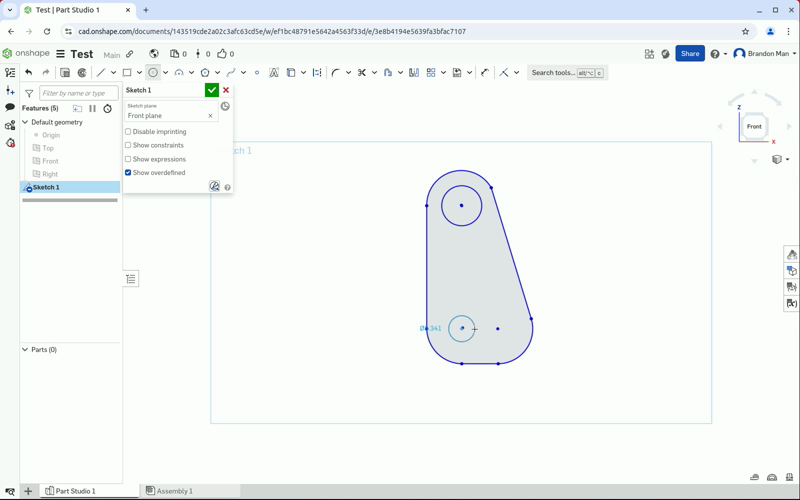
key(esc)
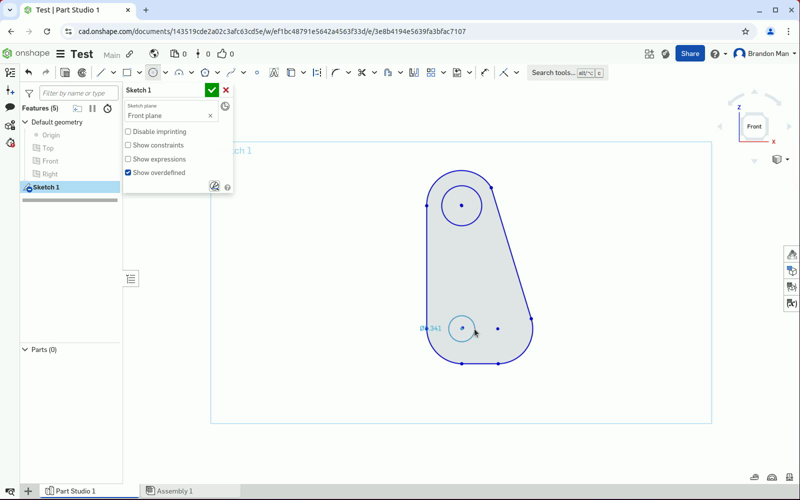
key(c)
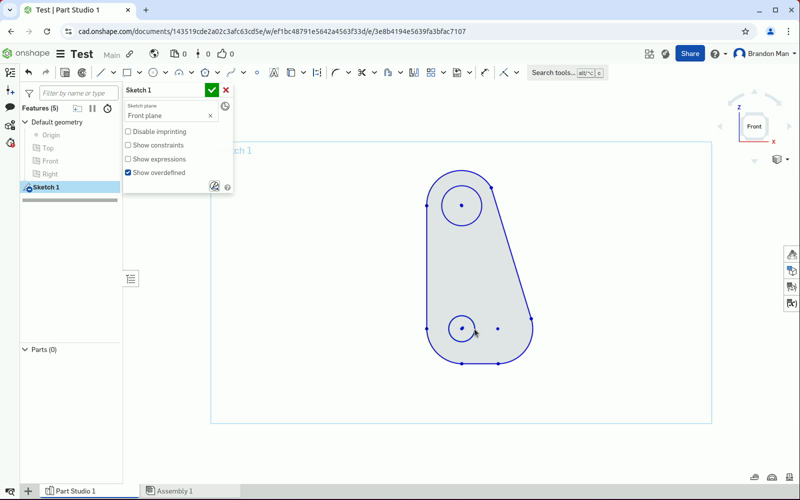
key_down(shift)
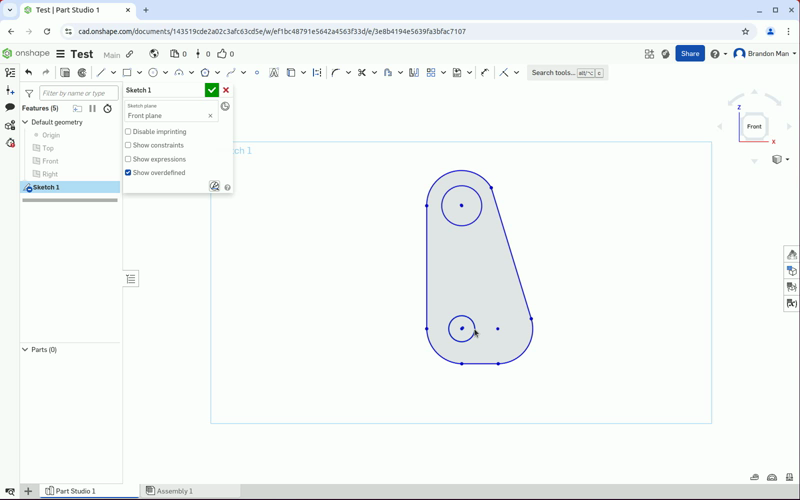
mouse_move(498, 328)
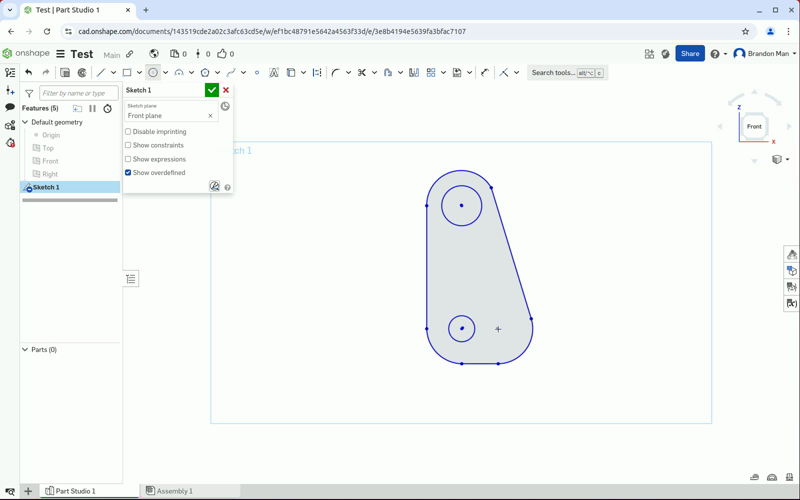
click(498, 328)
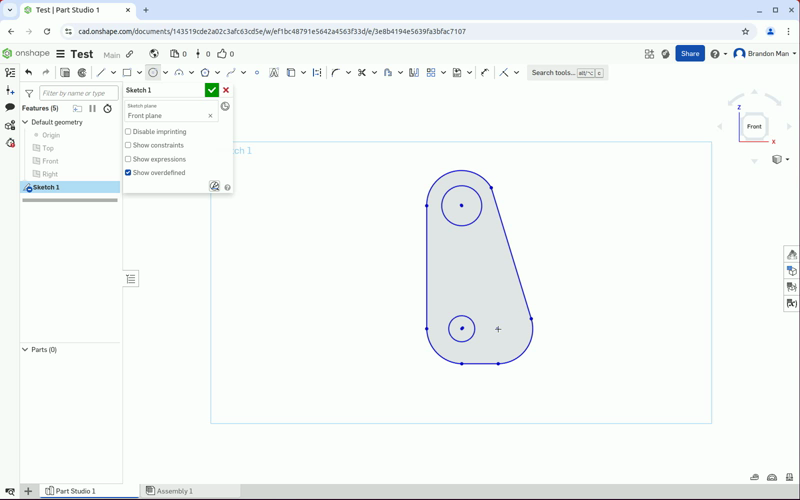
key_up(shift)
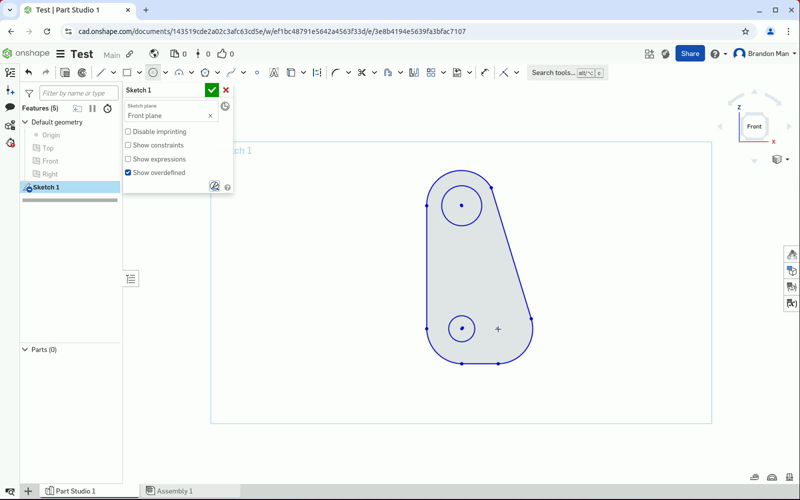
mouse_move(511, 328)
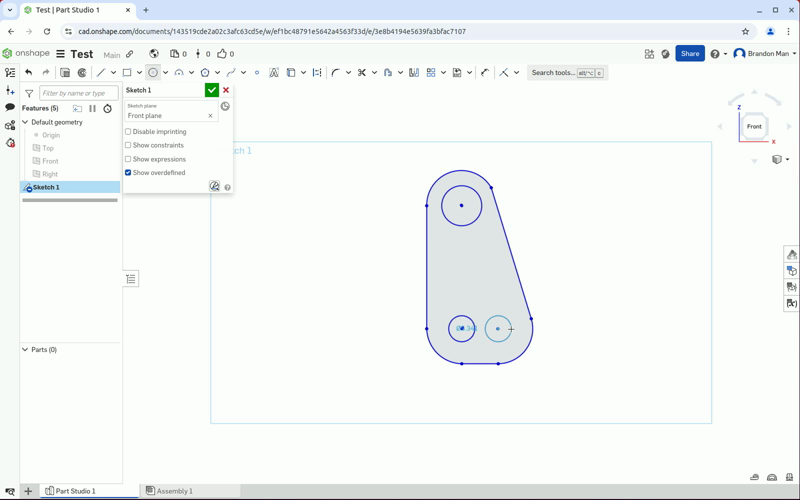
click(511, 328)
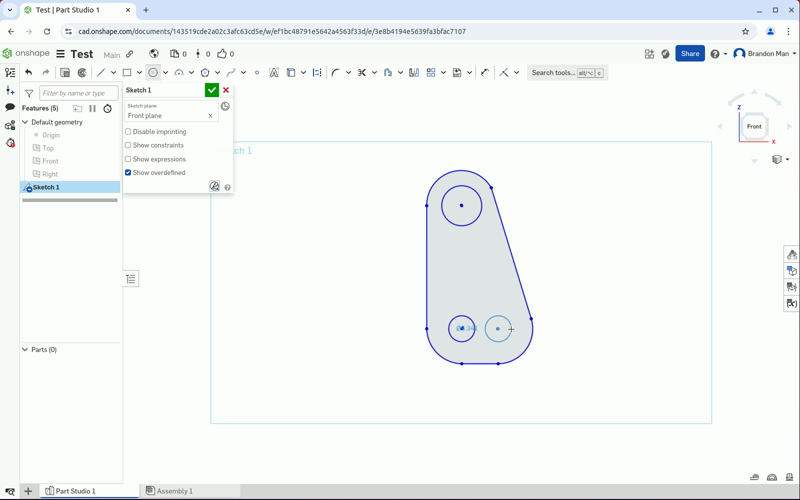
key(esc)
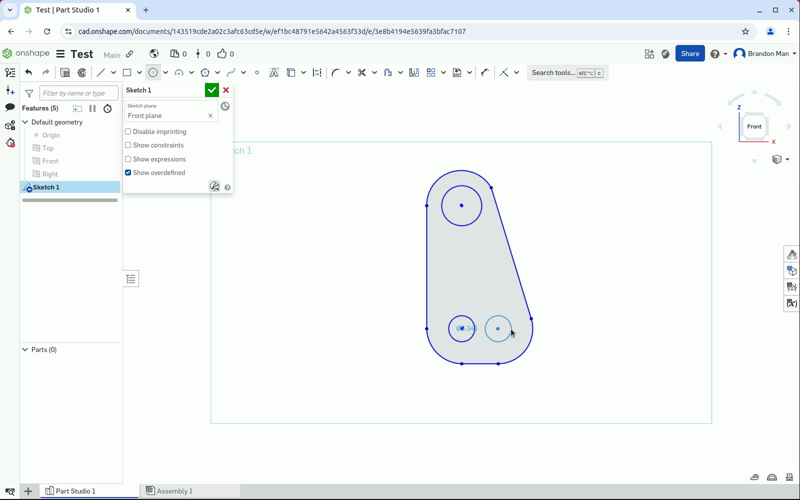
mouse_move(483, 295)
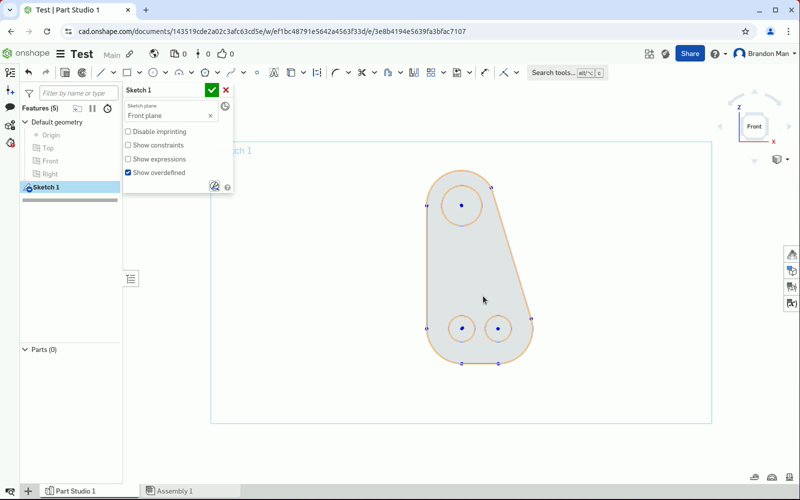
click(483, 295)
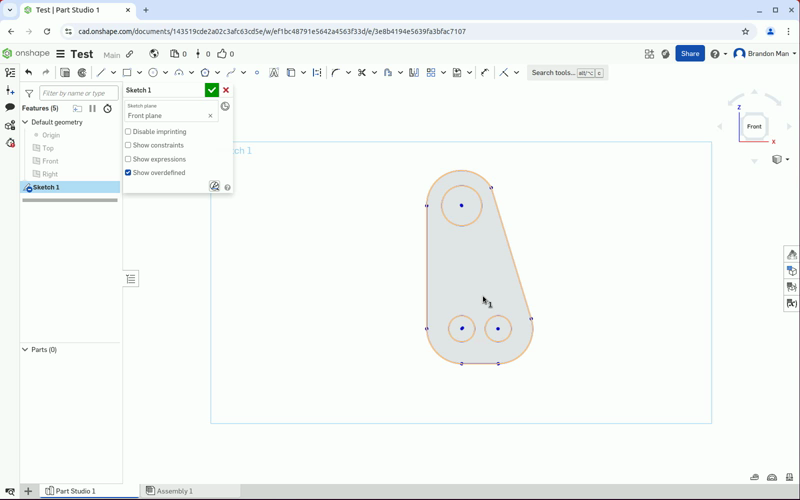
mouse_move(73, 352)
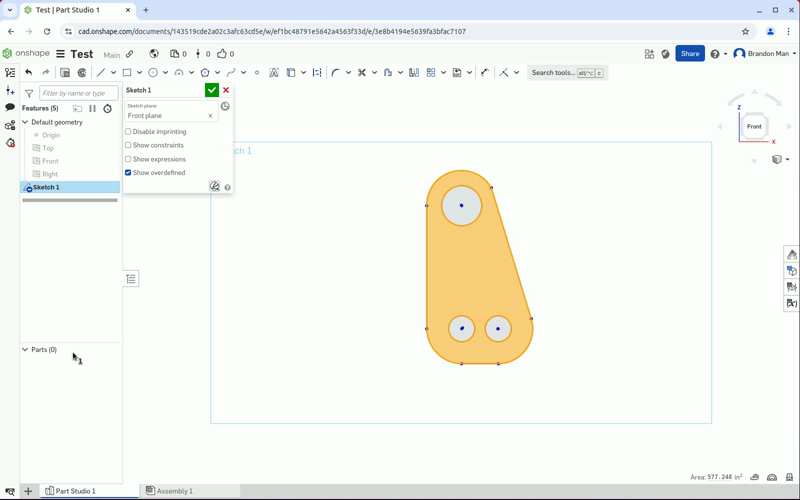
key(shift+y)
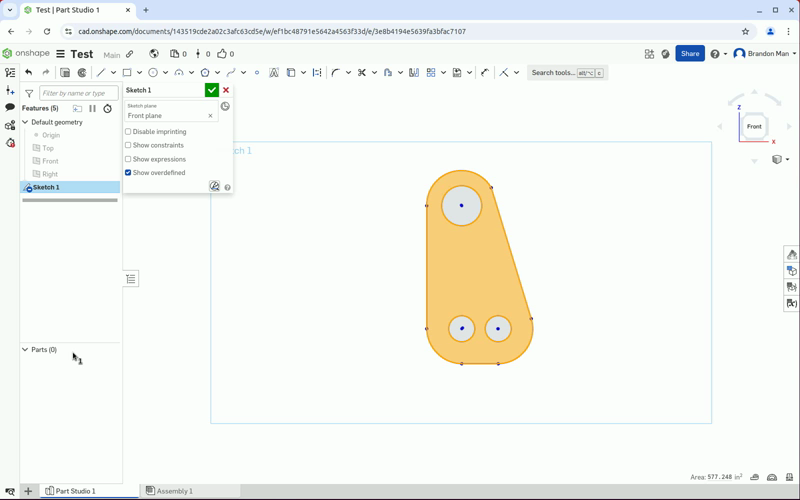
key(shift+e)
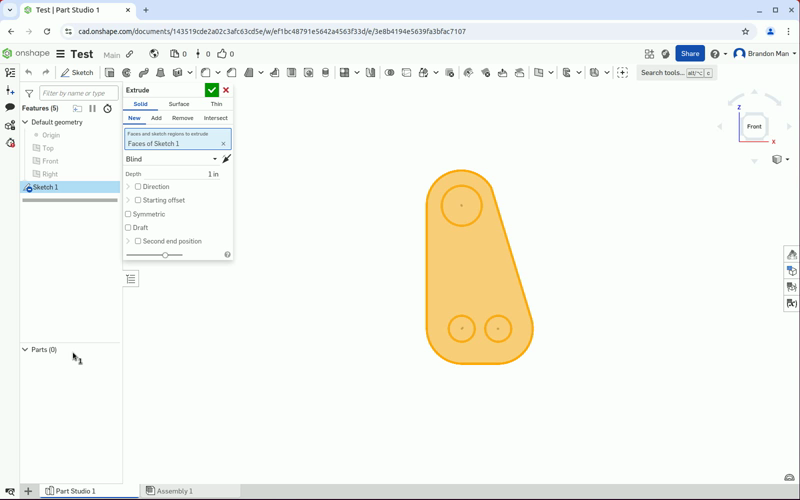
mouse_move(143, 106)
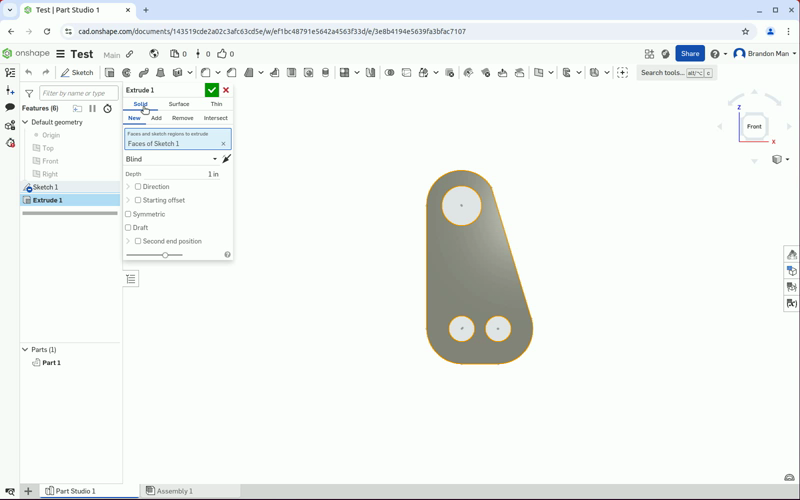
click(143, 106)
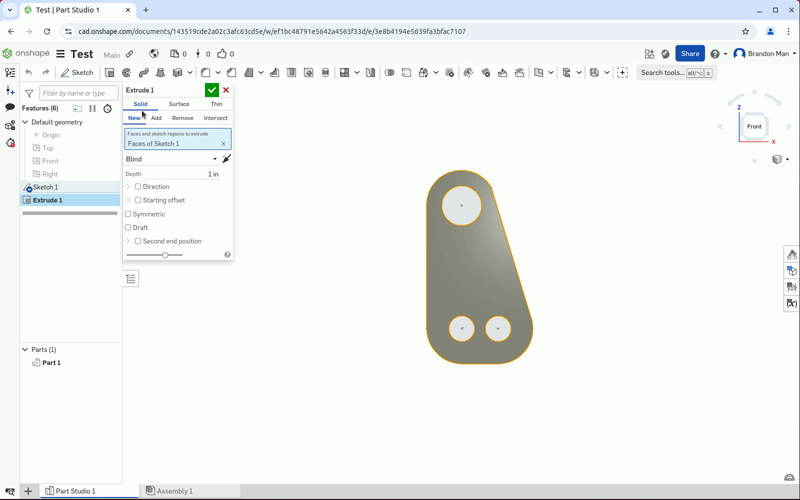
mouse_move(137, 120)
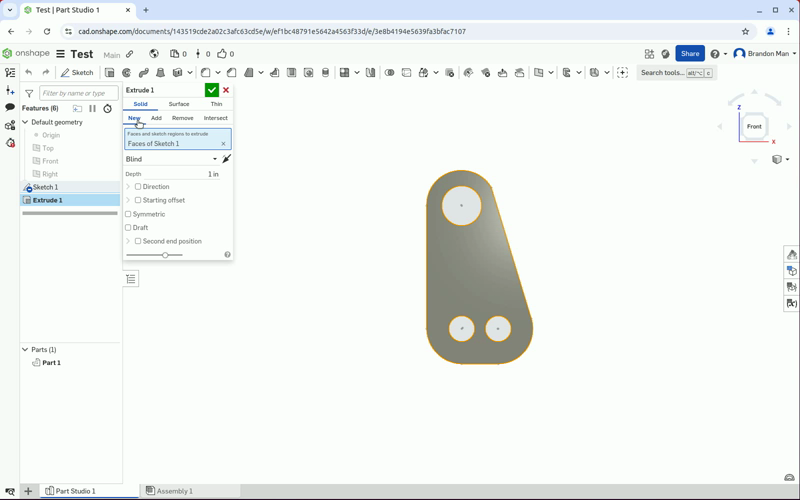
click(137, 120)
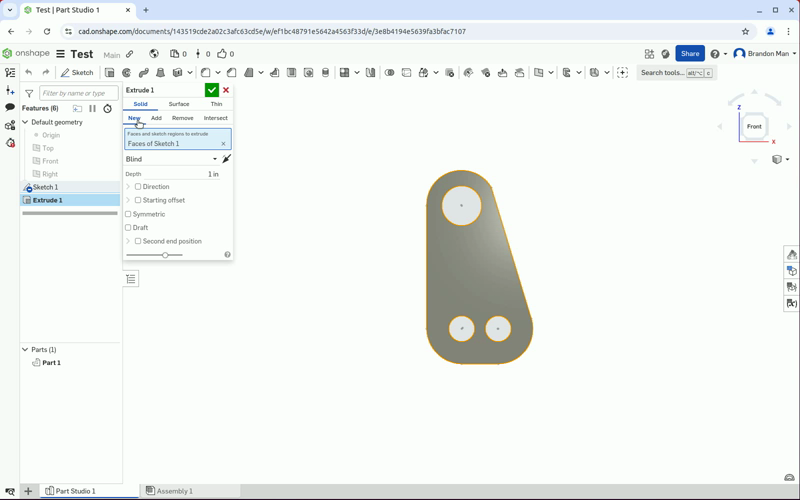
key(tab, 4)
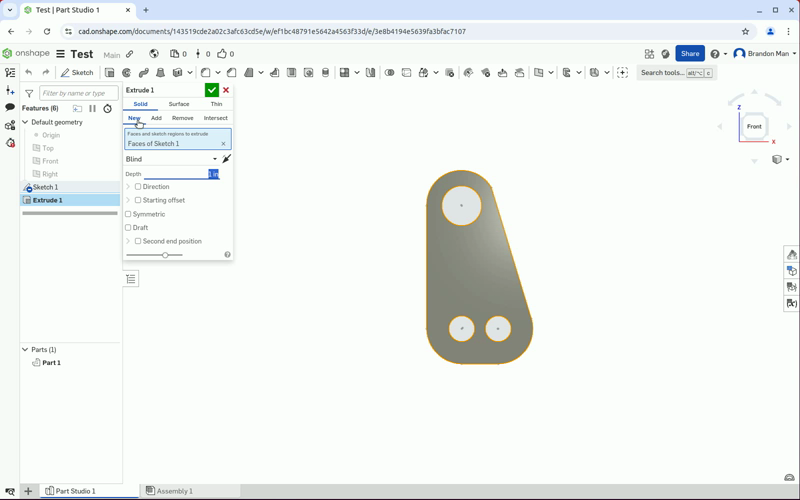
text(4.333)
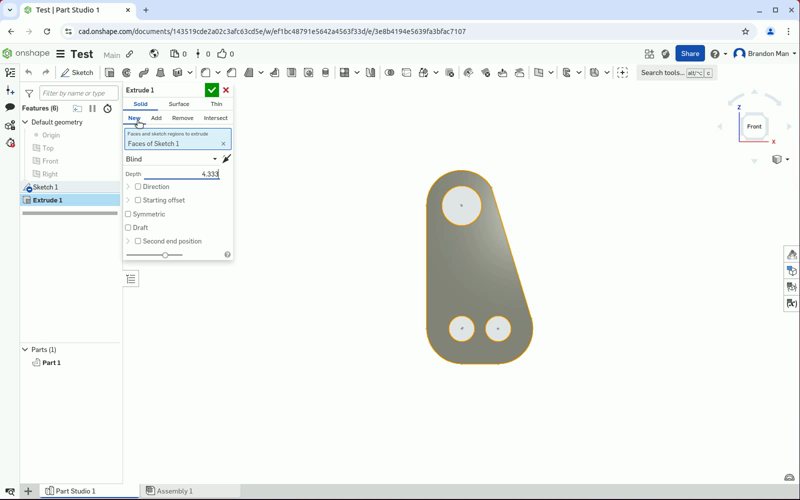
key(enter)
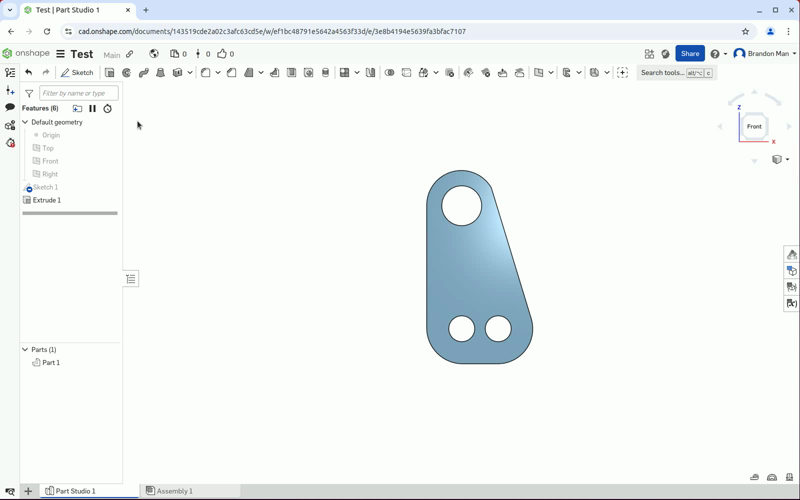
key(shift+h)
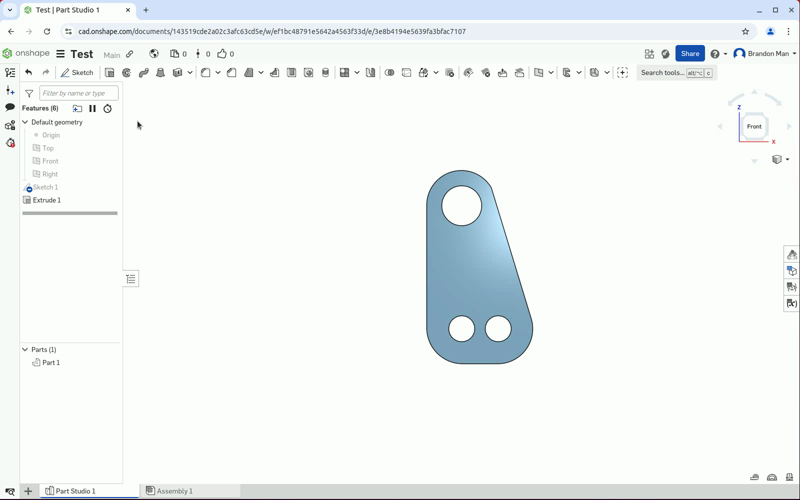
key(shift+h)
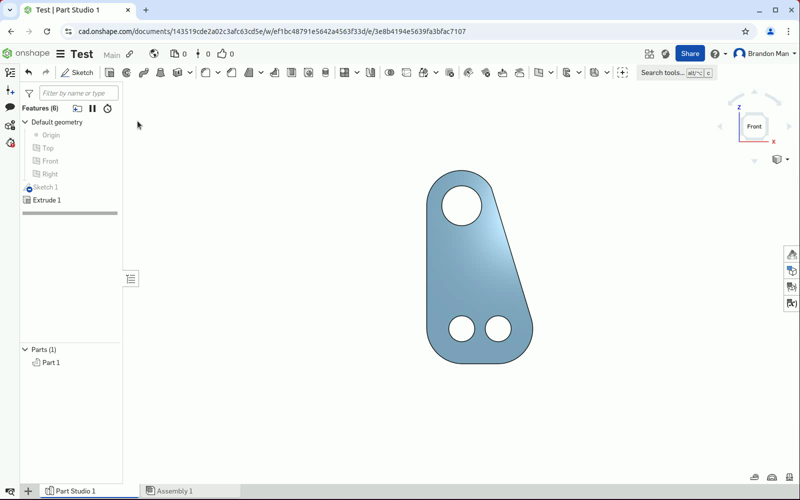
mouse_move(73, 189)
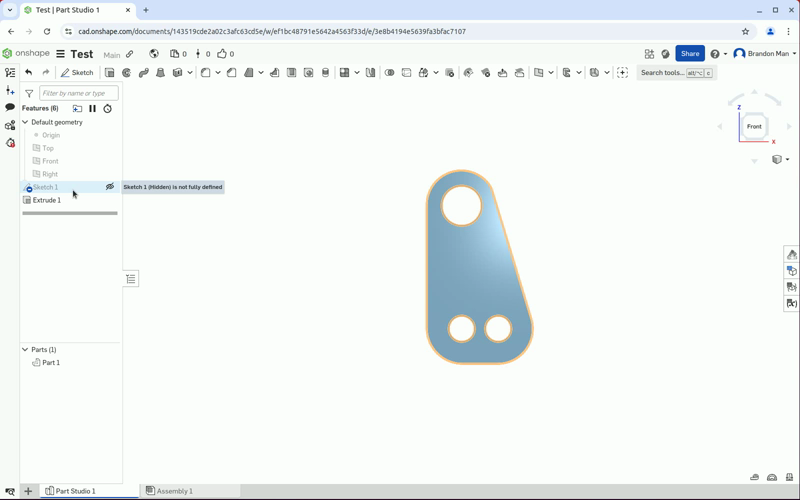
click(73, 189)
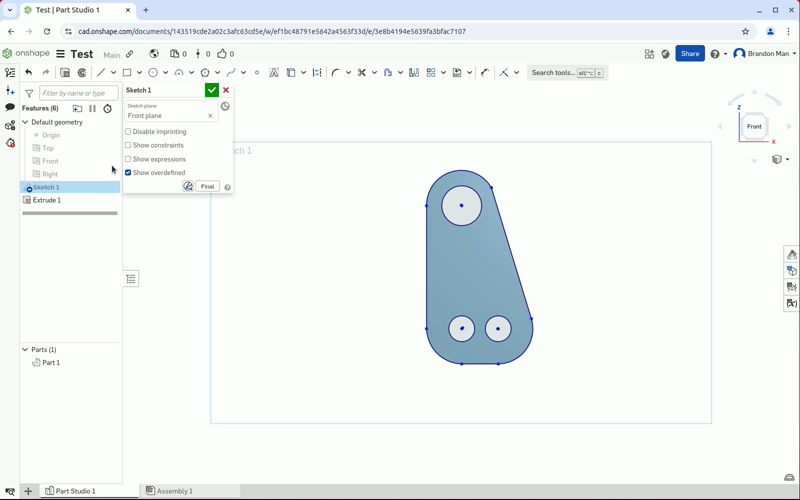
mouse_move(229, 92)
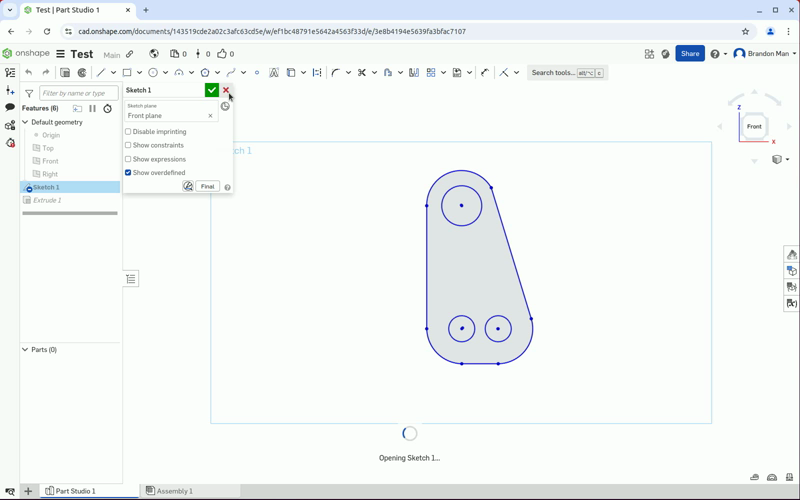
click(229, 92)
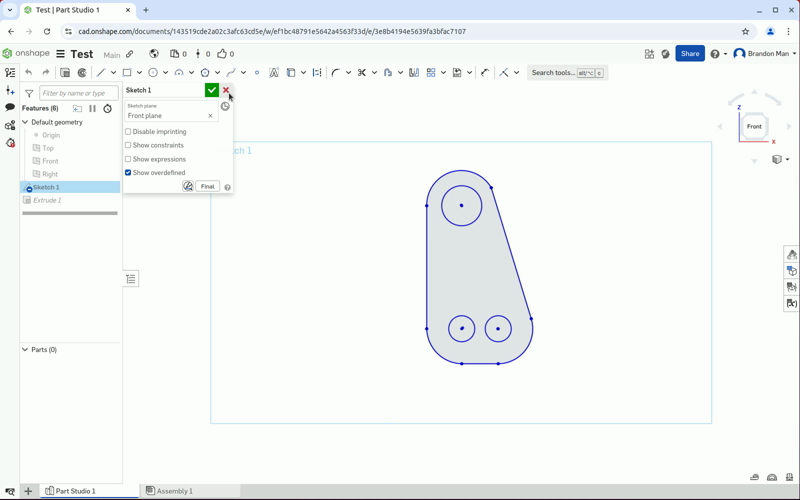
key(shift+s)
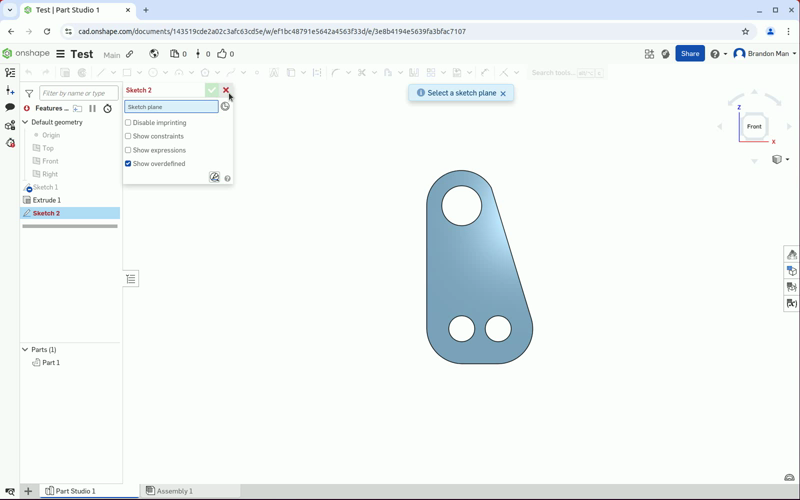
mouse_move(73, 163)
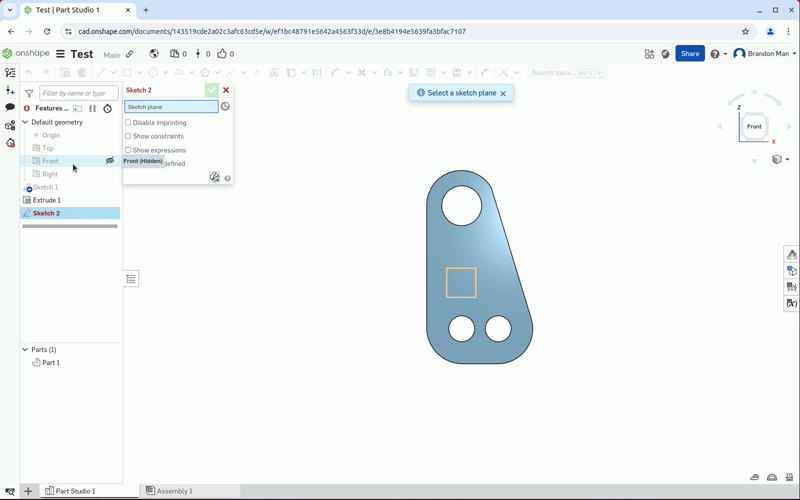
click(73, 163)
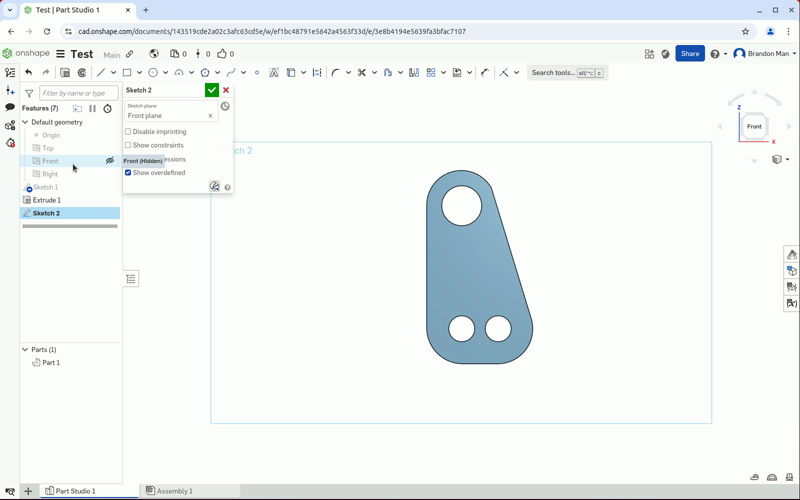
mouse_move(73, 352)
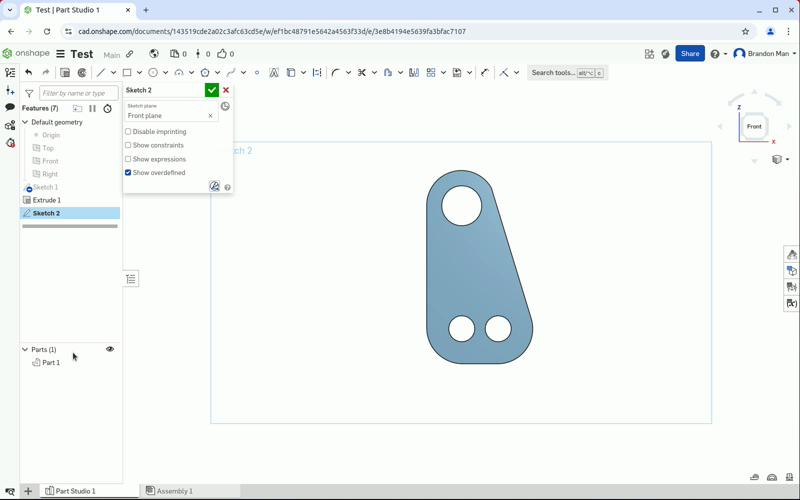
key(y)
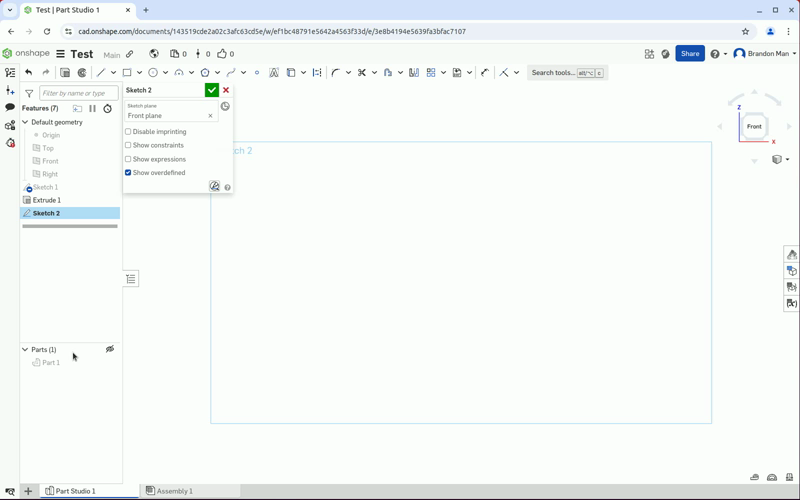
key(c)
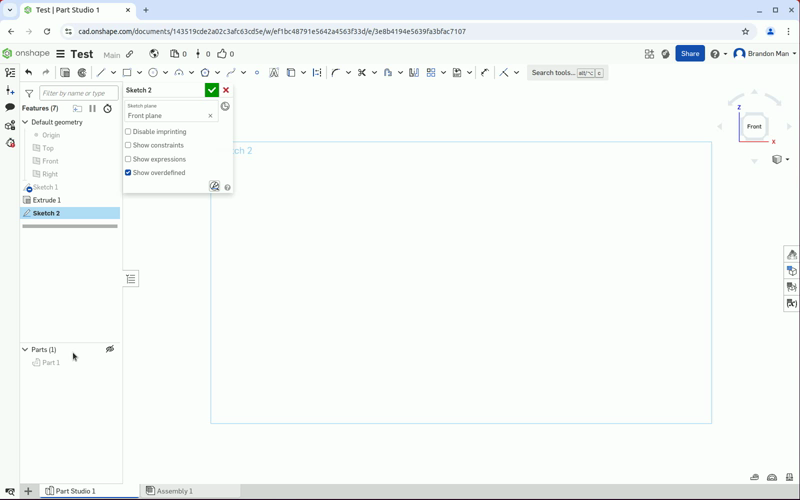
key_down(shift)
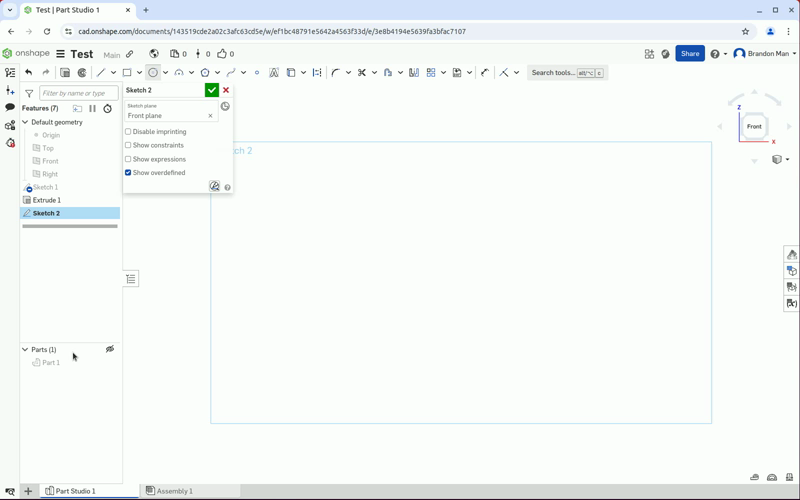
mouse_move(461, 328)
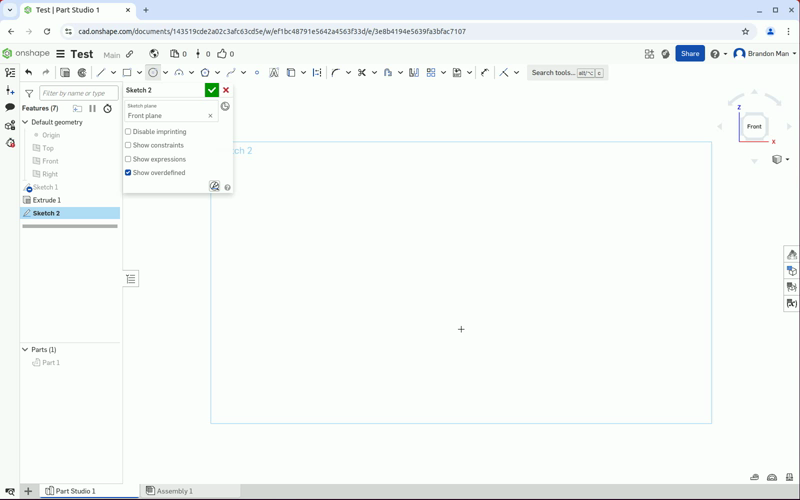
click(461, 328)
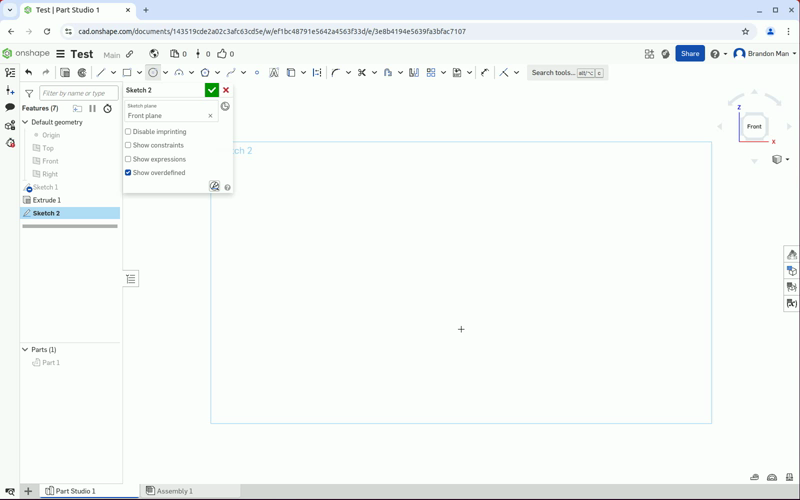
key_up(shift)
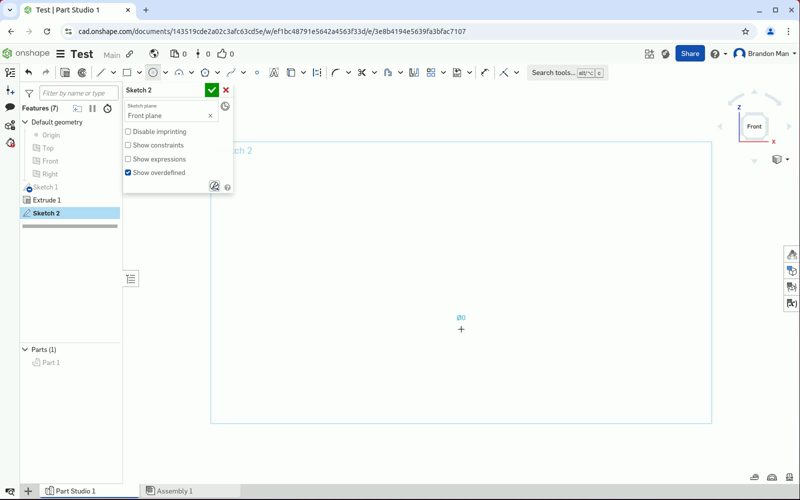
mouse_move(468, 328)
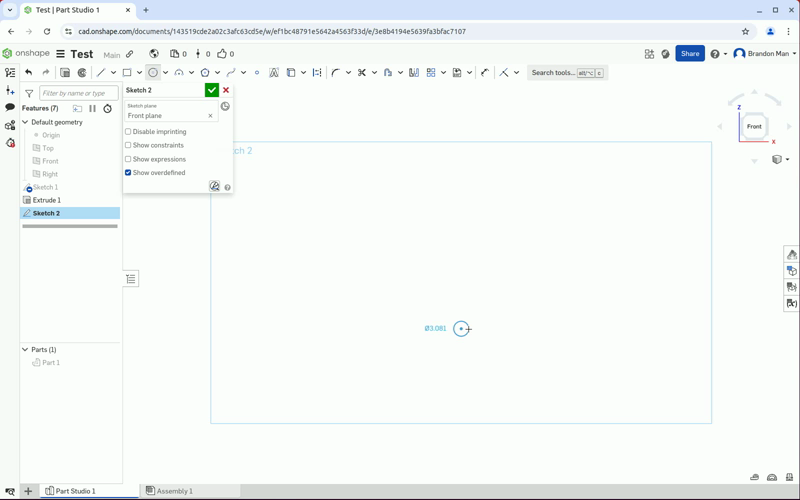
click(468, 328)
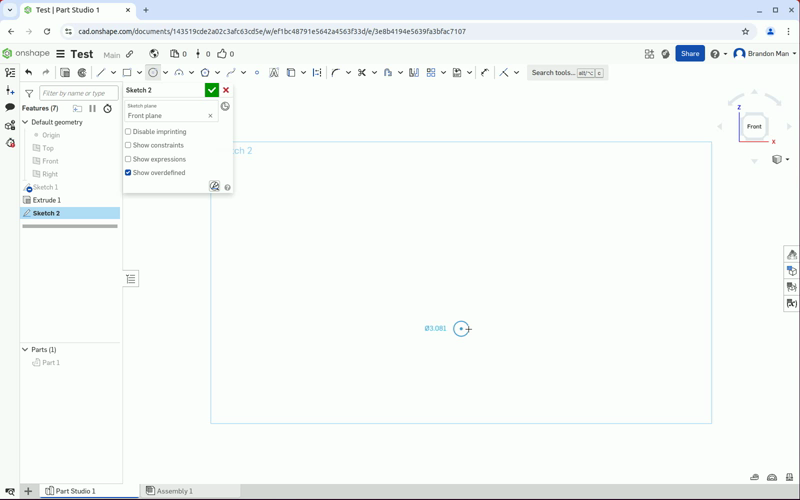
key(esc)
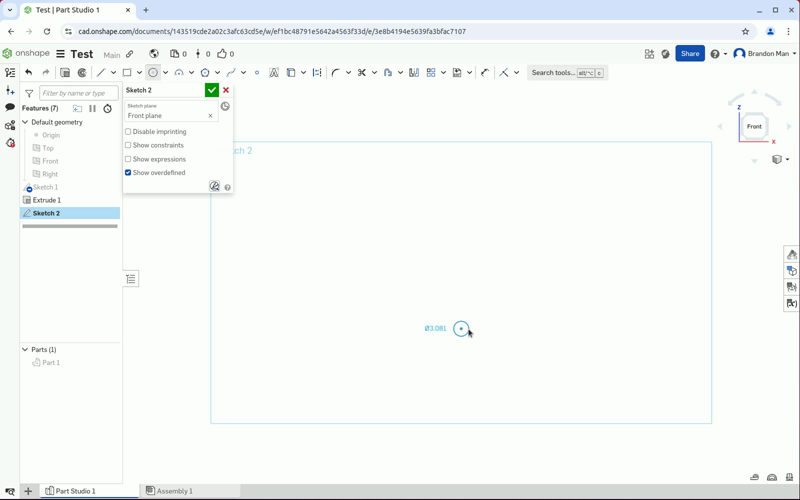
mouse_move(461, 332)
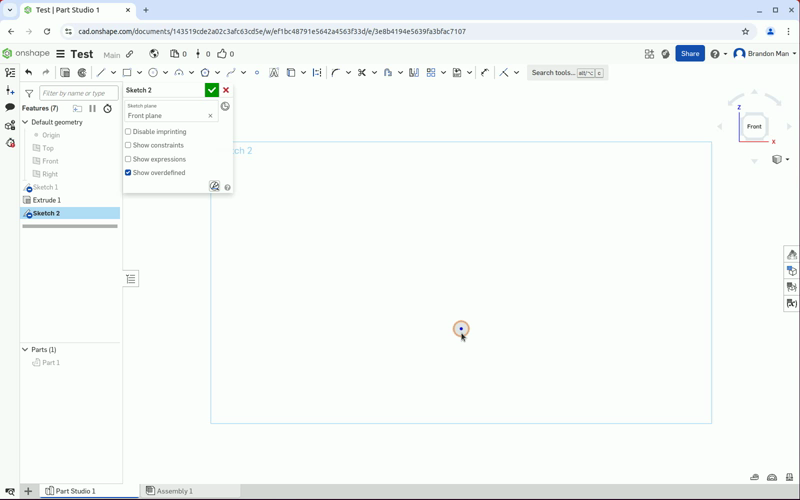
scroll(6)
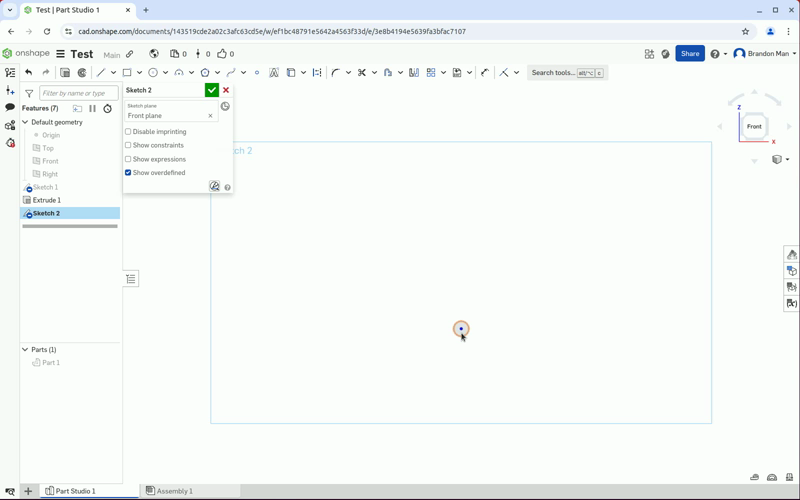
scroll(6)
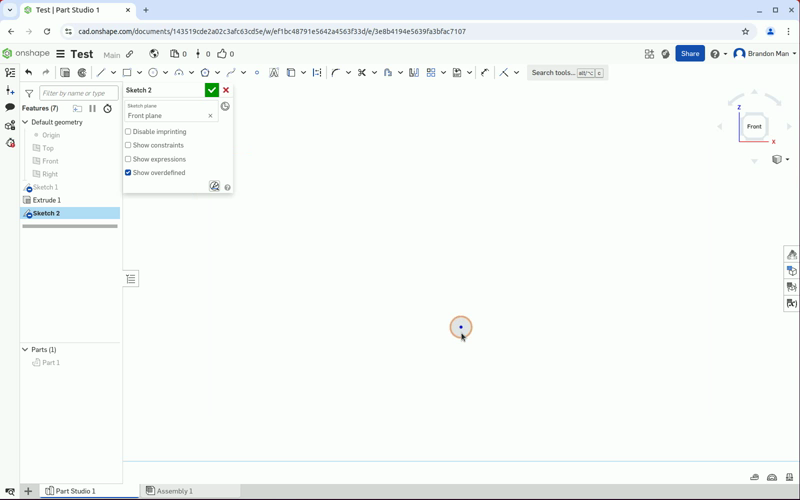
scroll(6)
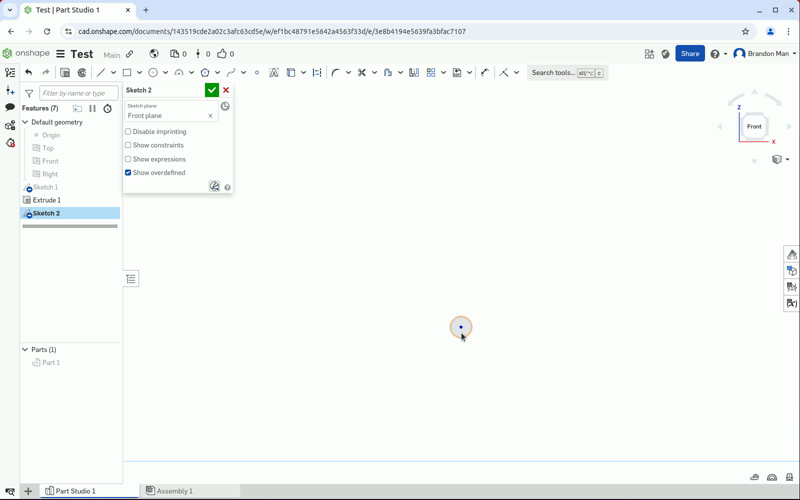
scroll(6)
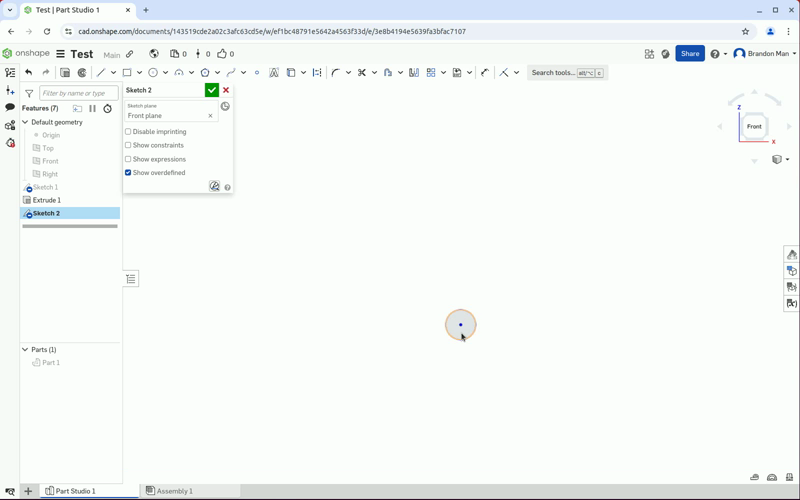
scroll(6)
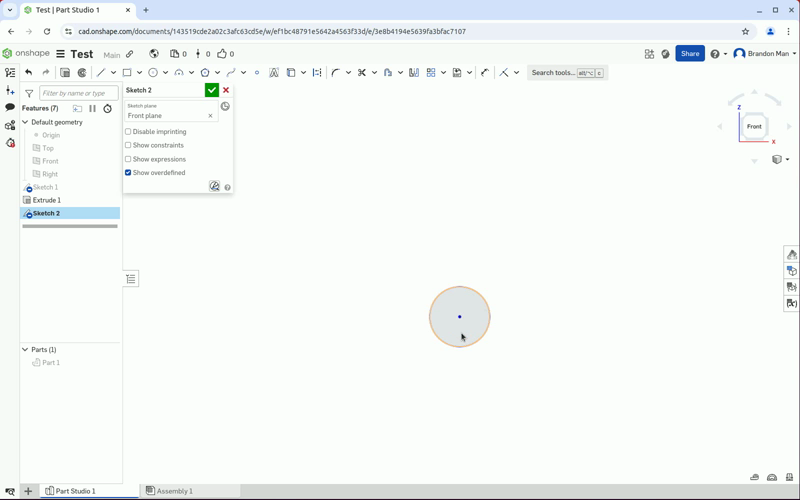
scroll(6)
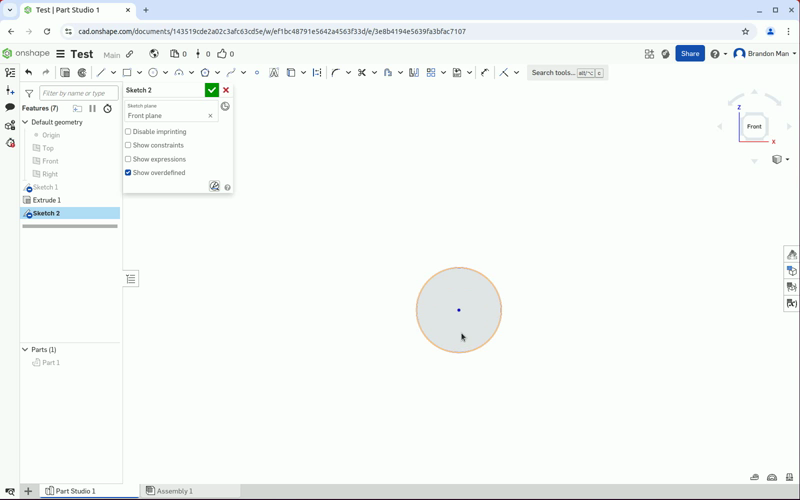
scroll(6)
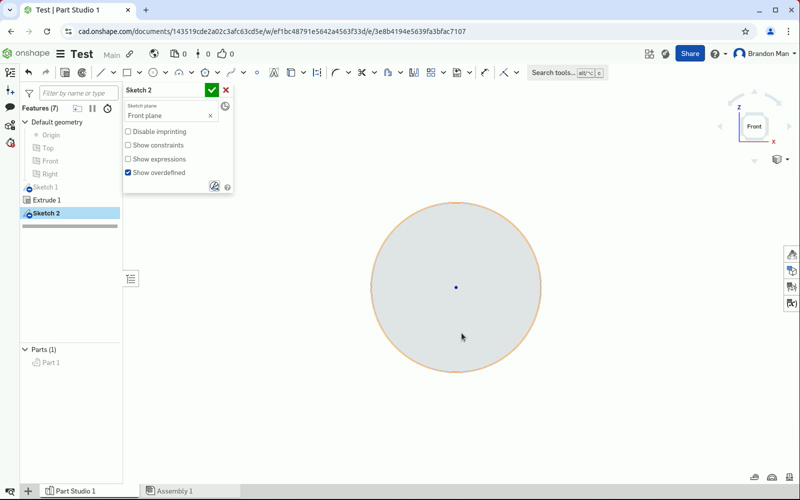
click(461, 332)
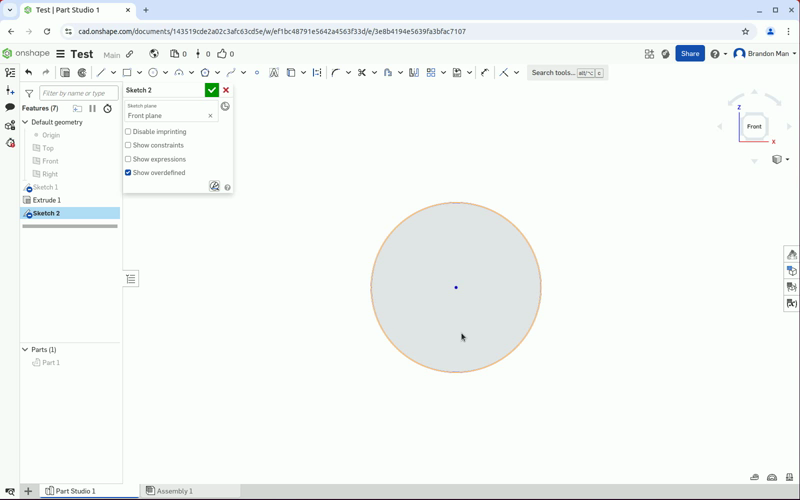
scroll(-6)
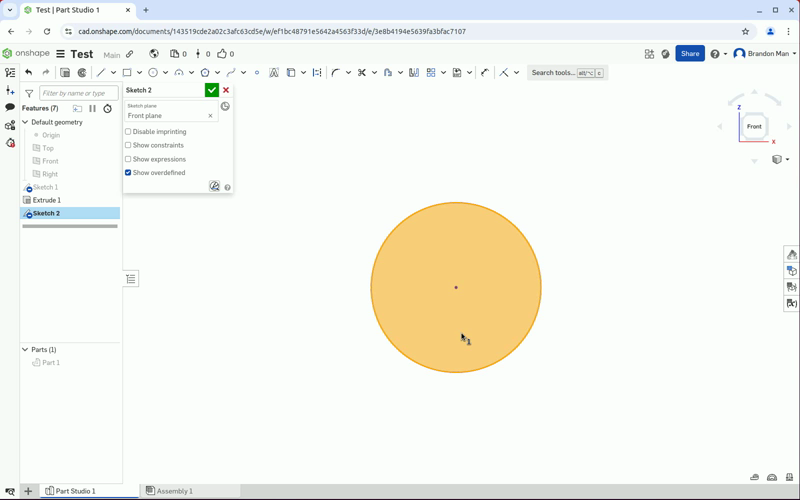
scroll(-6)
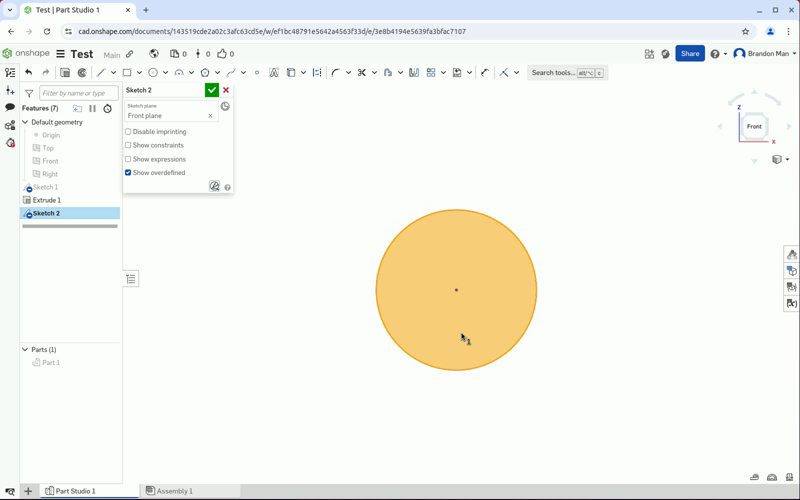
scroll(-6)
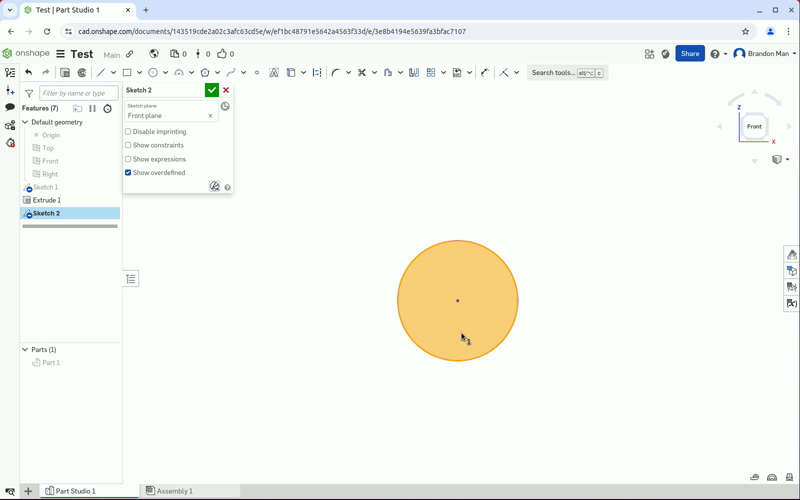
scroll(-6)
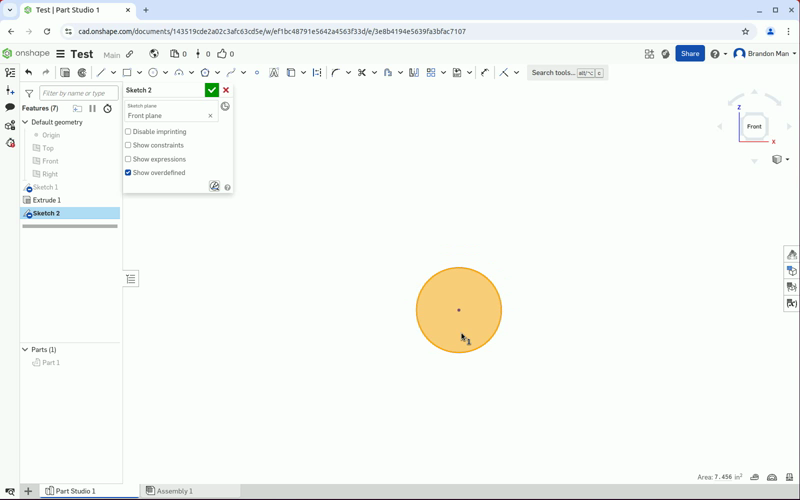
scroll(-6)
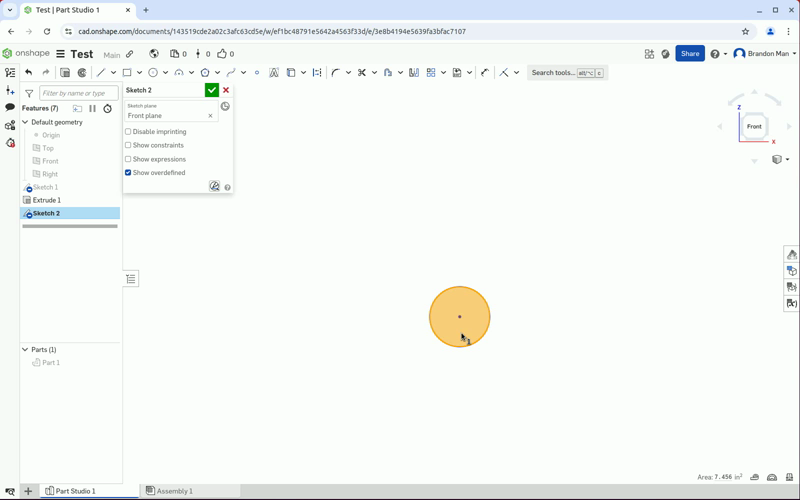
scroll(-6)
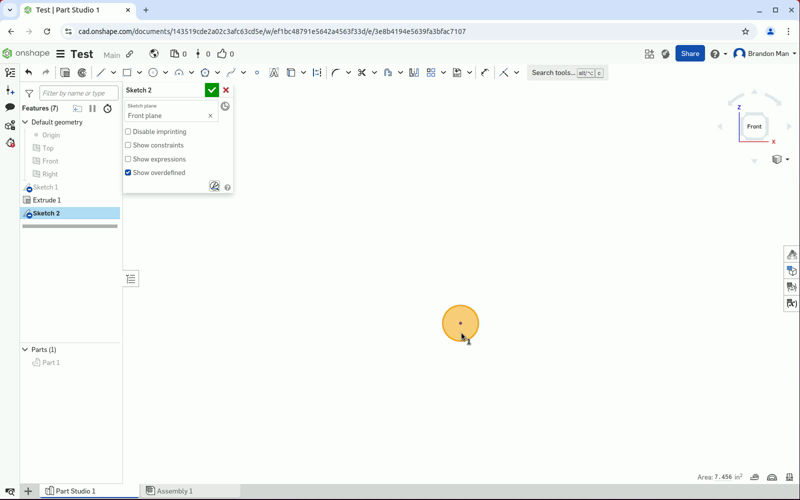
scroll(-6)
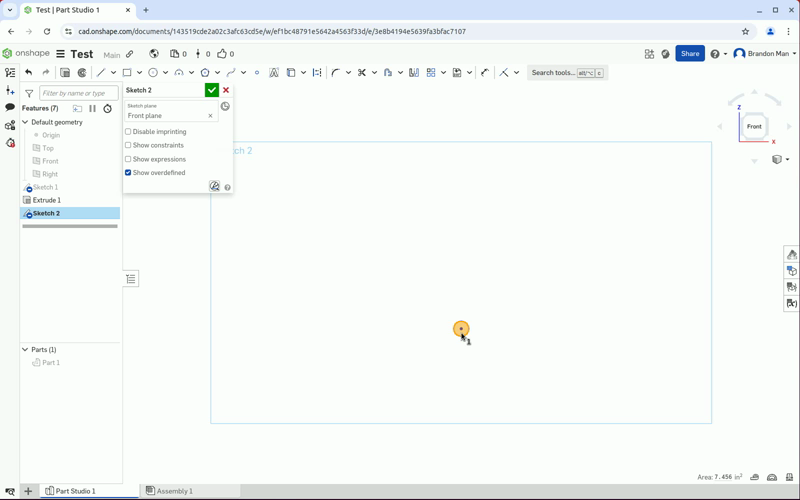
mouse_move(73, 352)
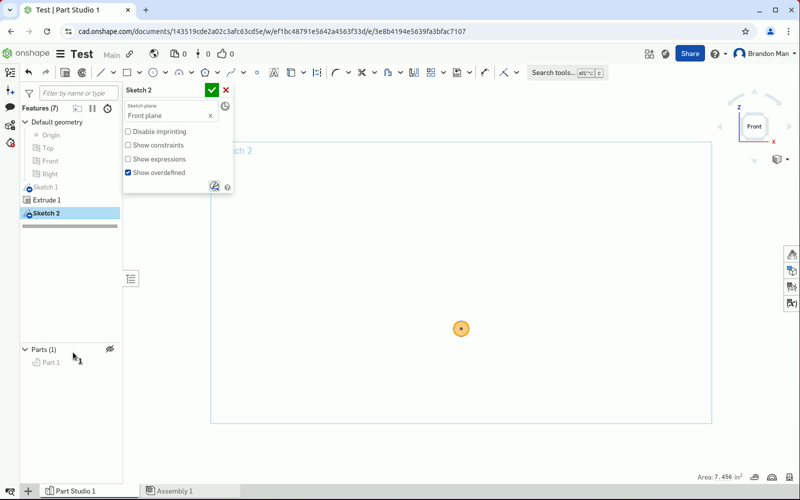
key(shift+y)
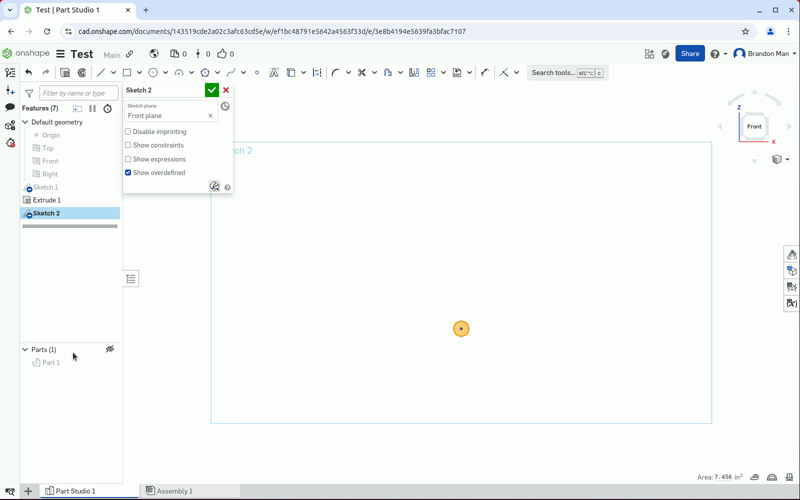
key(shift+e)
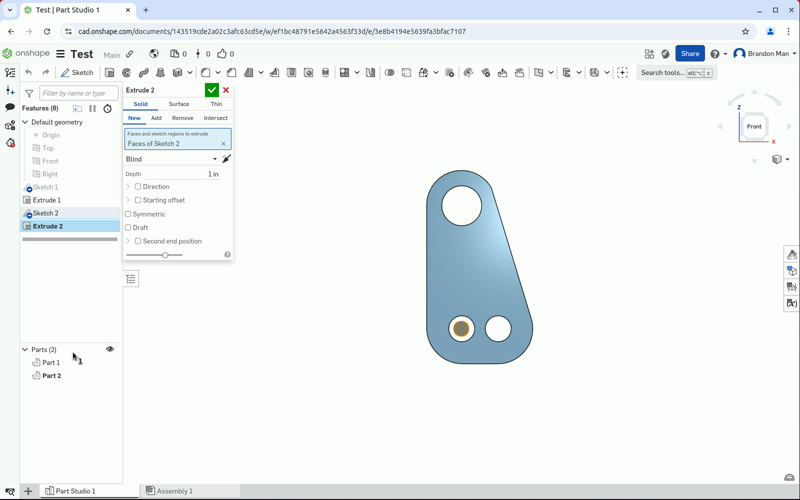
mouse_move(143, 106)
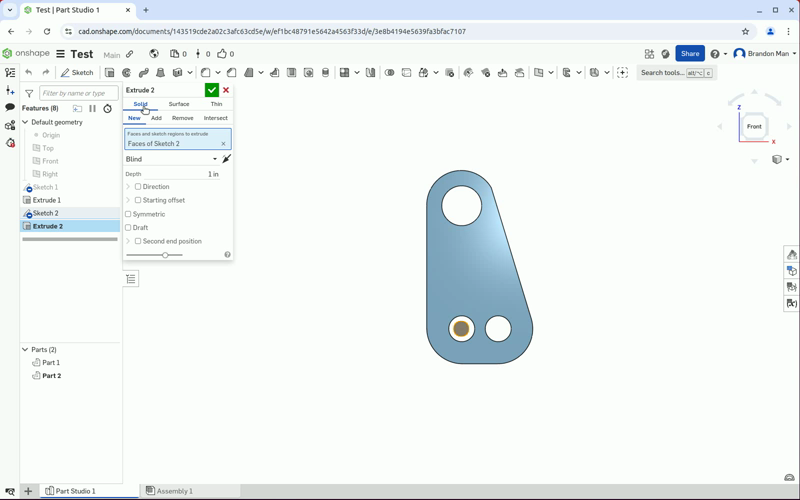
click(143, 106)
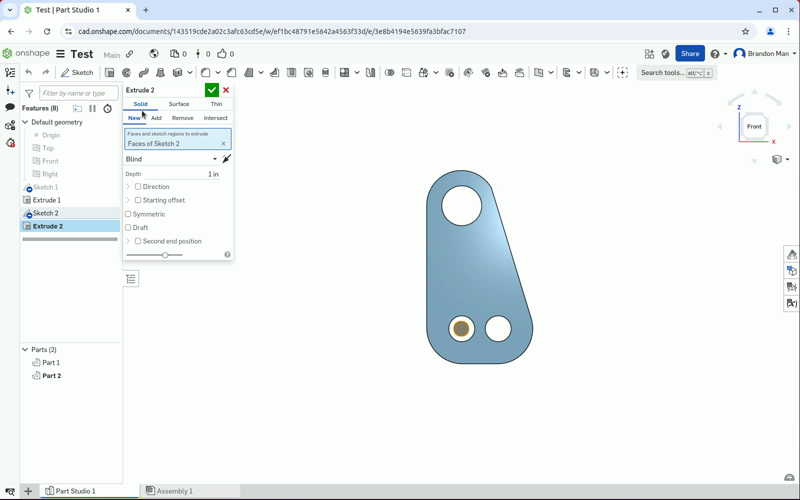
mouse_move(137, 120)
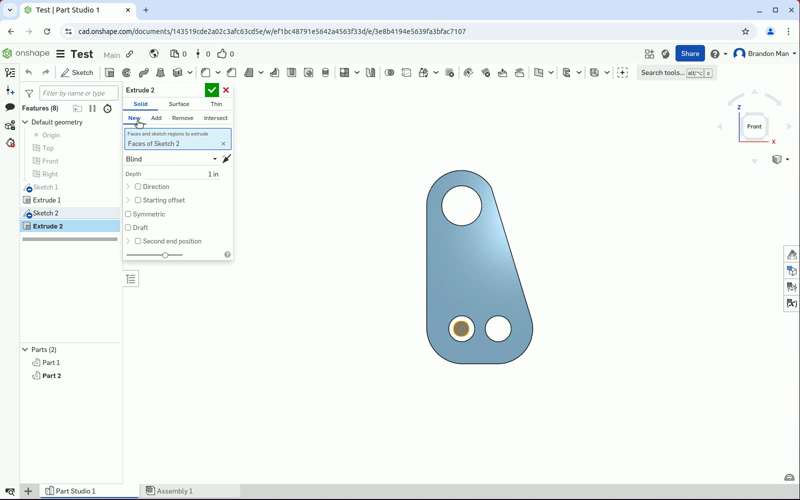
click(137, 120)
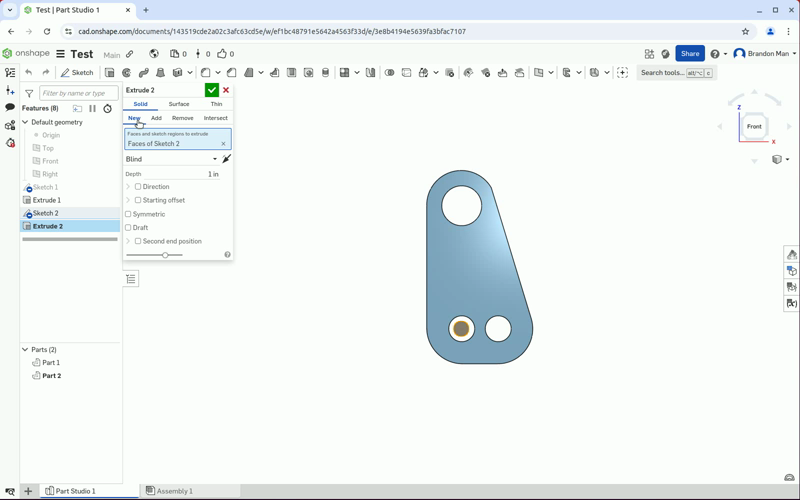
key(tab, 4)
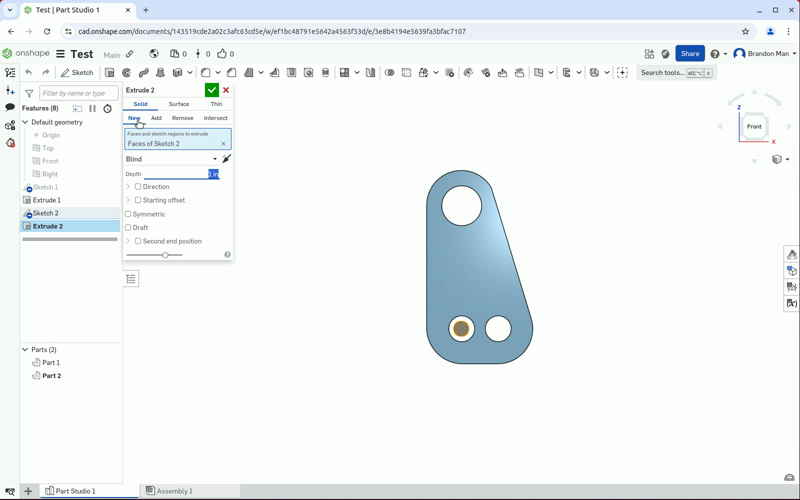
text(4.333)
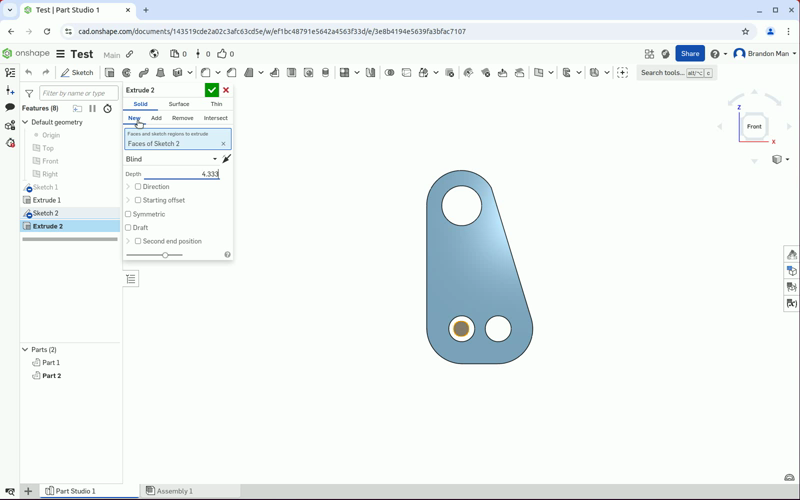
key(enter)
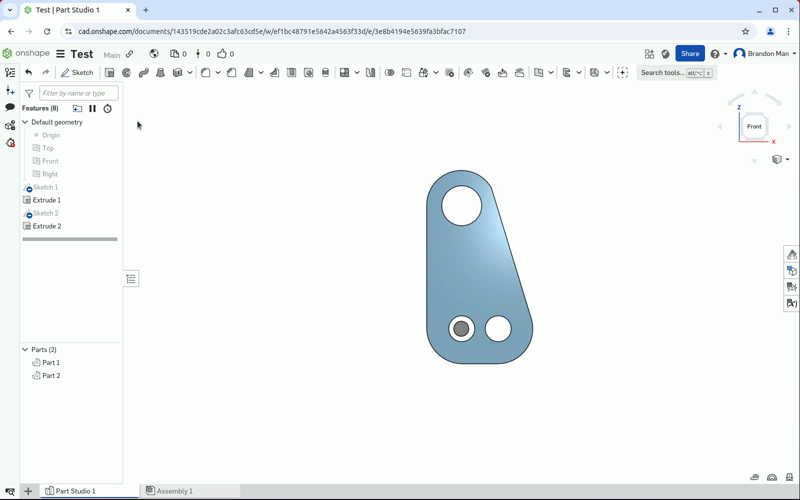
key(shift+h)
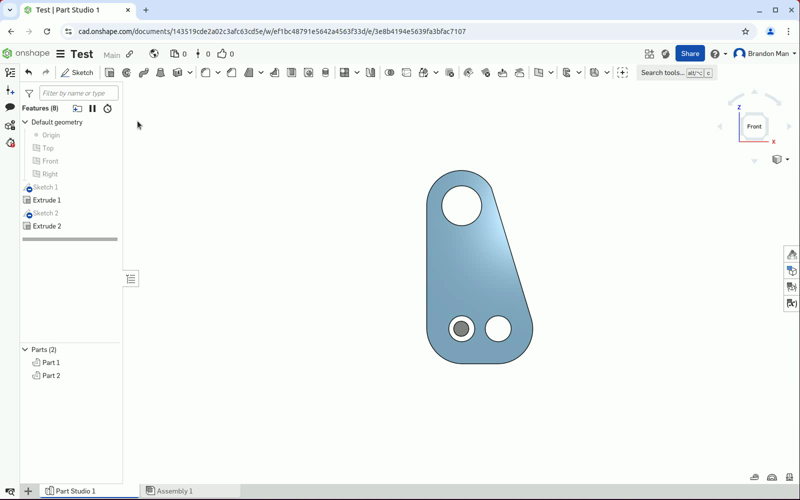
key(shift+h)
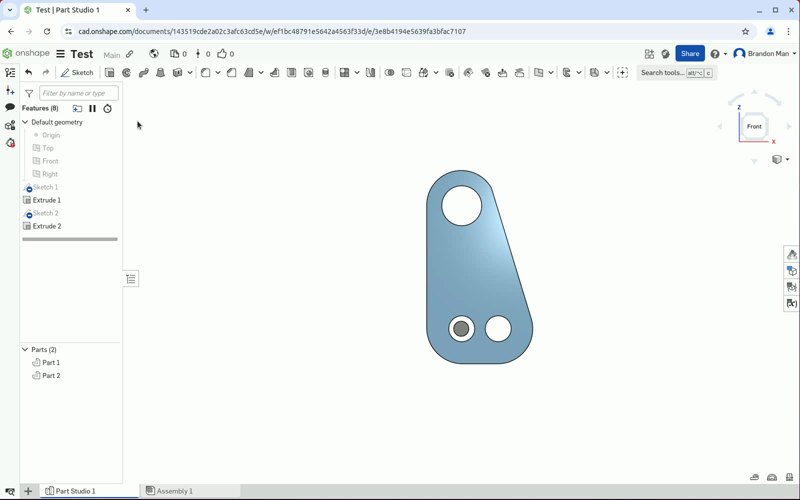
mouse_move(73, 189)
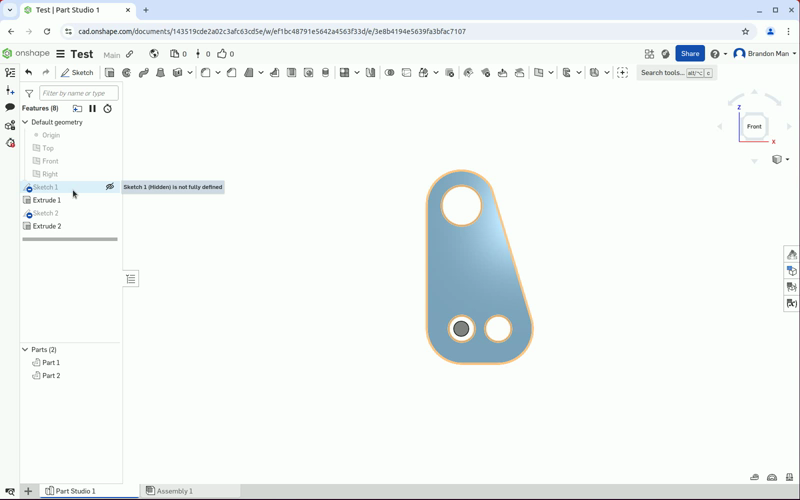
click(73, 189)
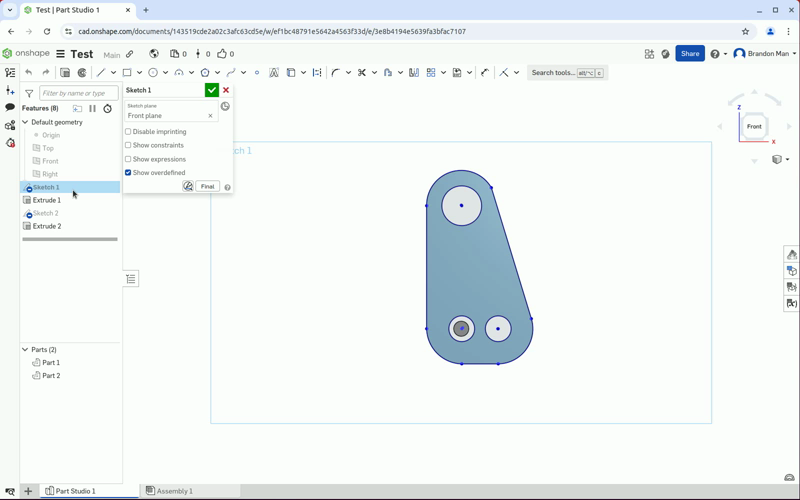
mouse_move(229, 92)
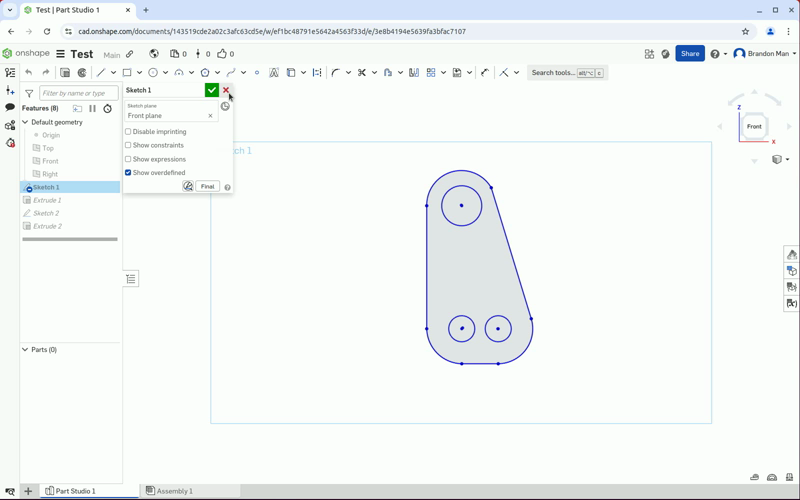
click(229, 92)
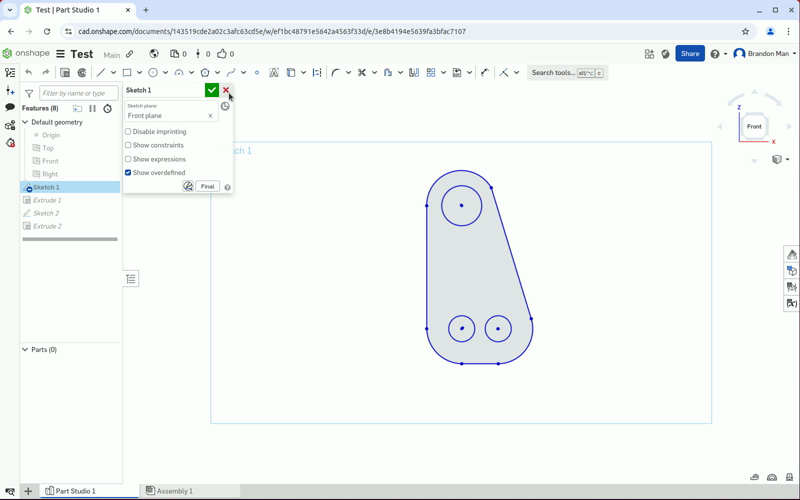
key(shift+s)
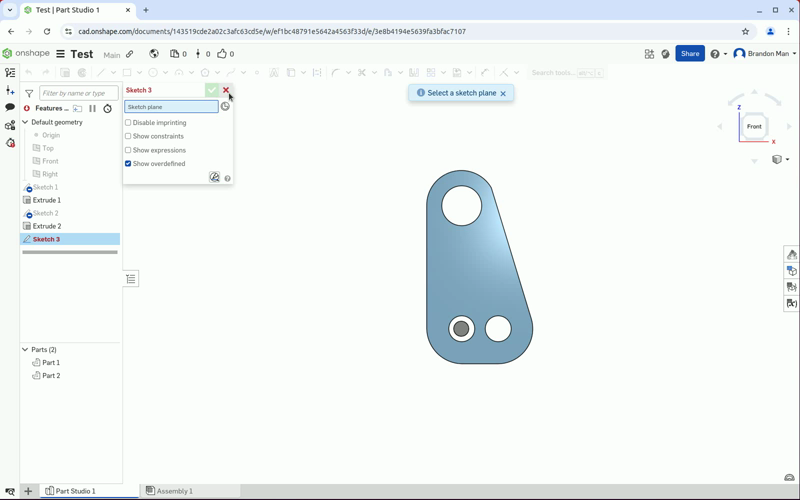
mouse_move(73, 163)
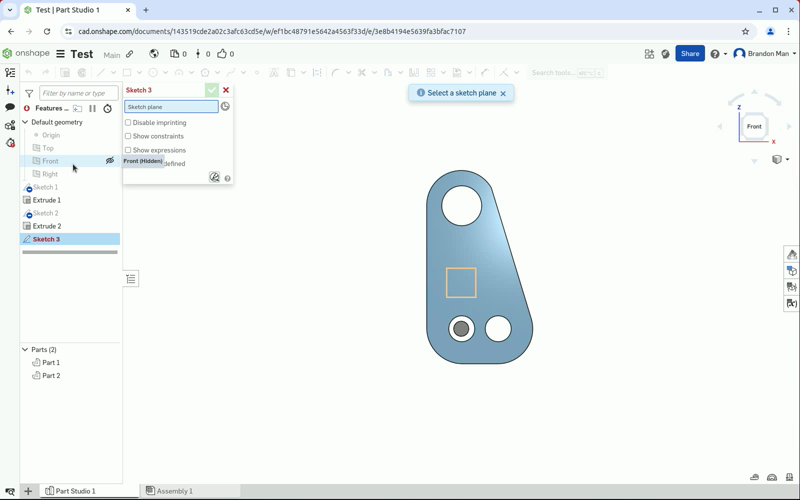
click(73, 163)
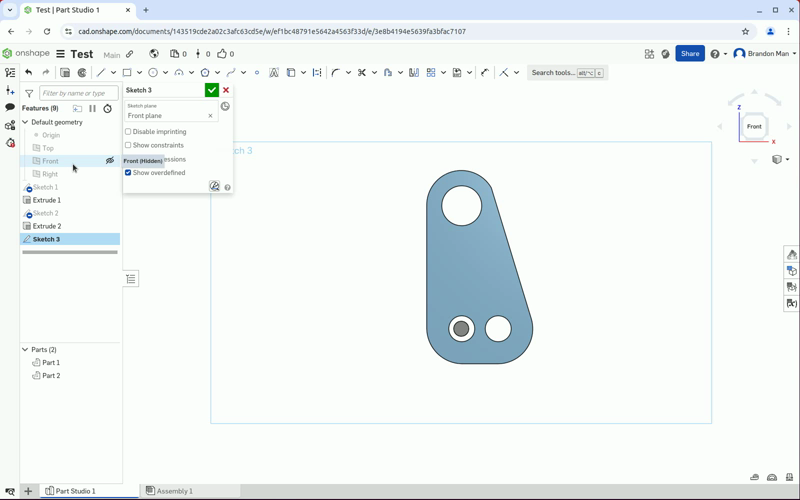
mouse_move(73, 352)
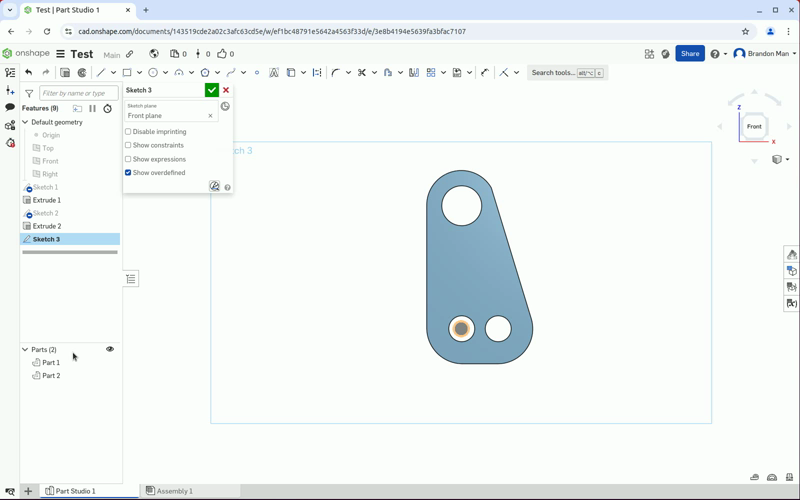
key(y)
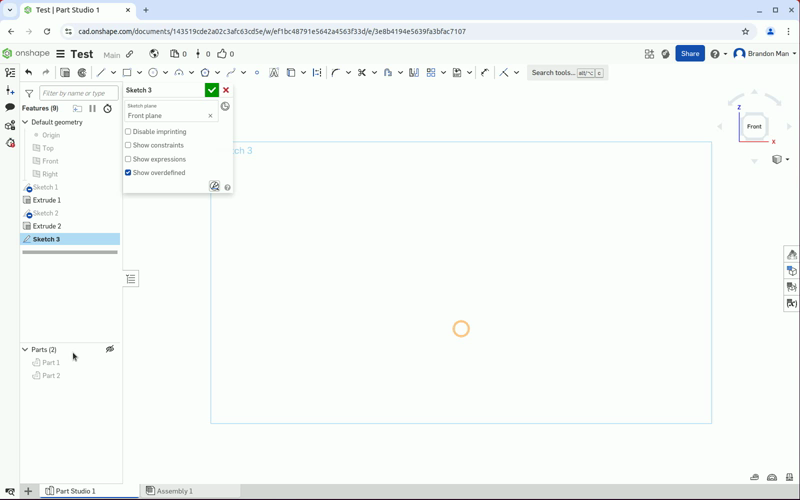
key(c)
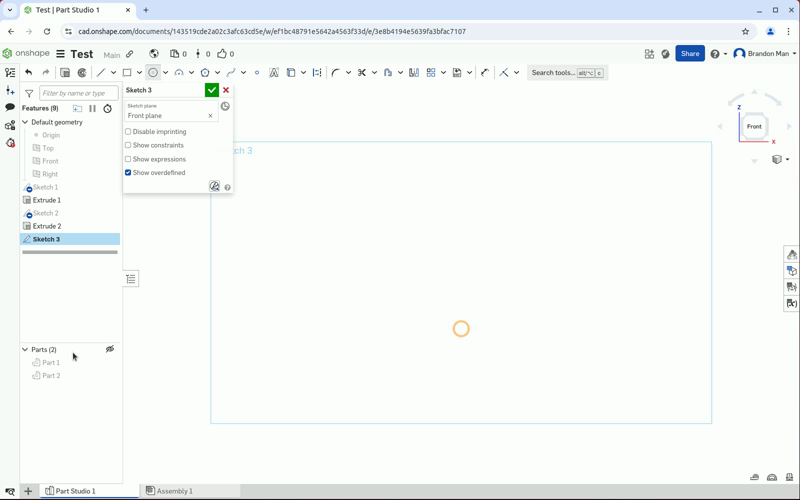
key_down(shift)
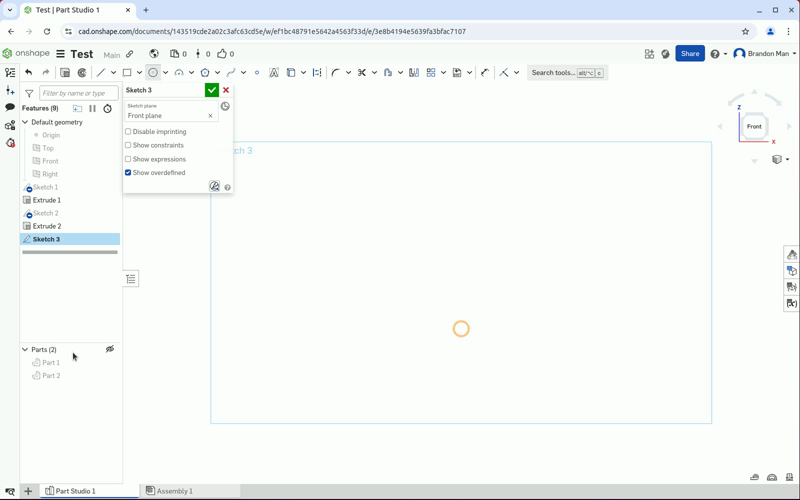
mouse_move(461, 204)
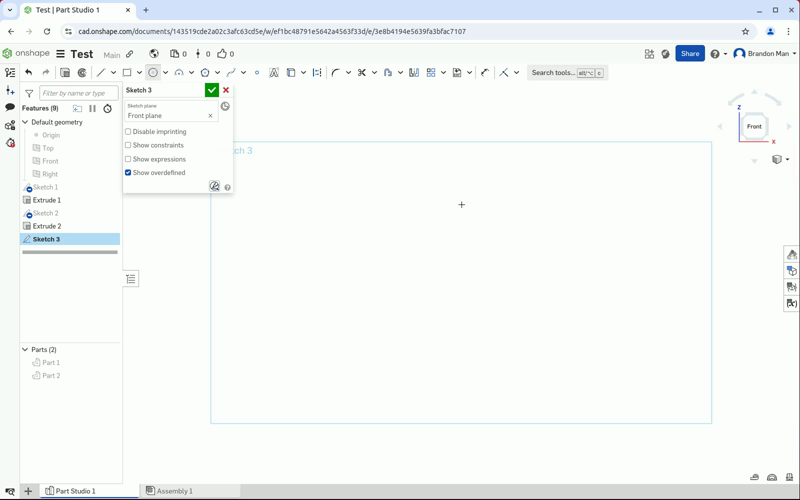
click(461, 204)
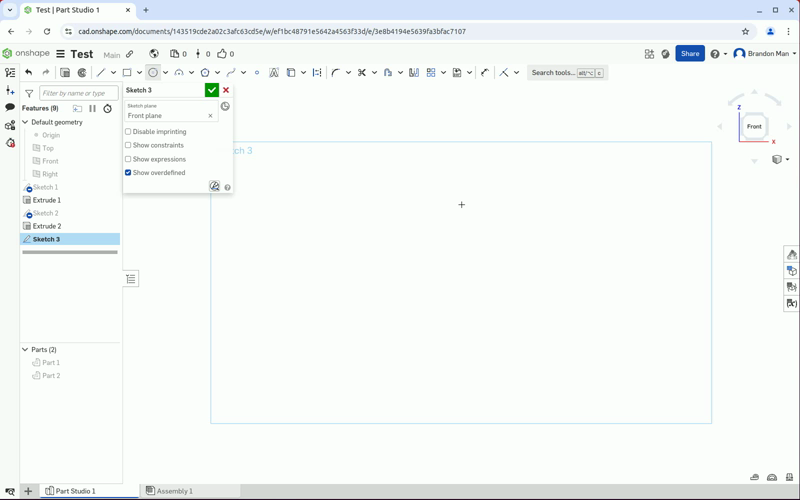
key_up(shift)
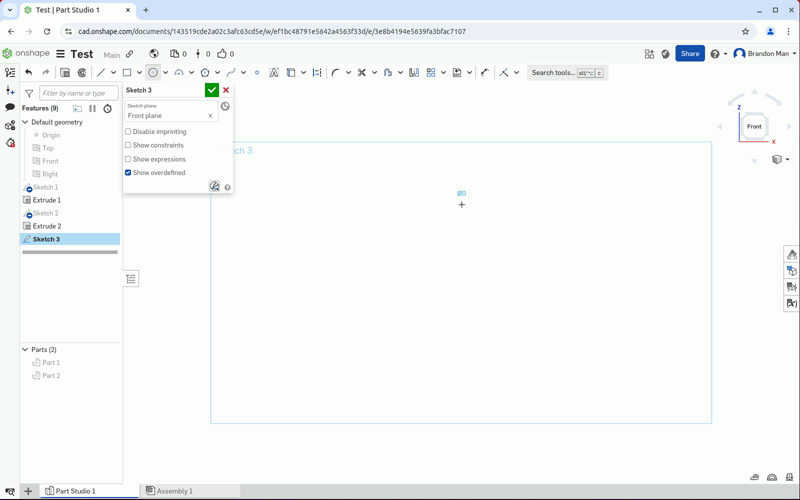
mouse_move(473, 204)
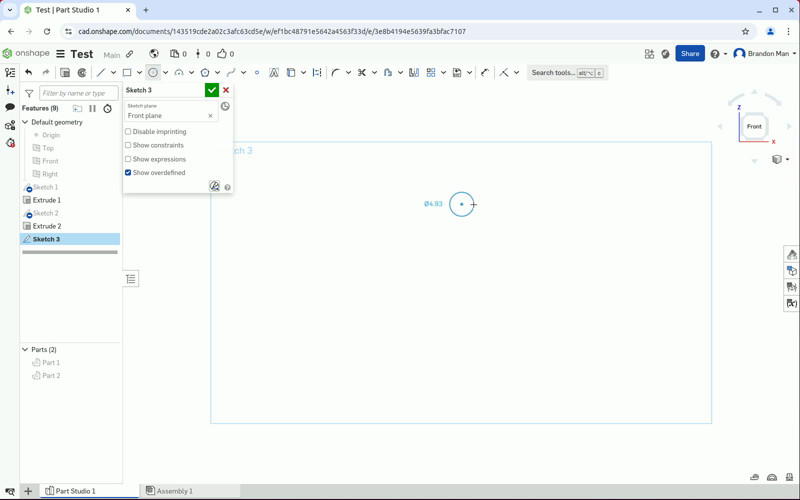
click(473, 204)
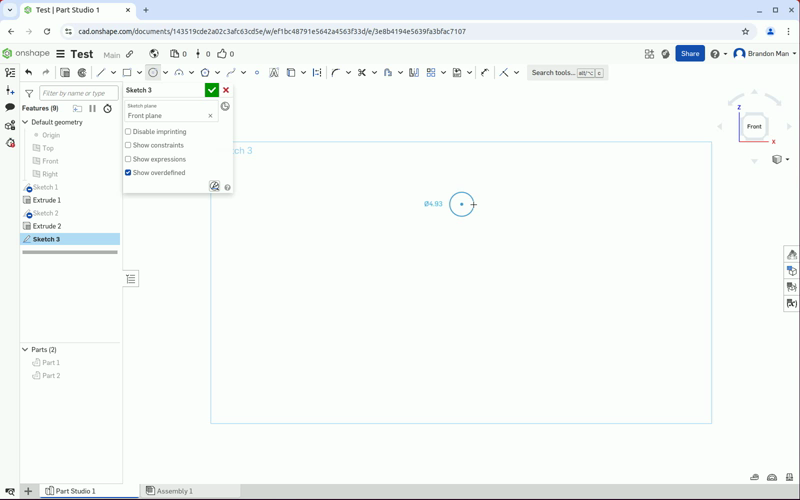
key(esc)
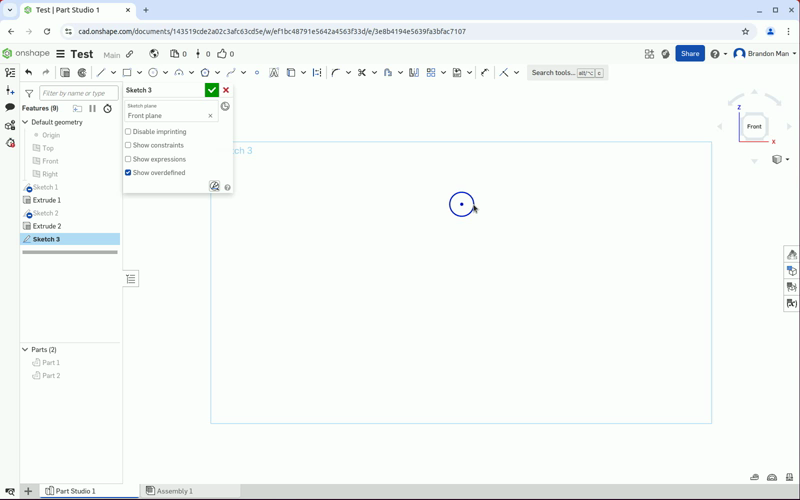
mouse_move(466, 206)
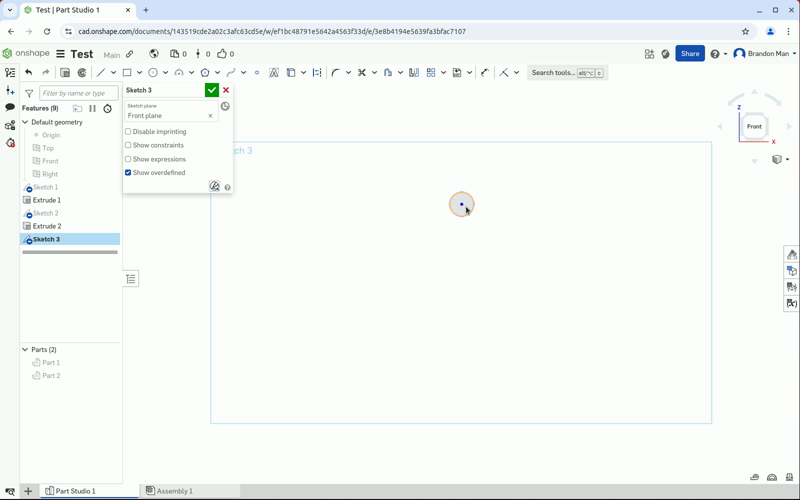
scroll(6)
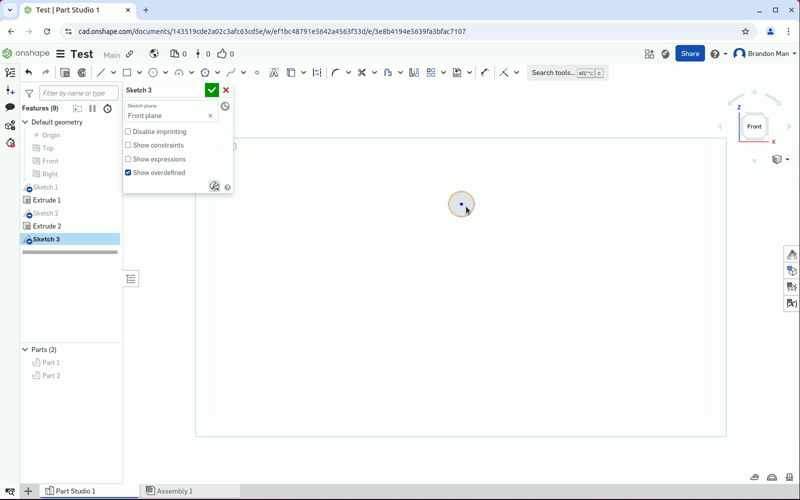
scroll(6)
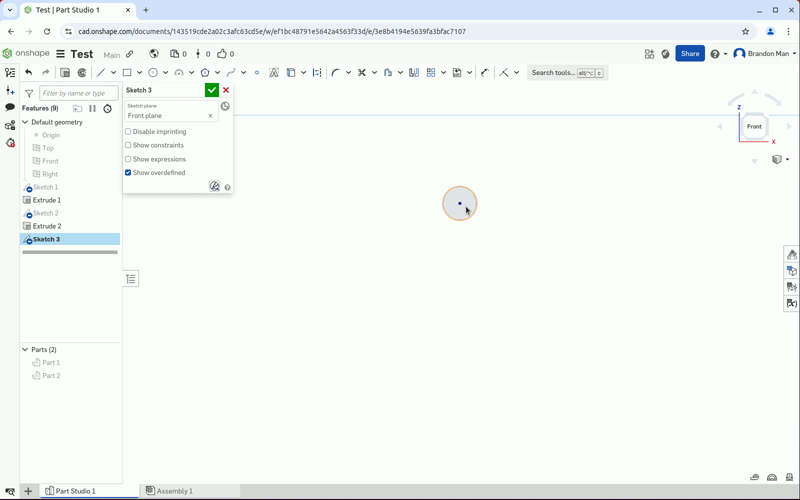
scroll(6)
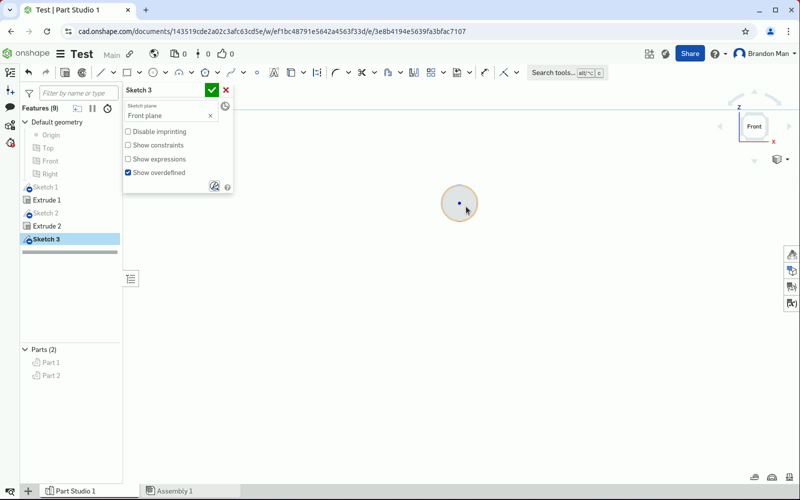
scroll(6)
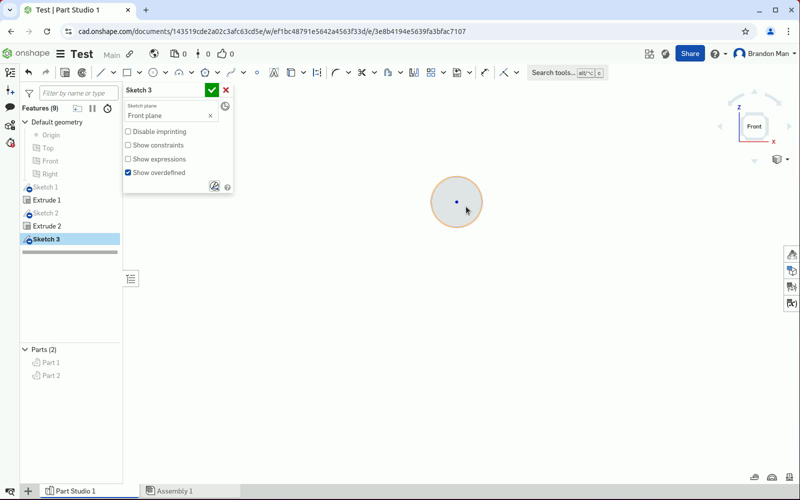
scroll(6)
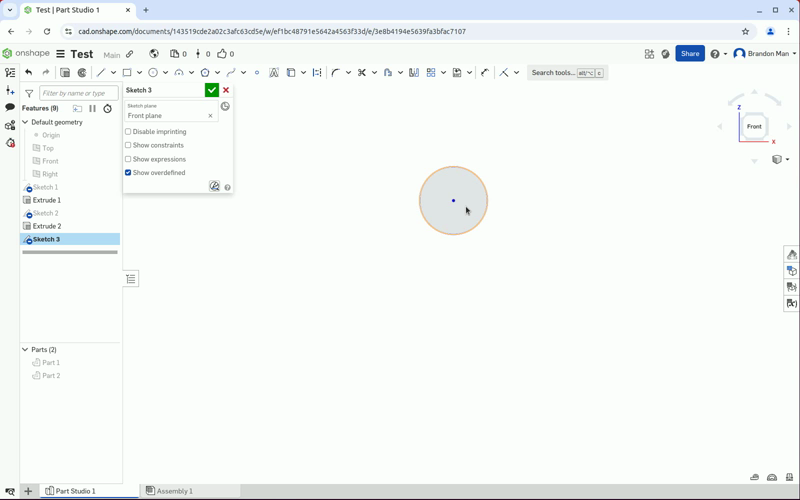
scroll(6)
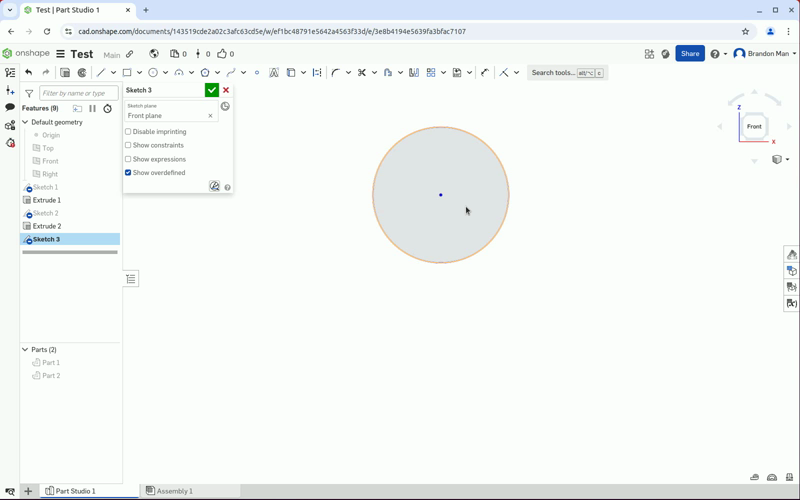
scroll(6)
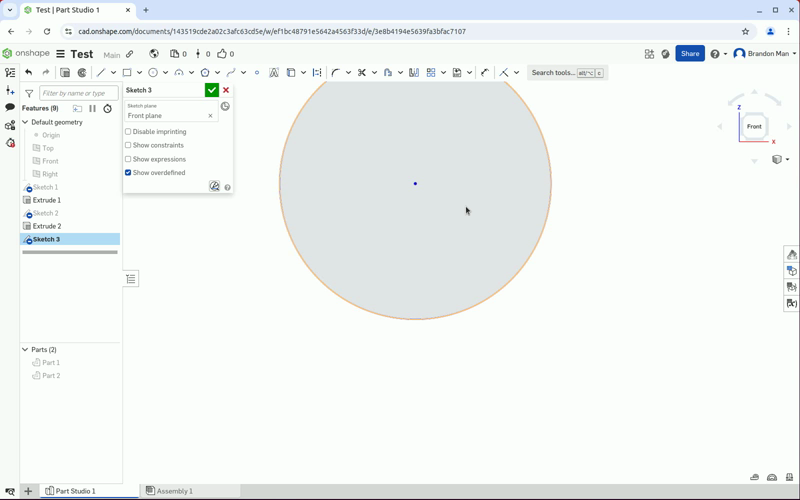
click(466, 206)
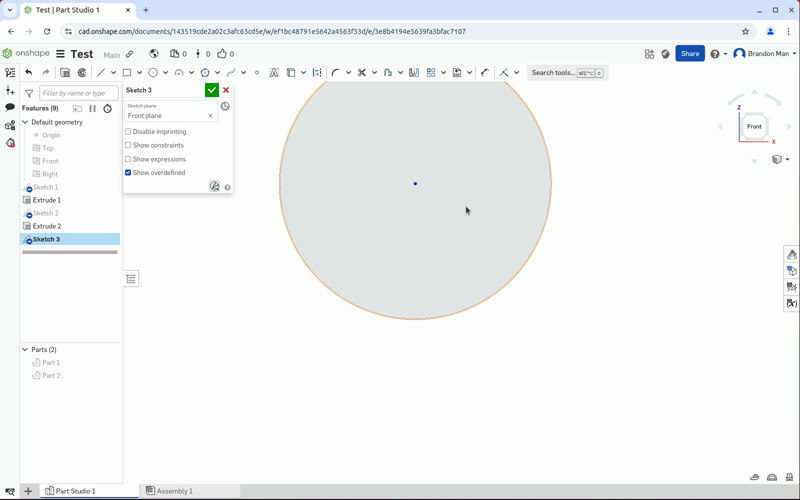
scroll(-6)
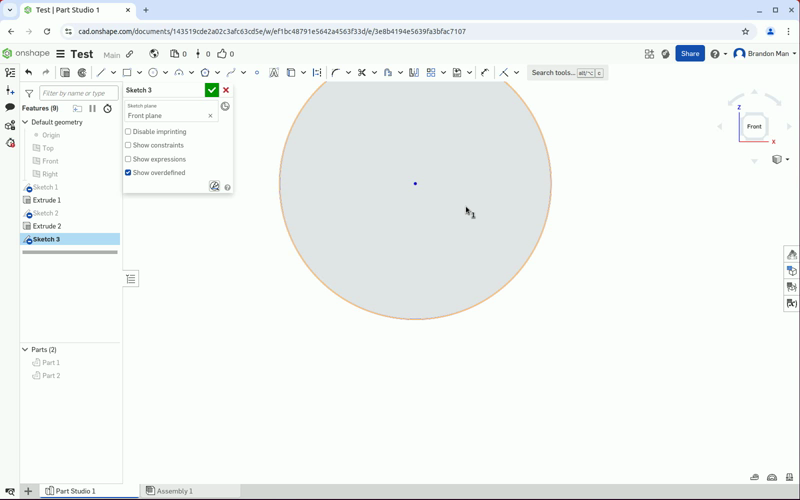
scroll(-6)
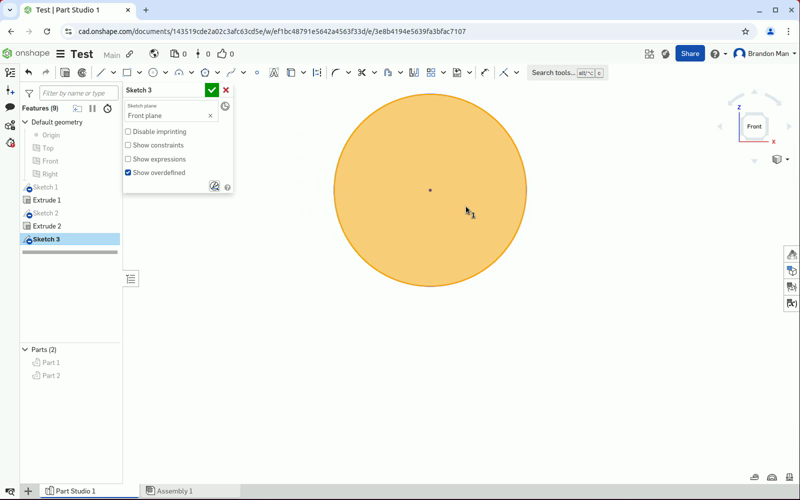
scroll(-6)
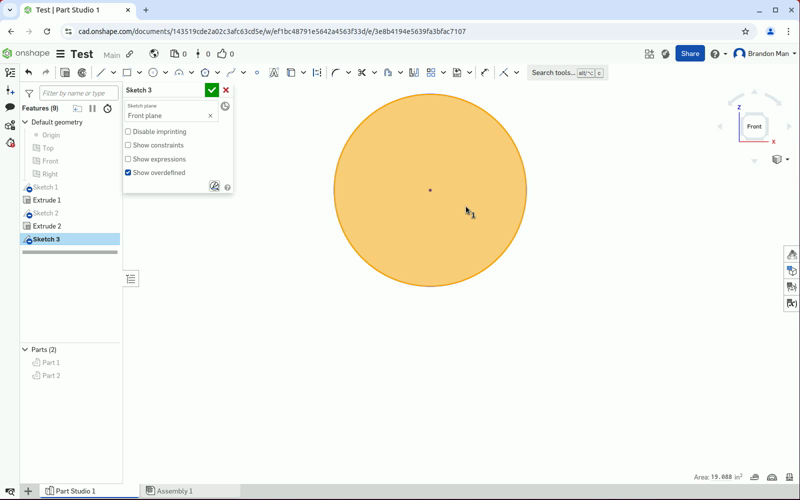
scroll(-6)
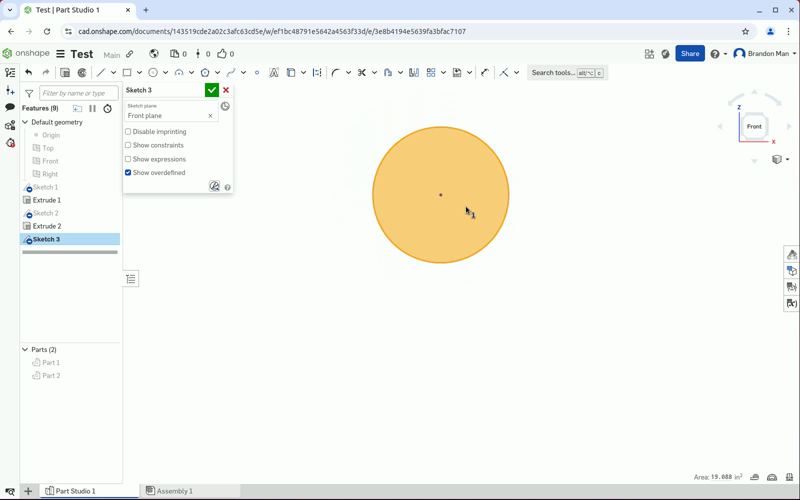
scroll(-6)
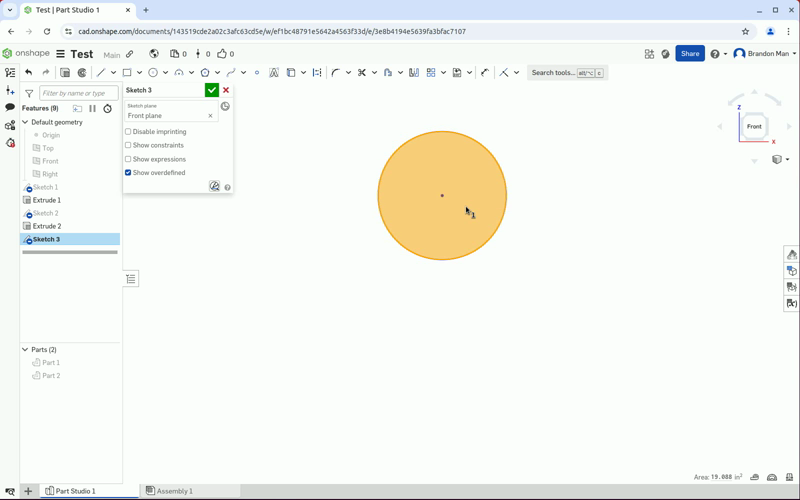
scroll(-6)
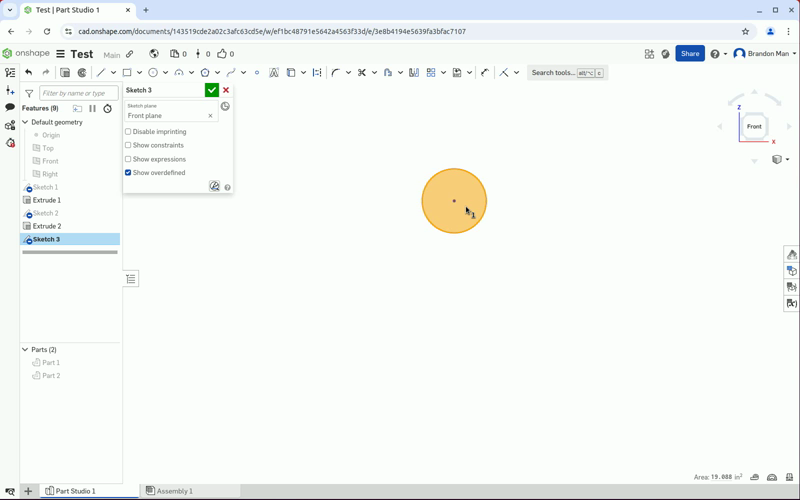
scroll(-6)
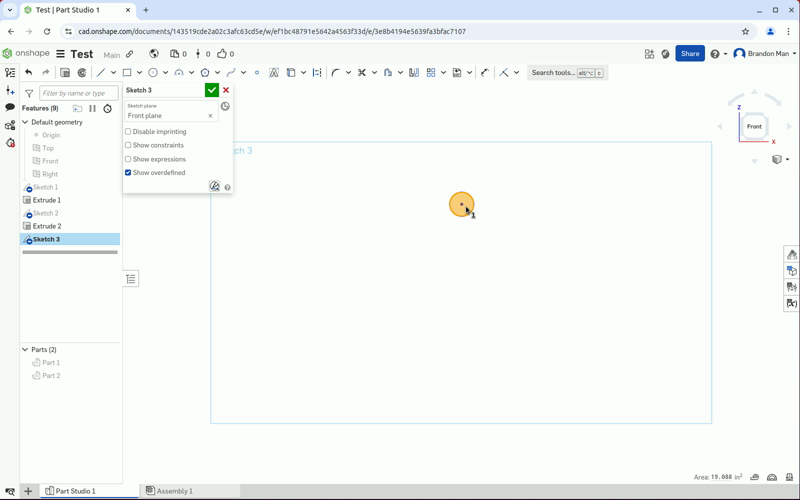
mouse_move(73, 352)
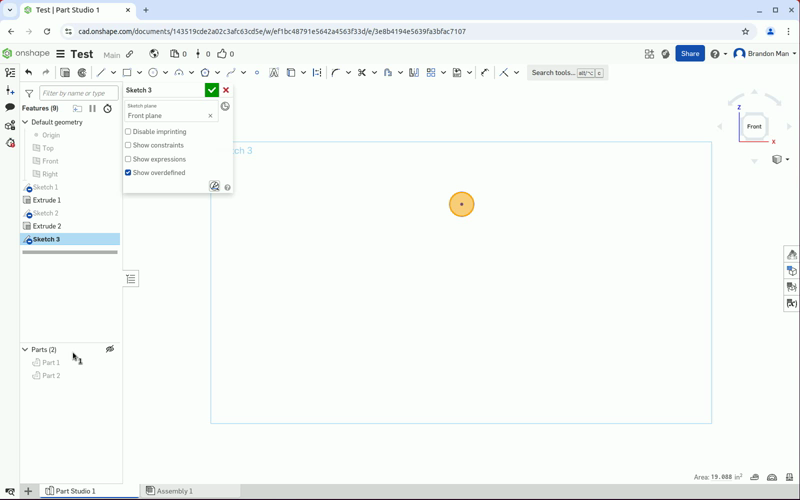
key(shift+y)
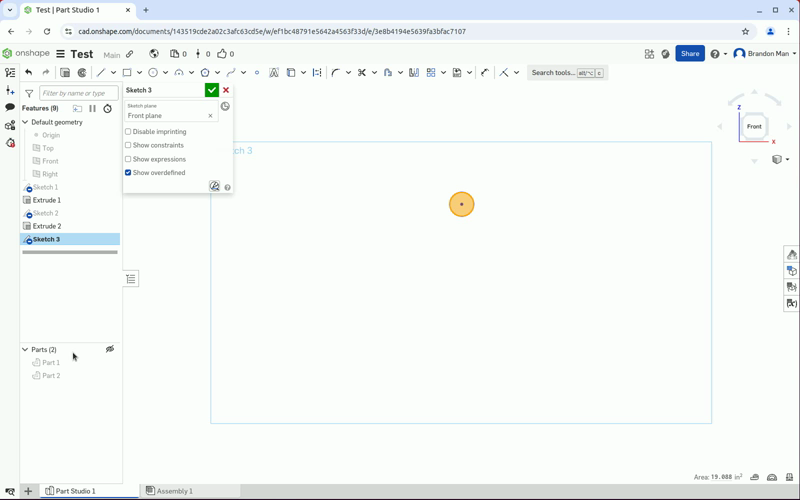
key(shift+e)
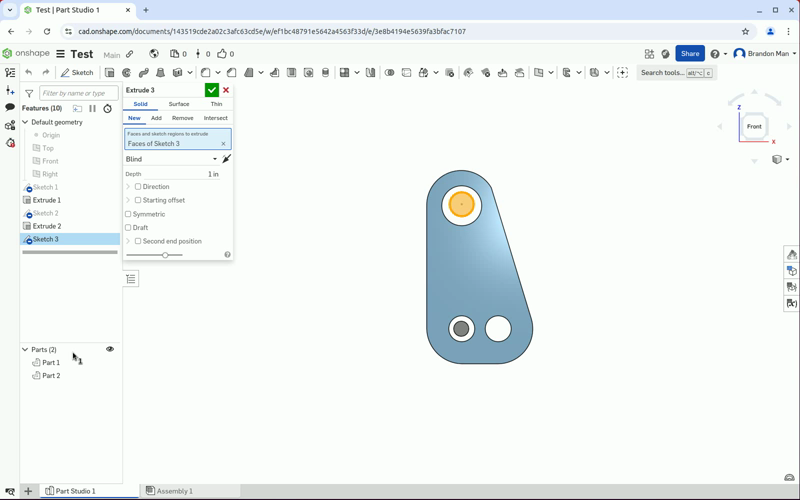
mouse_move(143, 106)
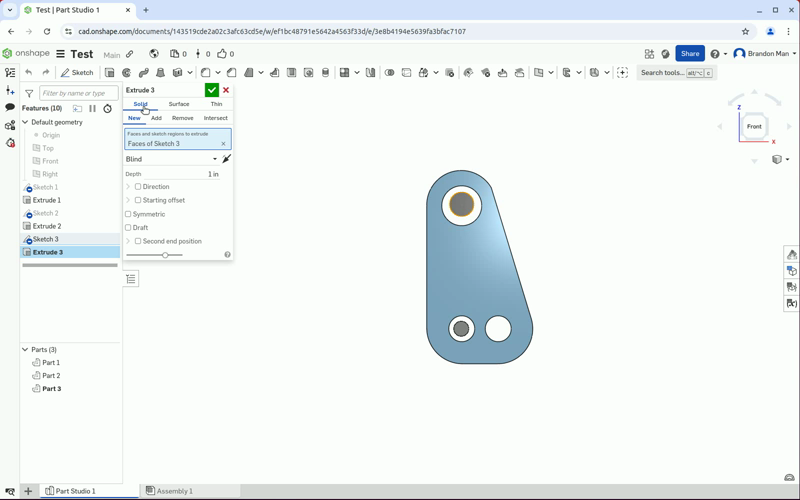
click(143, 106)
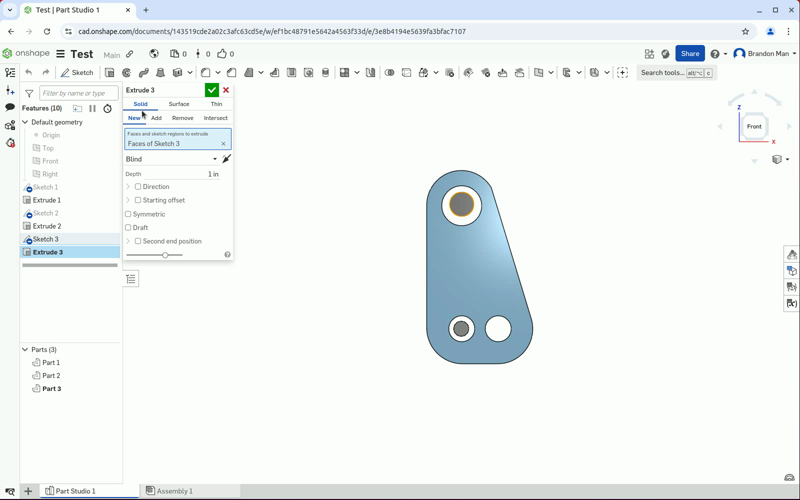
mouse_move(137, 120)
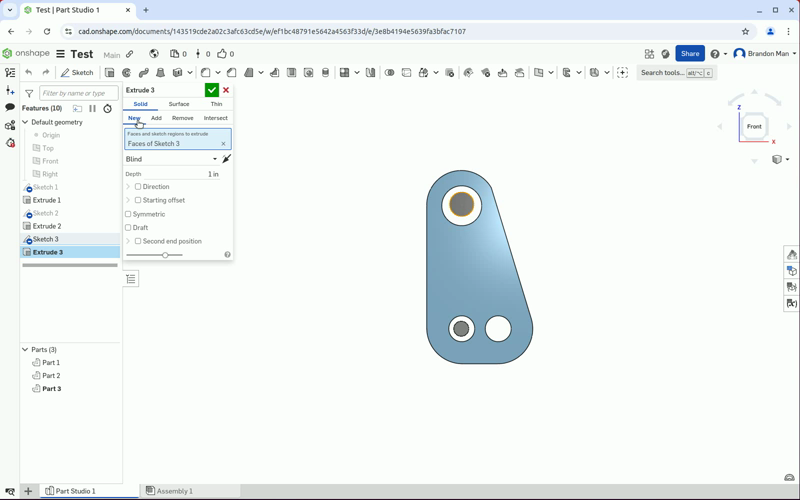
click(137, 120)
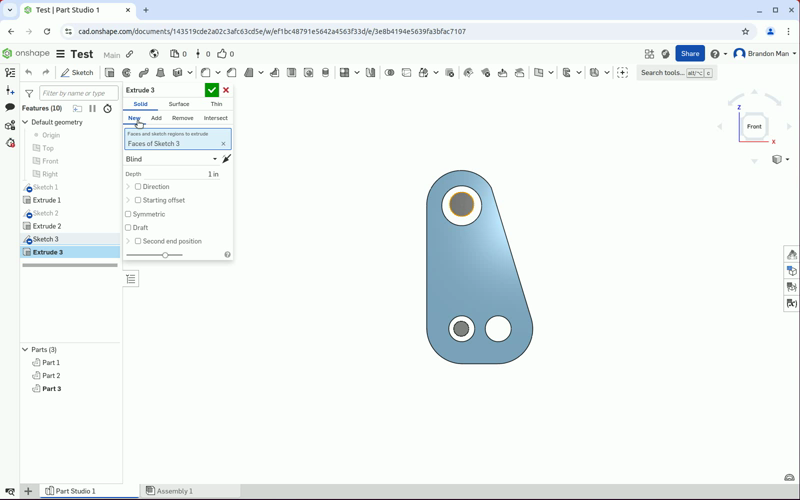
key(tab, 4)
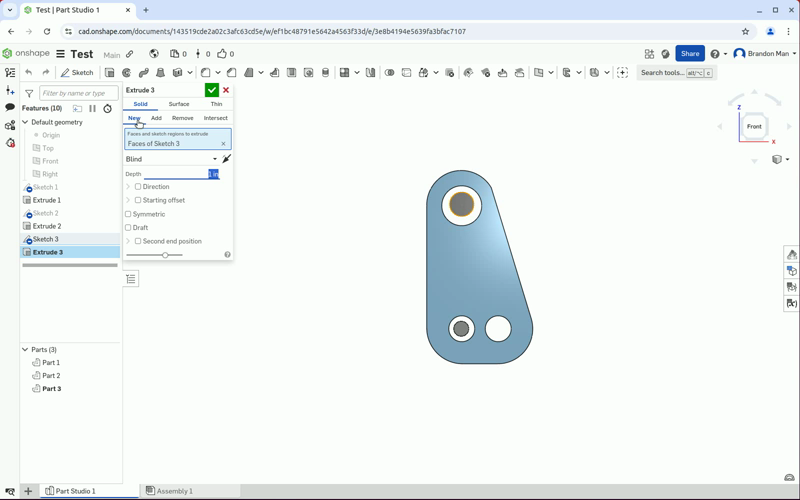
text(4.333)
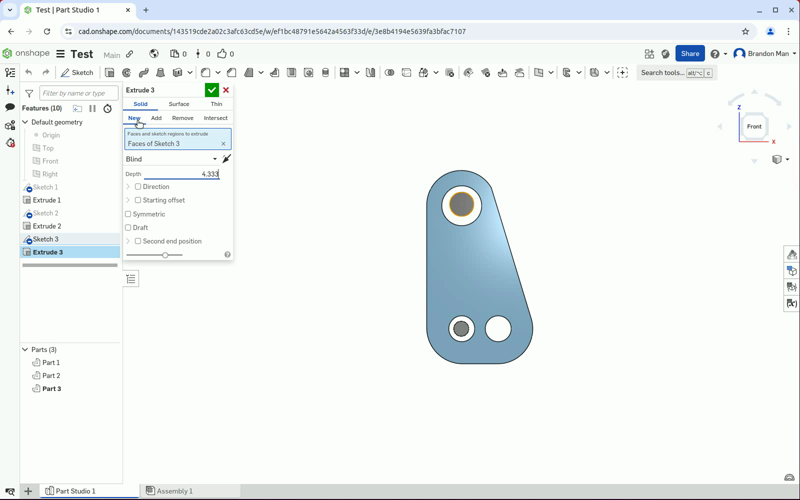
key(enter)
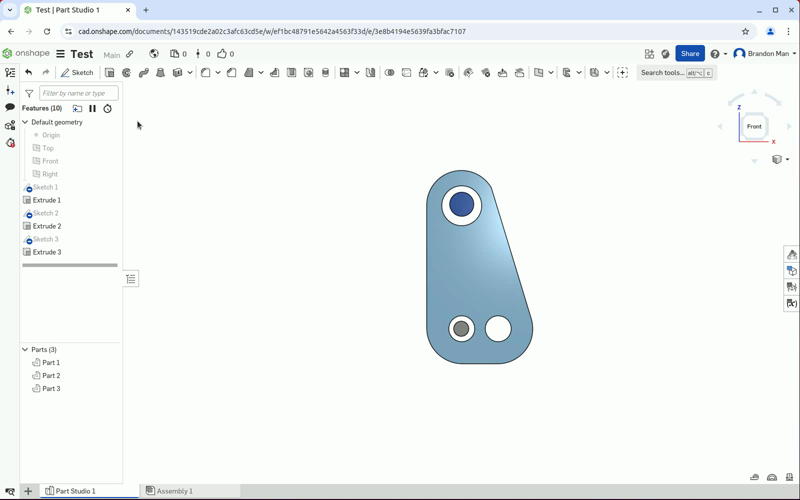
key(shift+h)
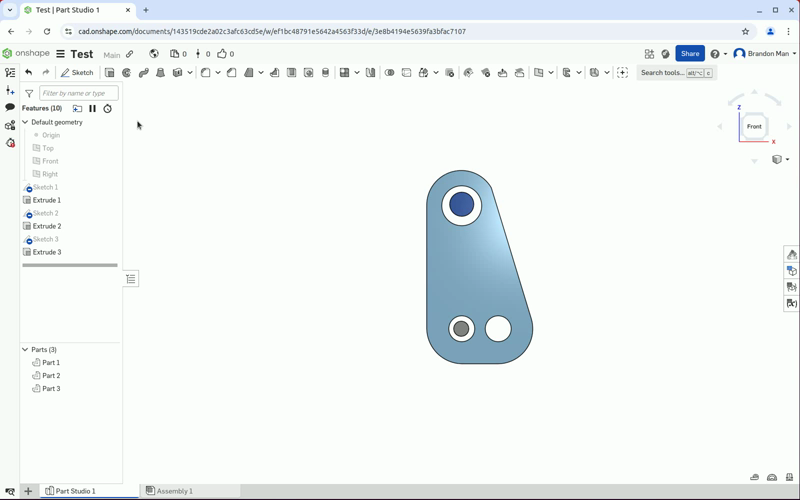
key(shift+h)
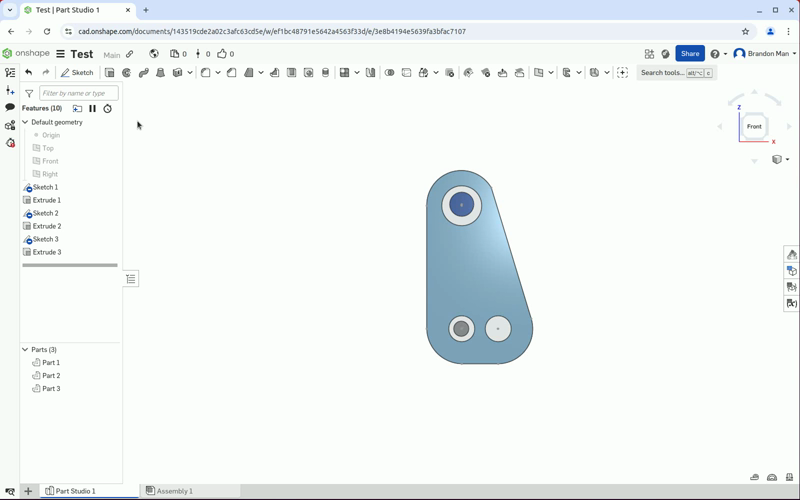
key(shift+7)
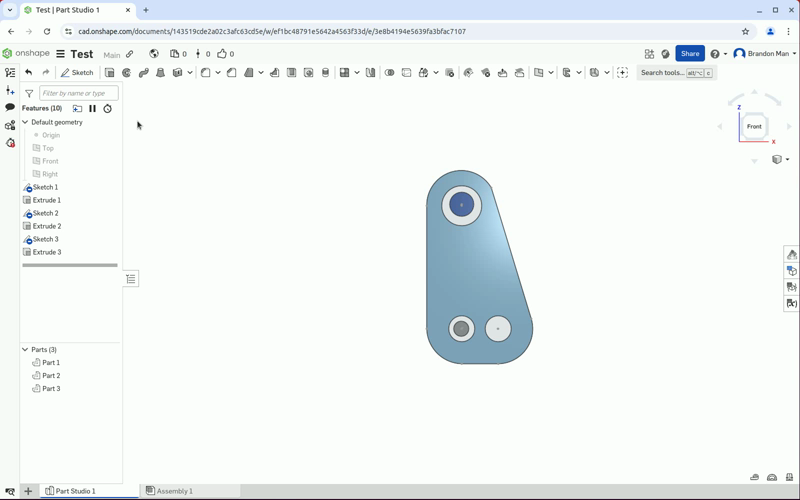
key(left, 2)
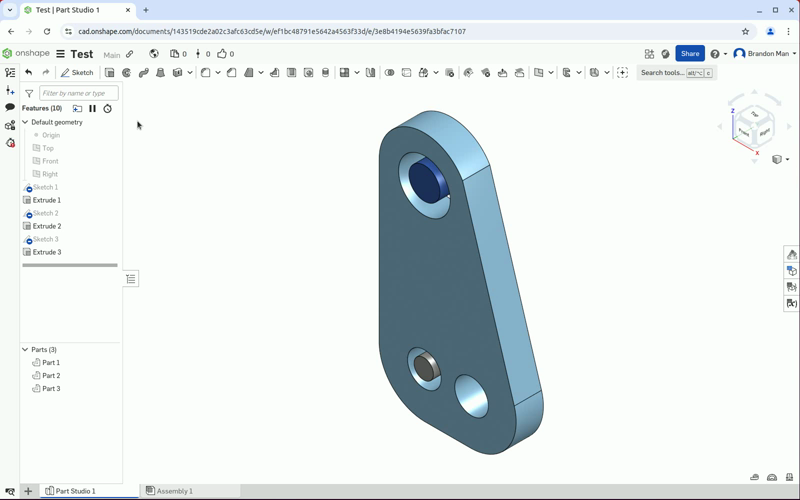
key(down, 2)
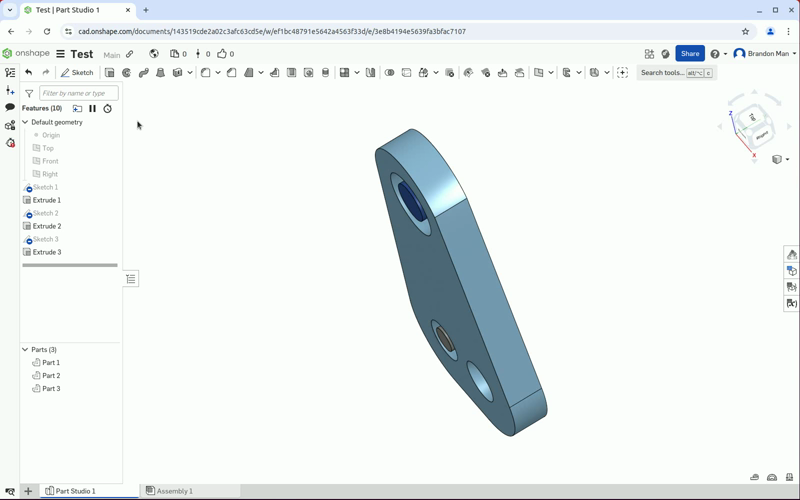
key(up, 2)
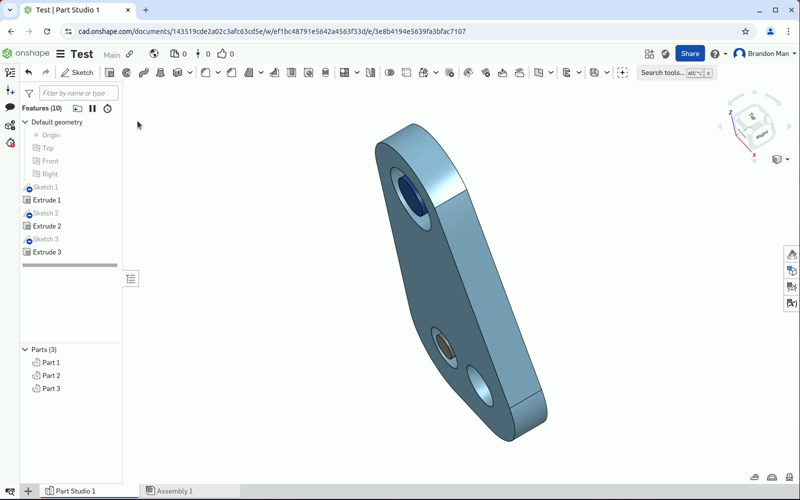
key(right, 2)
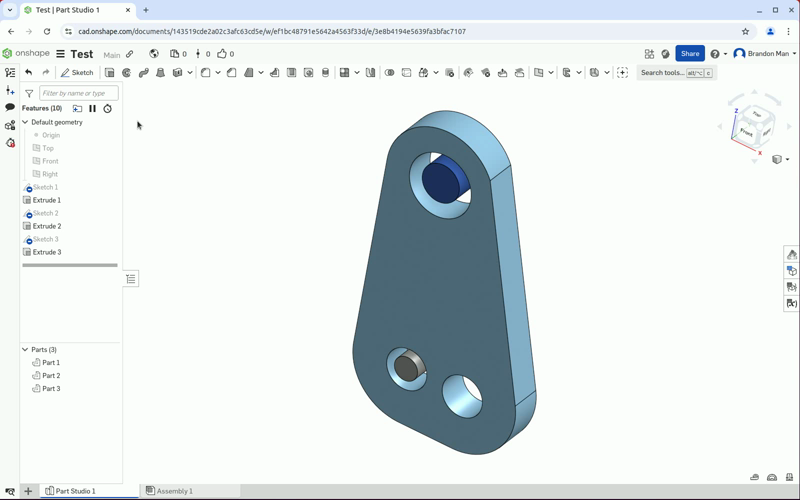
mouse_move(73, 189)
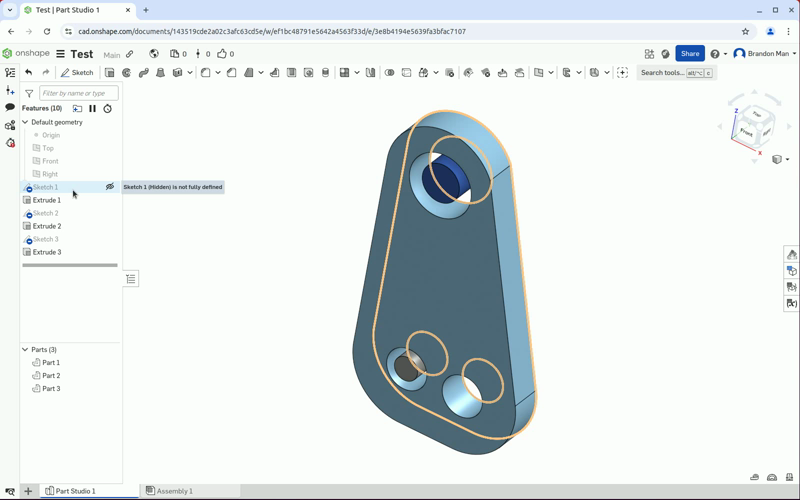
click(73, 189)